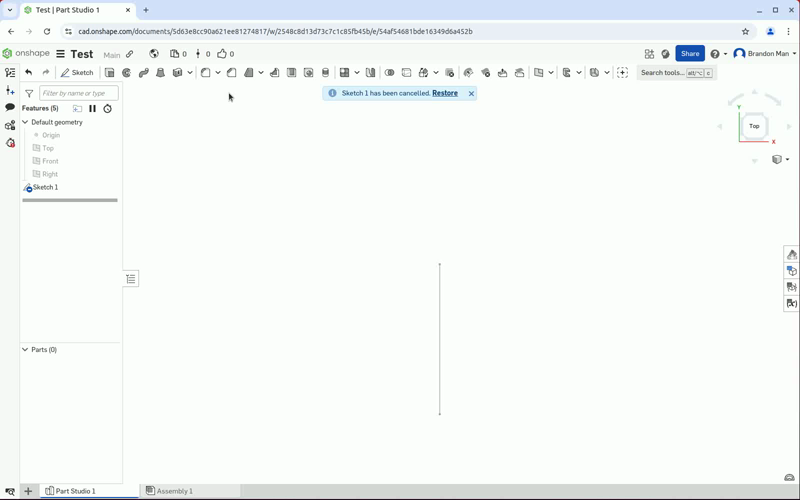
key(shift+h)
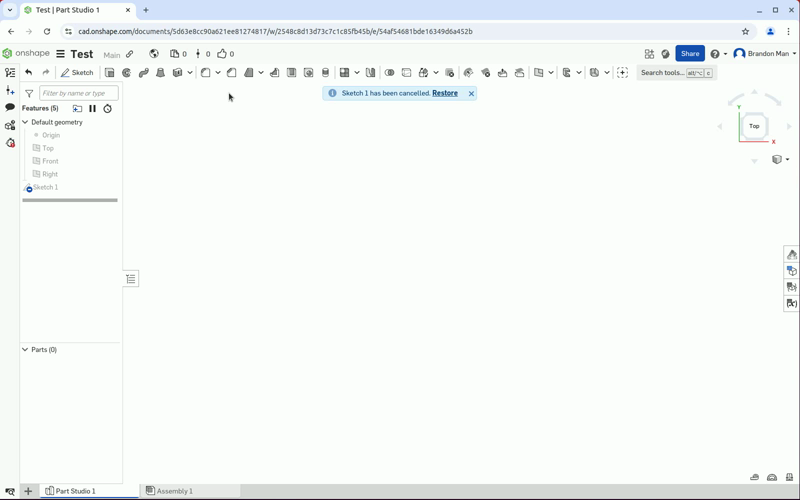
mouse_move(73, 352)
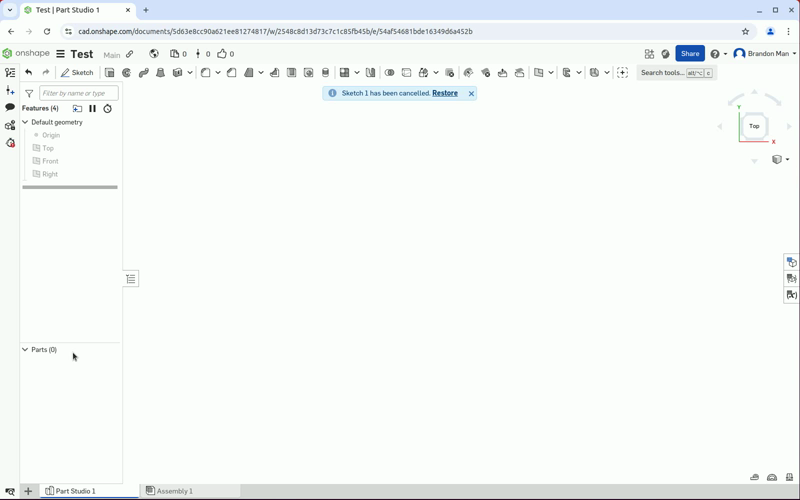
key(y)
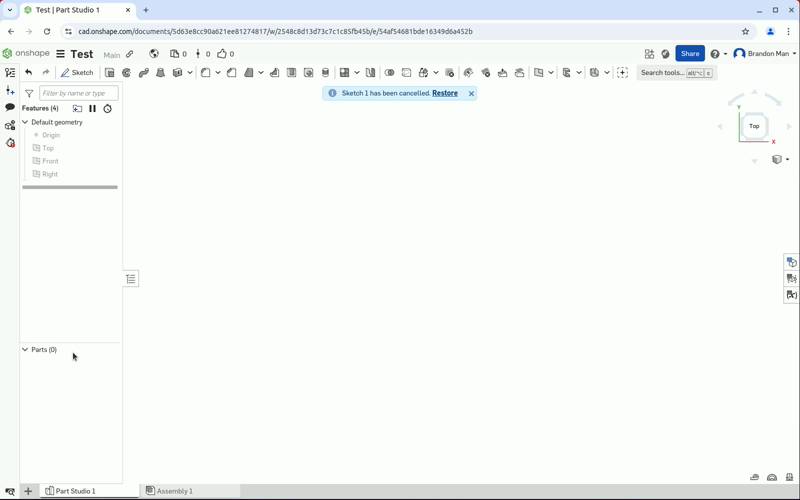
key(shift+p)
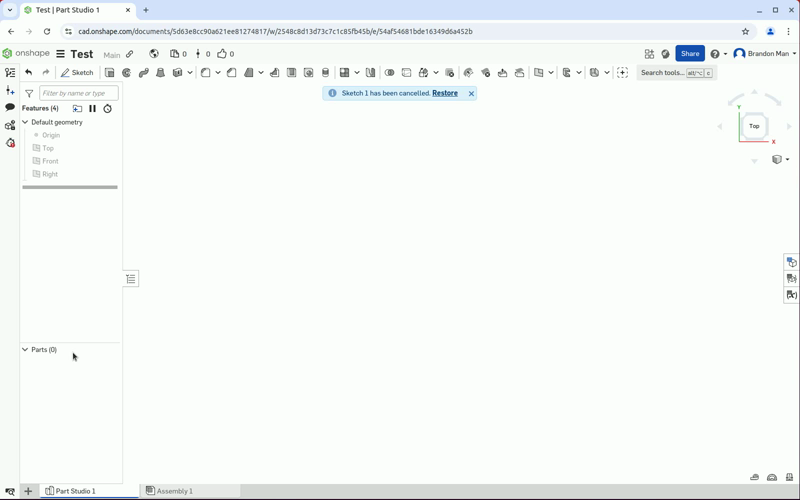
key(space)
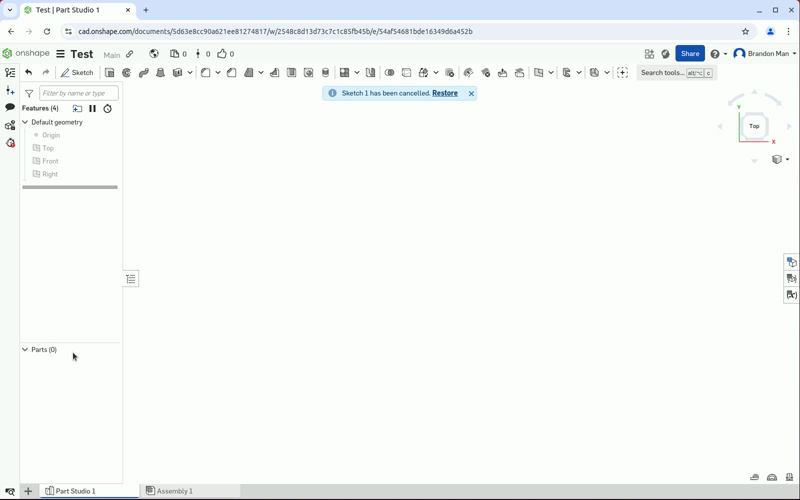
key_down(shift)
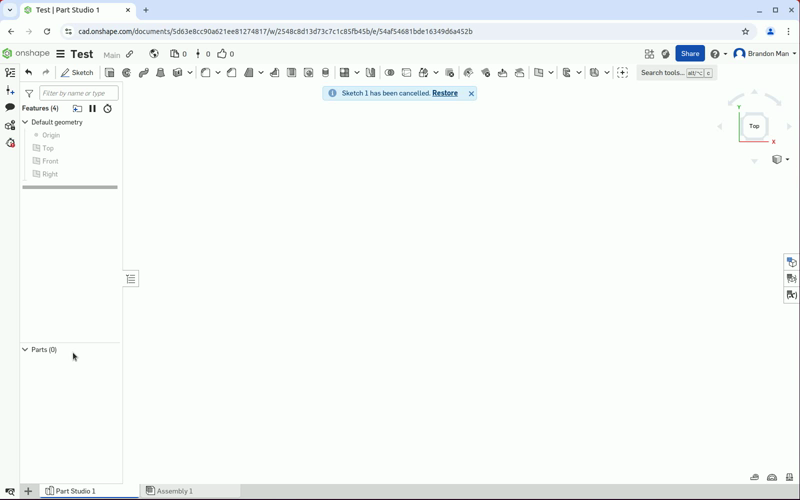
key(up)
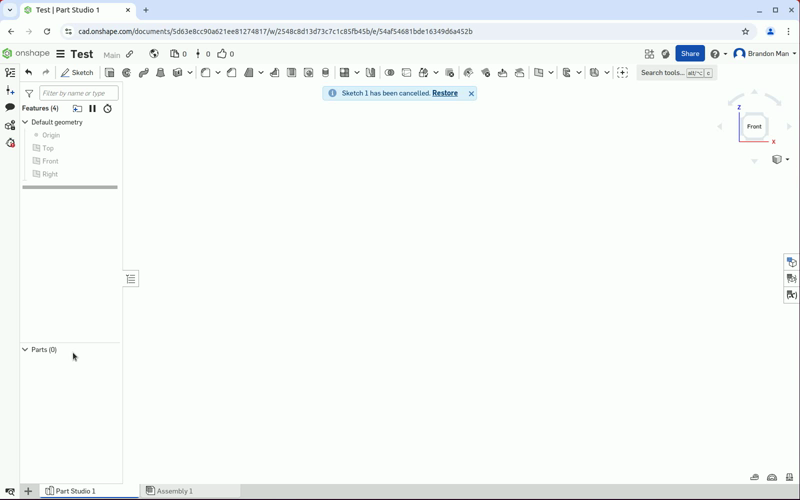
key_up(shift)
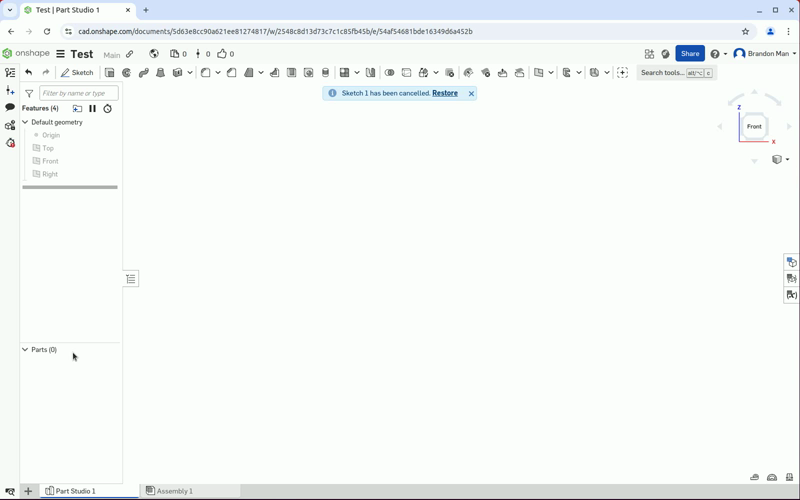
mouse_move(73, 352)
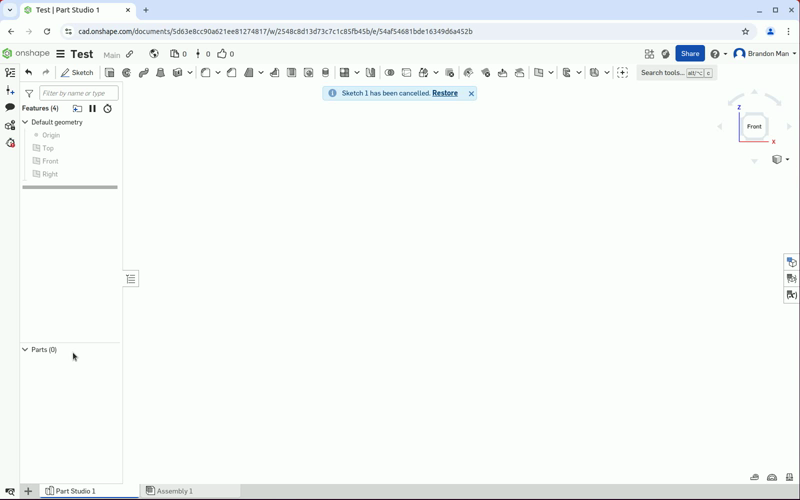
key(shift+y)
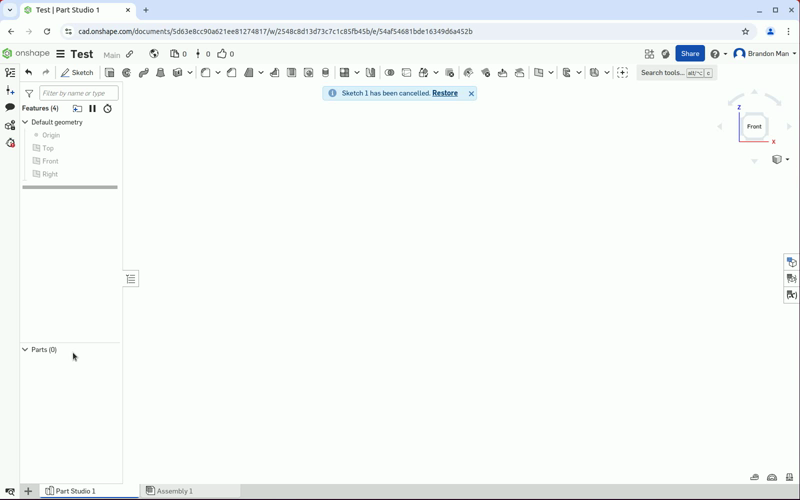
key(shift+s)
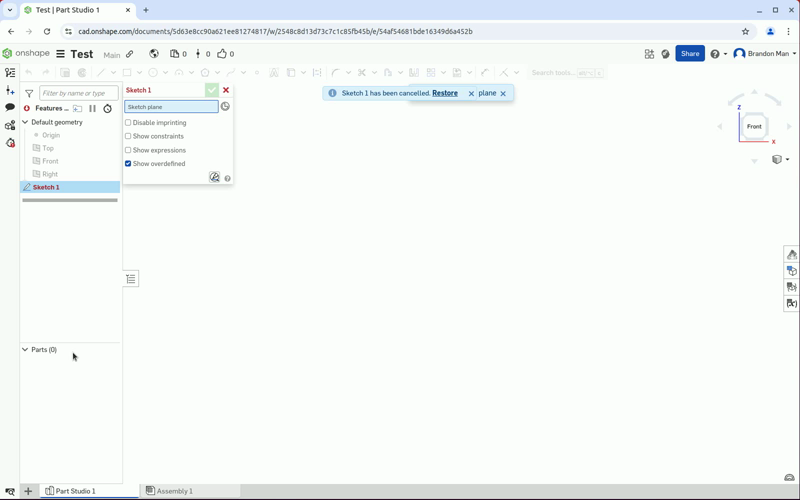
mouse_move(73, 163)
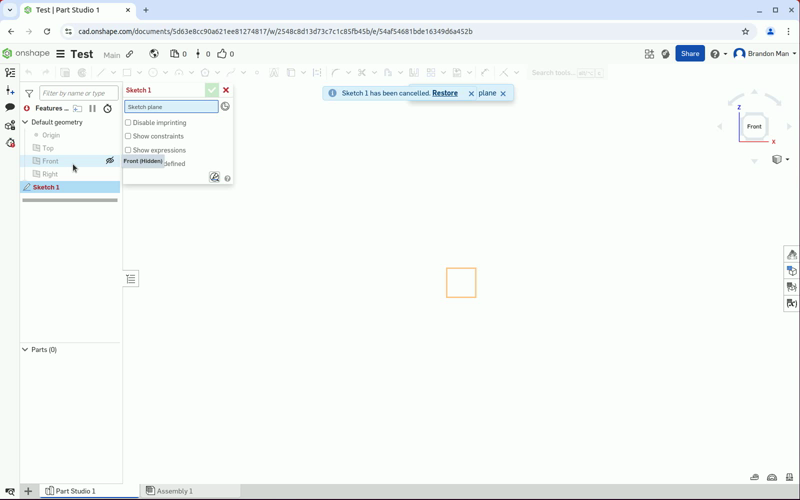
click(73, 163)
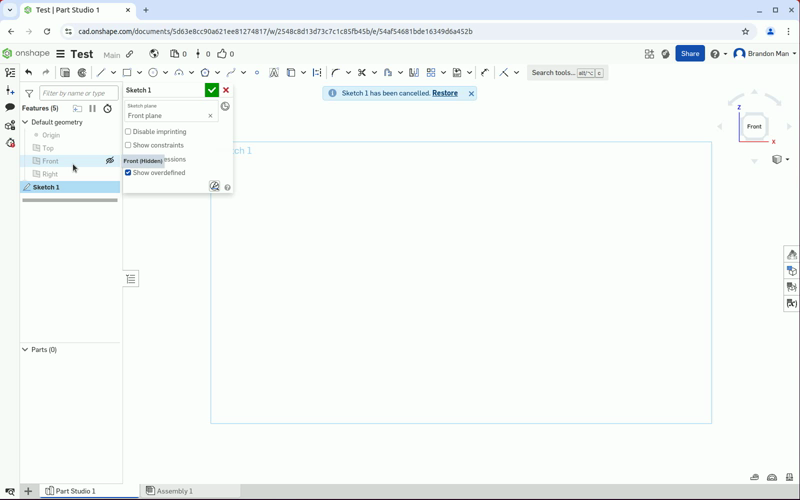
mouse_move(73, 352)
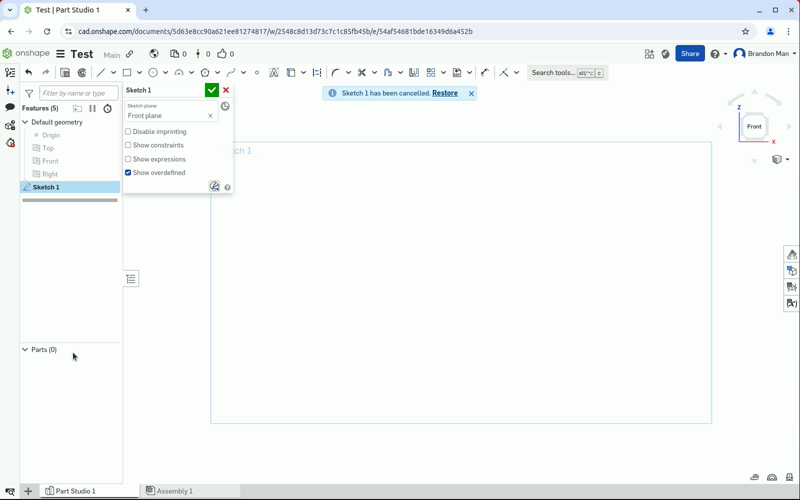
key(y)
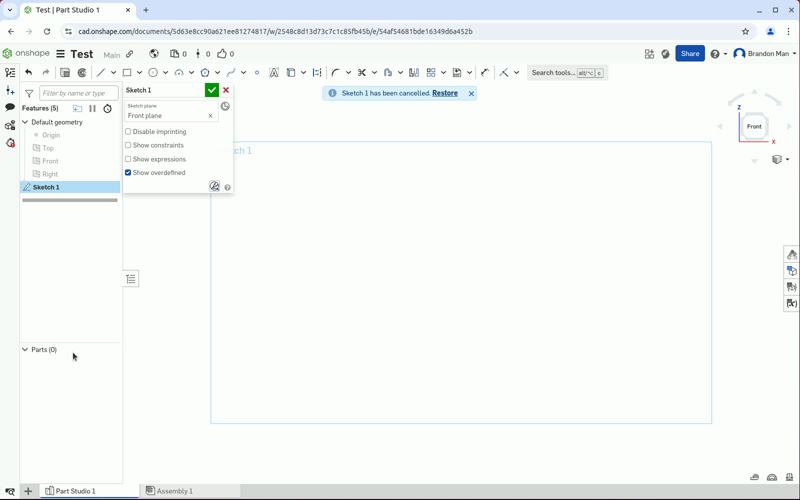
key(l)
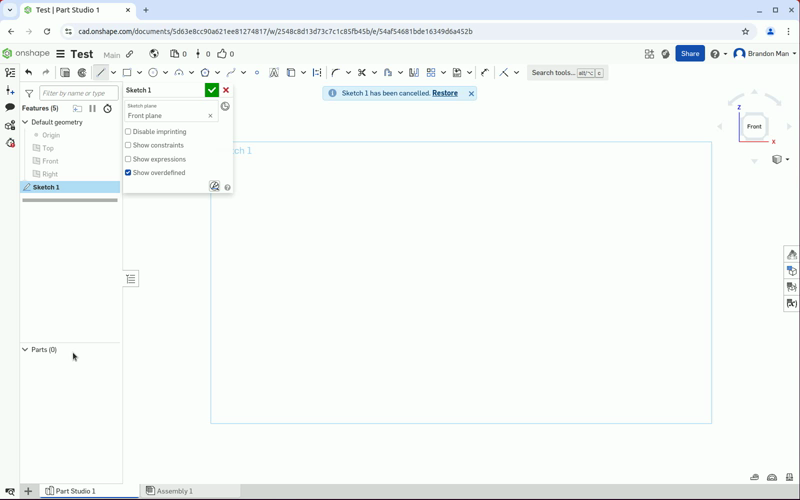
key_down(shift)
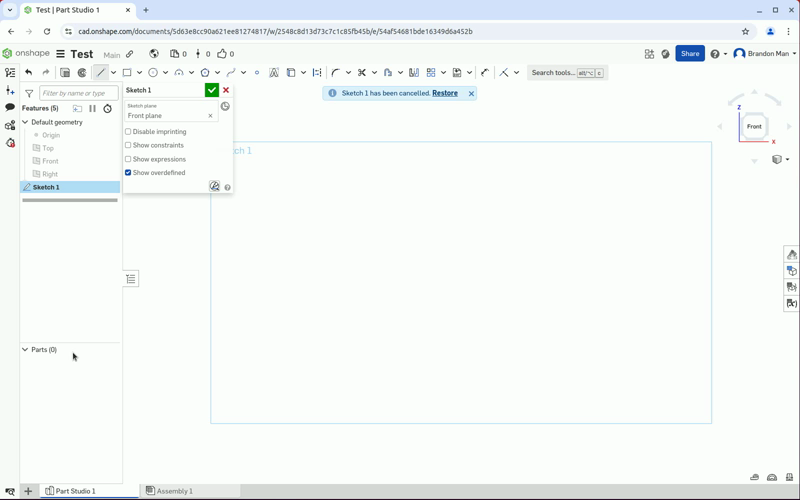
mouse_move(460, 395)
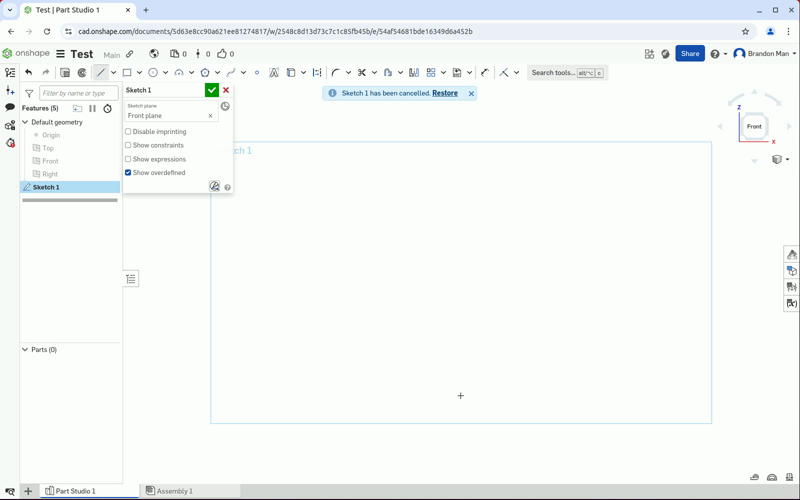
click(460, 395)
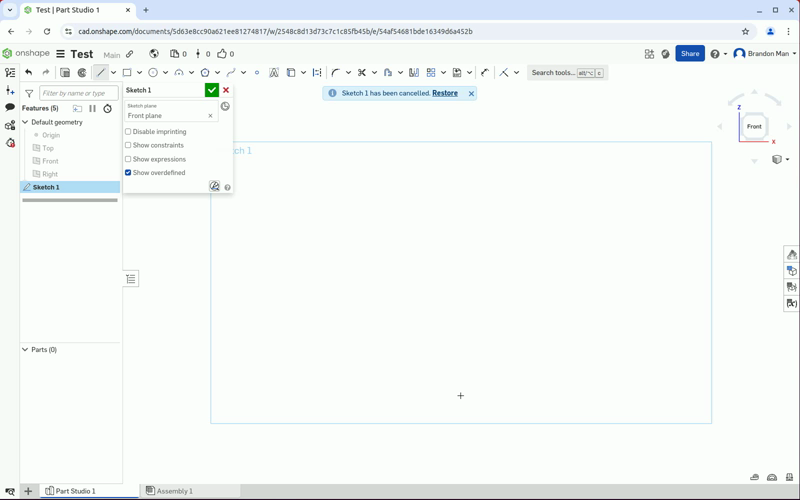
key_up(shift)
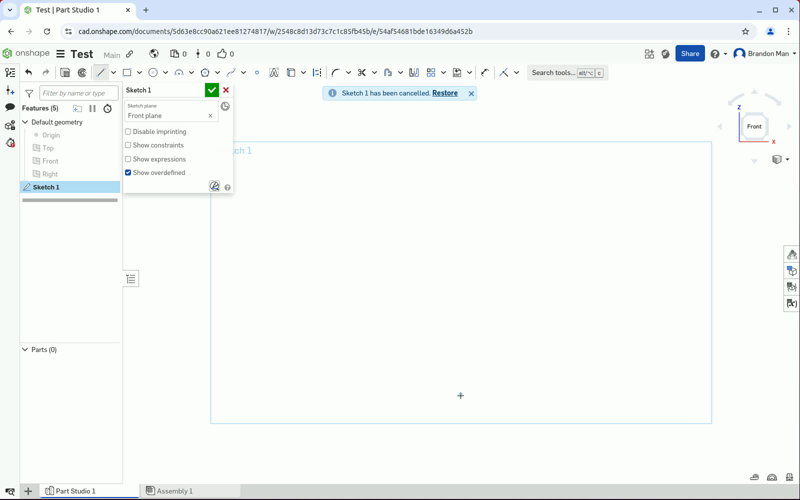
key_down(shift)
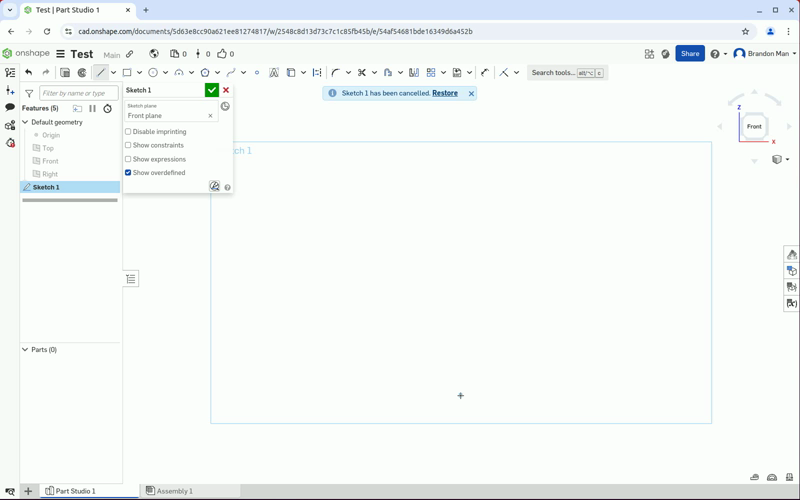
mouse_move(490, 395)
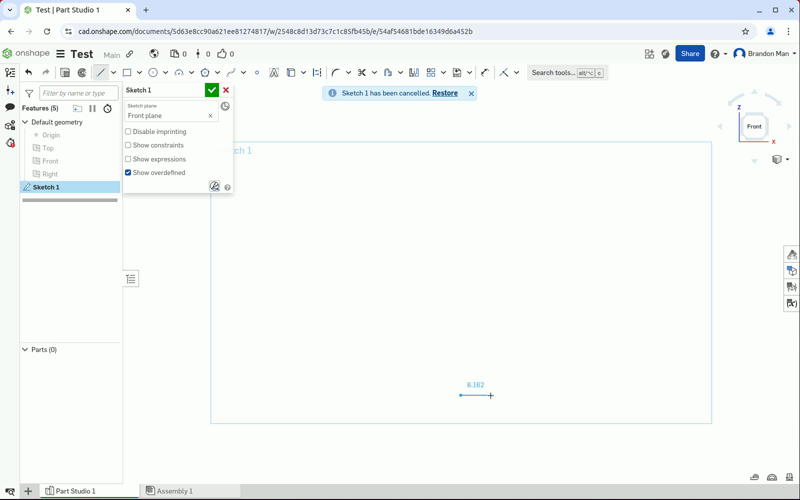
mouse_move(505, 395)
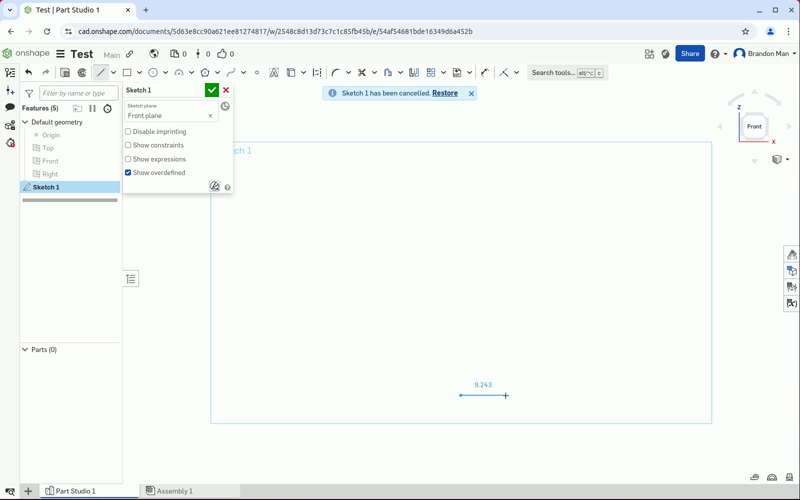
click(505, 395)
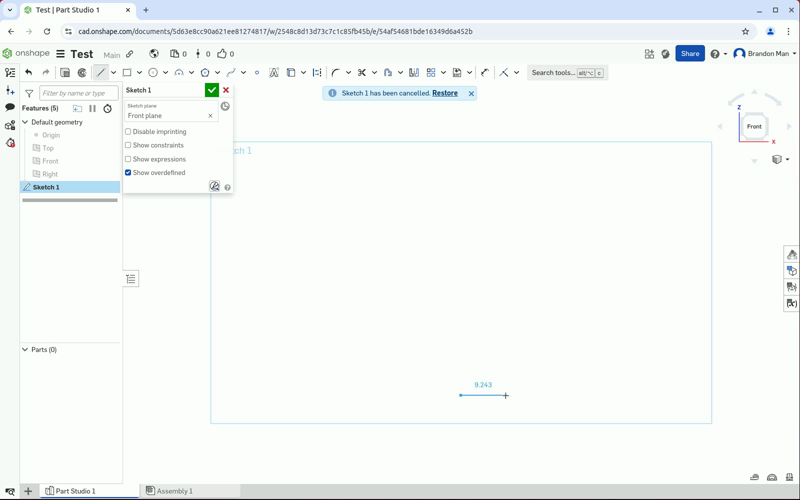
key_up(shift)
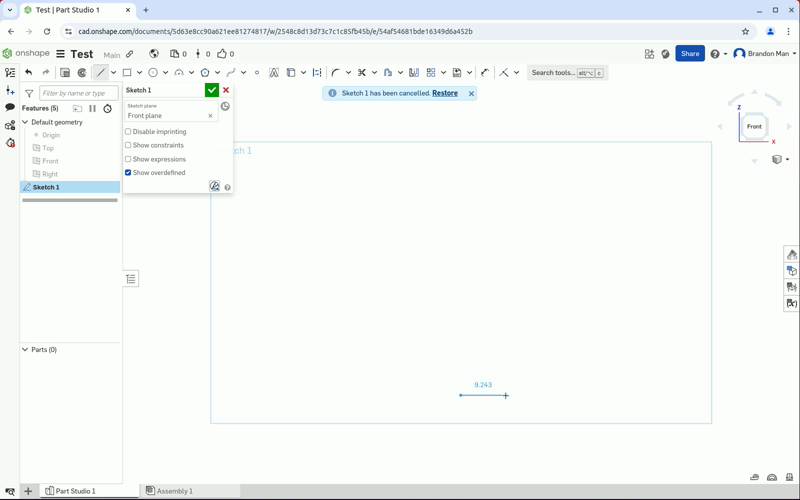
key_down(shift)
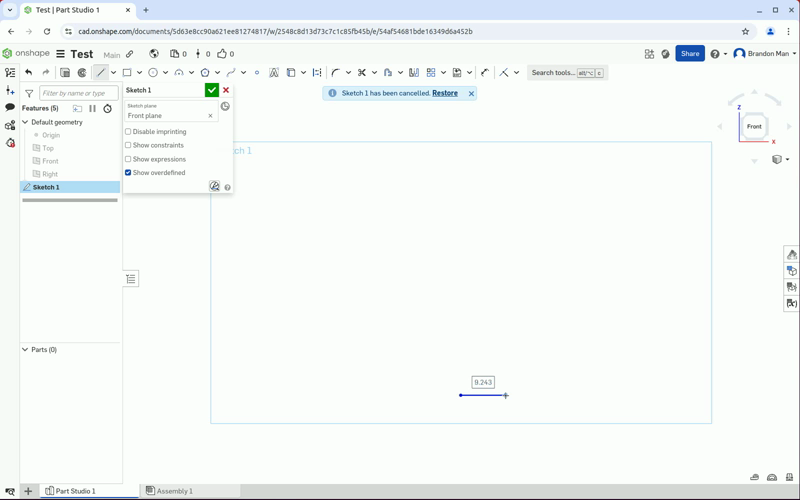
mouse_move(505, 282)
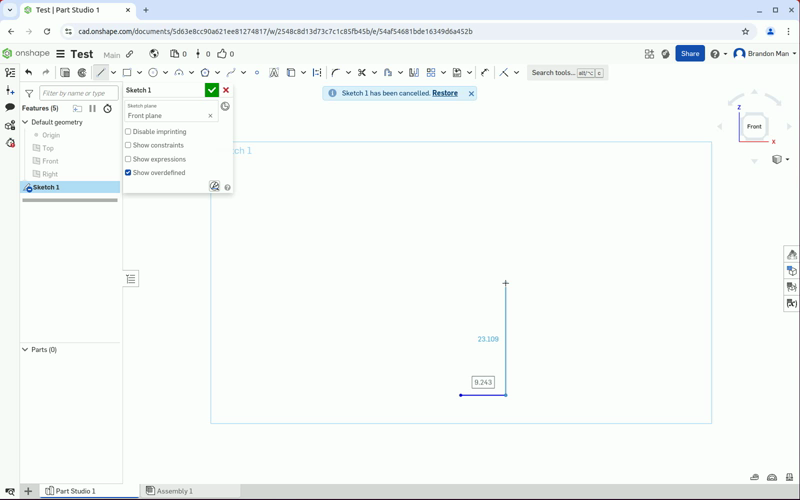
click(505, 282)
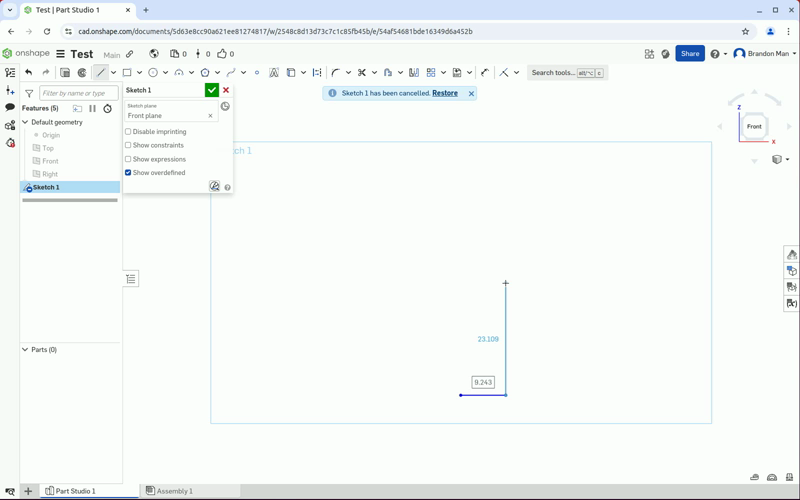
key_up(shift)
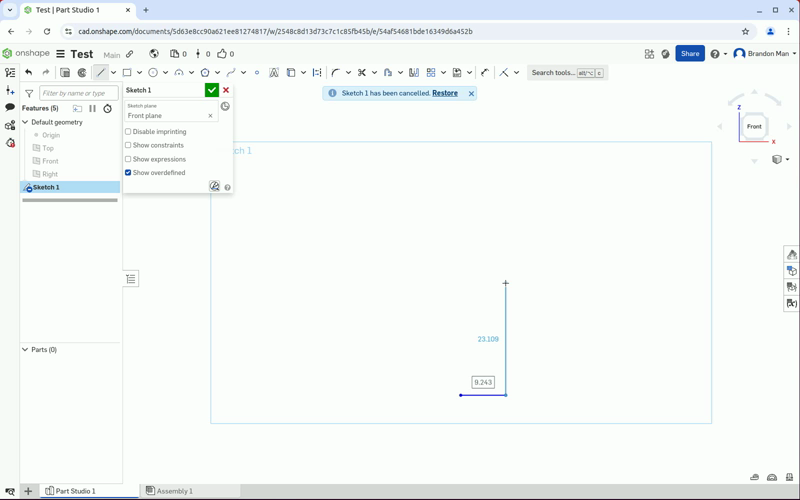
key_down(shift)
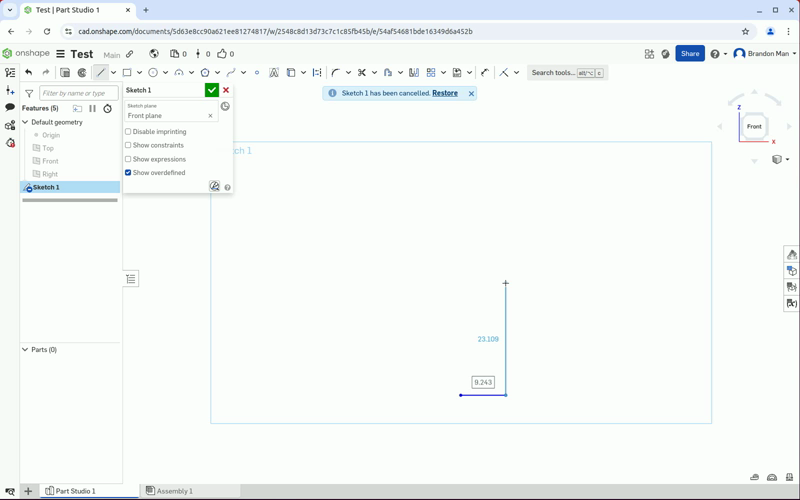
mouse_move(535, 282)
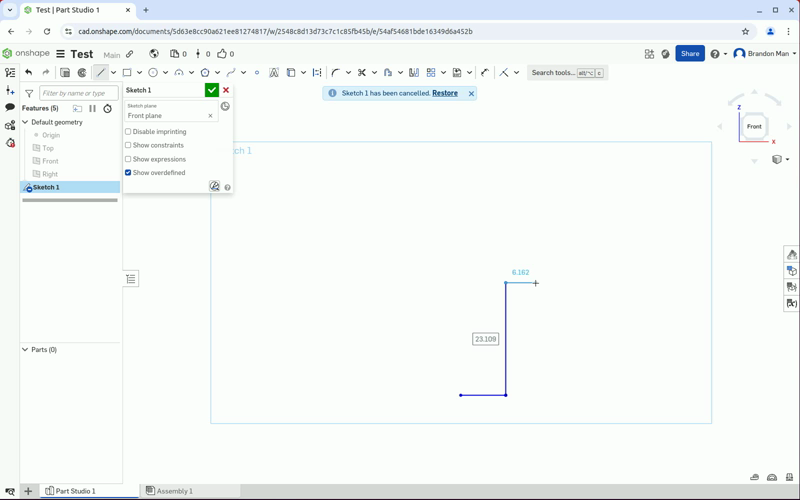
mouse_move(460, 282)
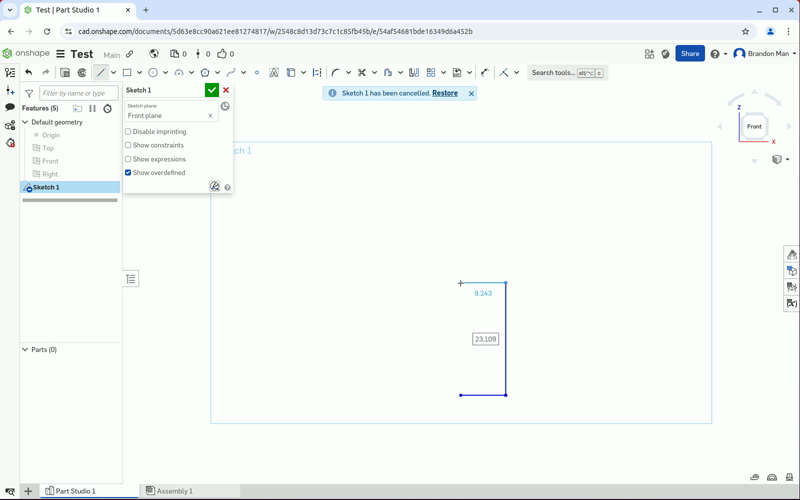
click(460, 282)
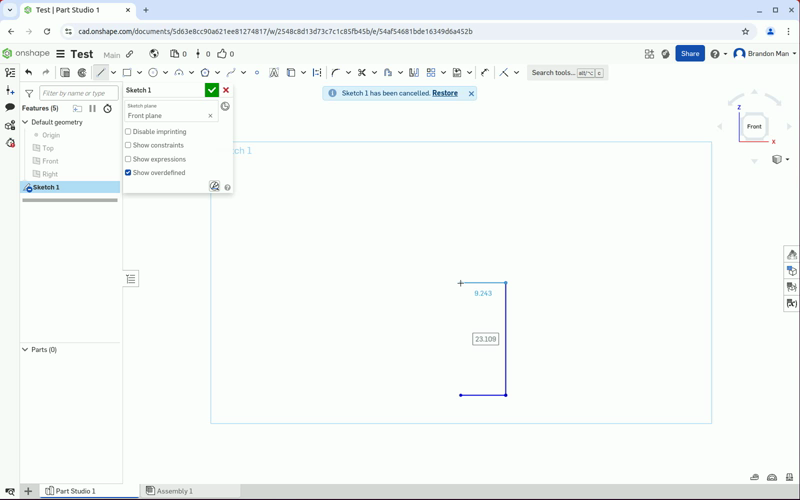
key_up(shift)
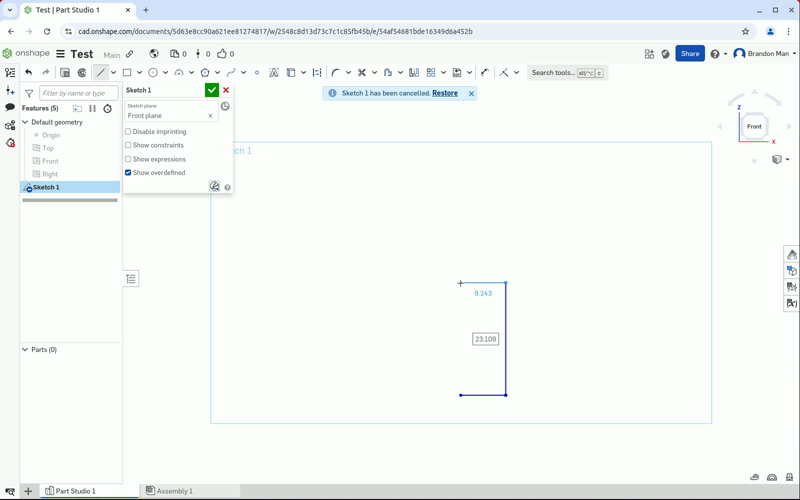
key_down(shift)
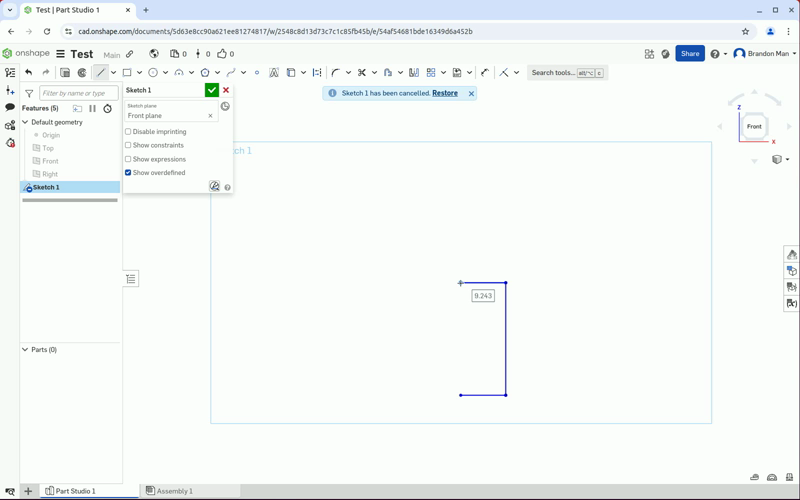
mouse_move(460, 395)
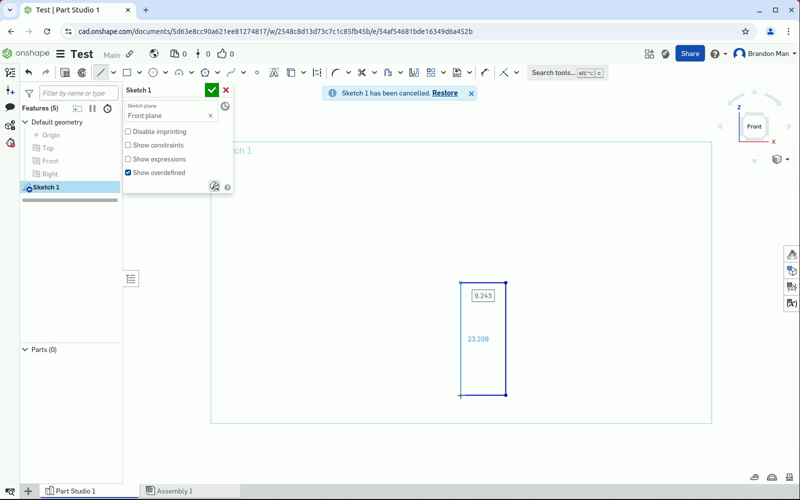
key_up(shift)
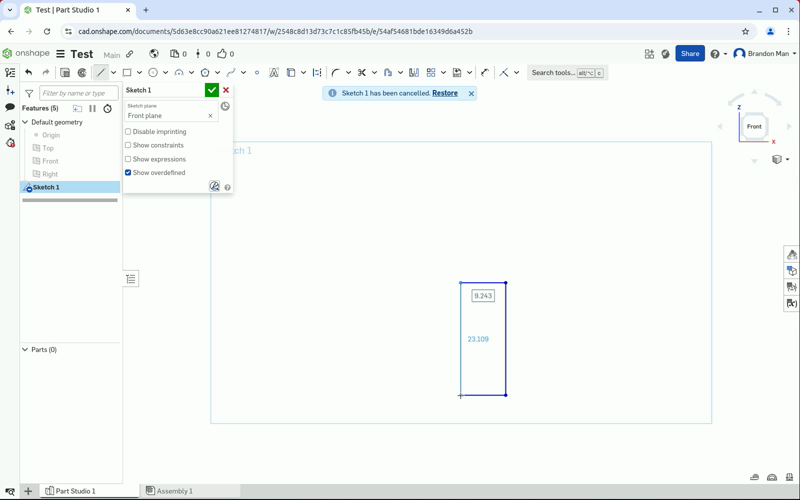
click(460, 395)
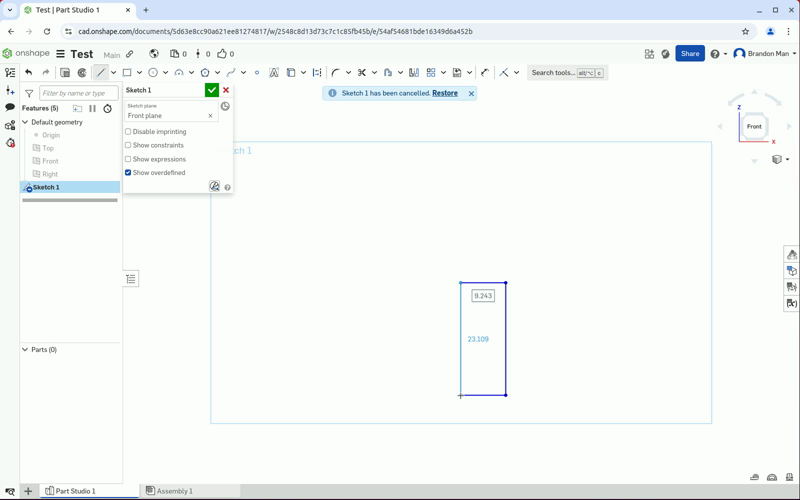
key(esc)
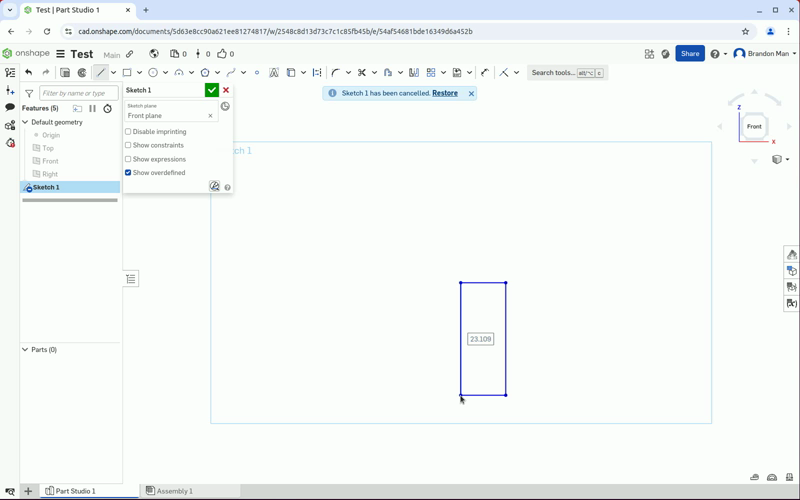
key(l)
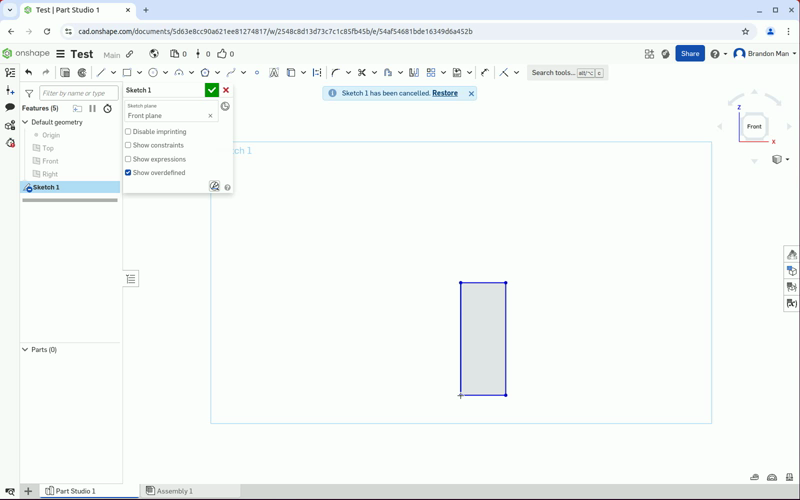
key_down(shift)
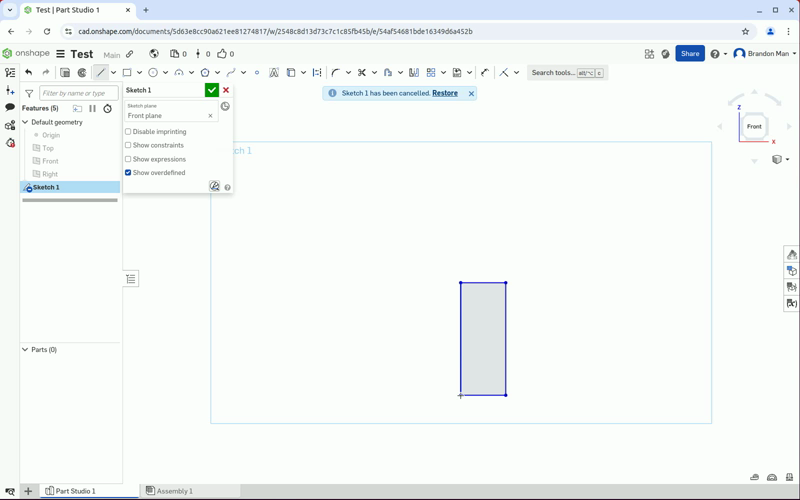
mouse_move(469, 383)
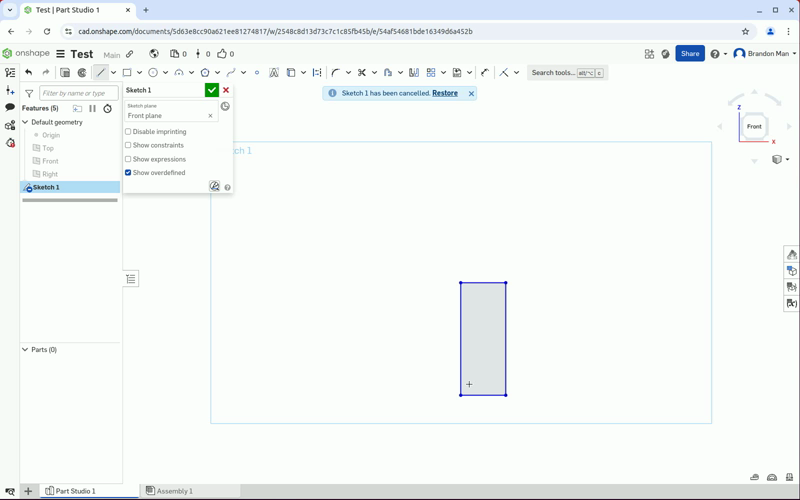
click(469, 383)
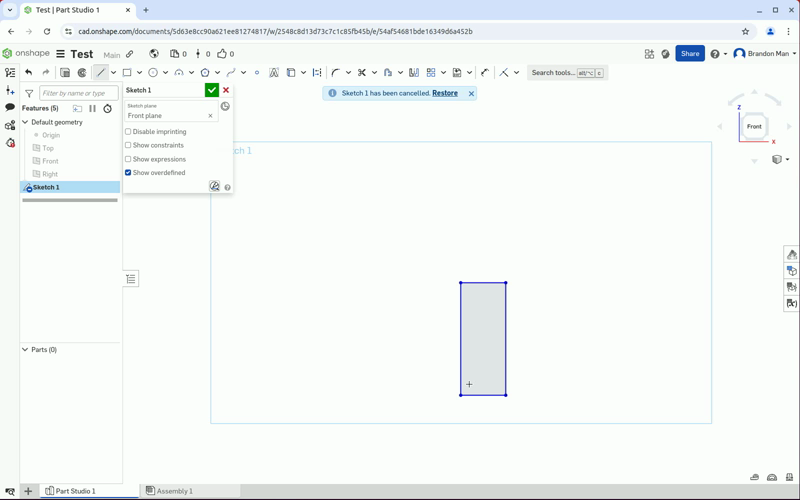
key_up(shift)
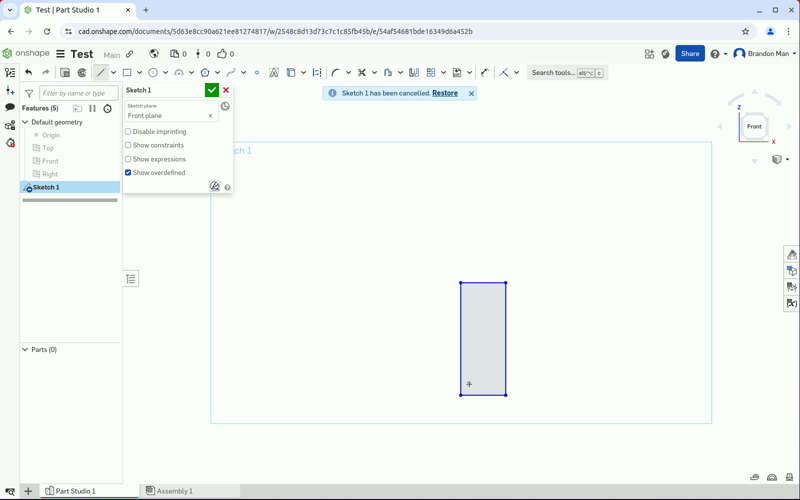
key_down(shift)
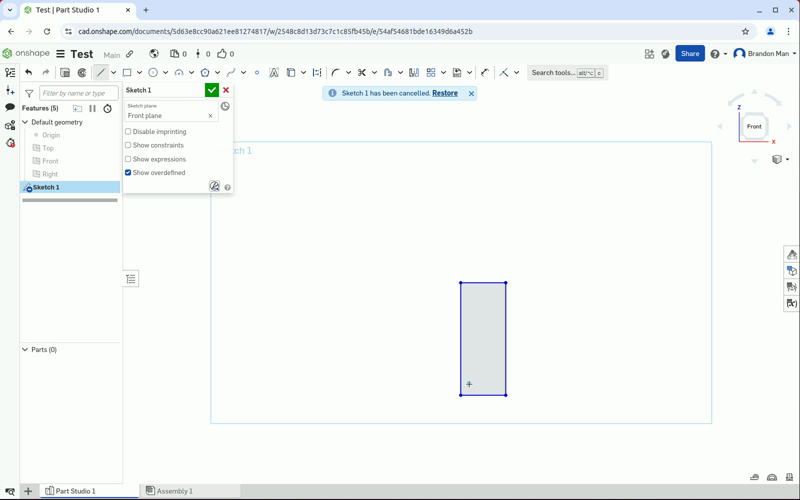
mouse_move(499, 383)
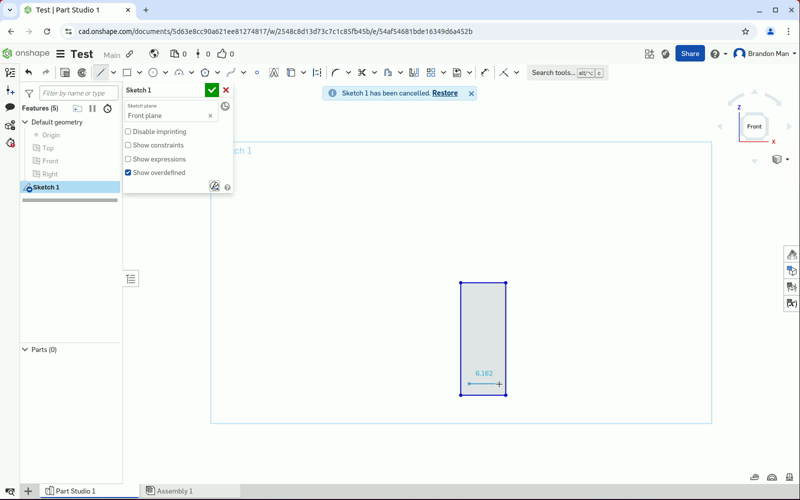
mouse_move(497, 383)
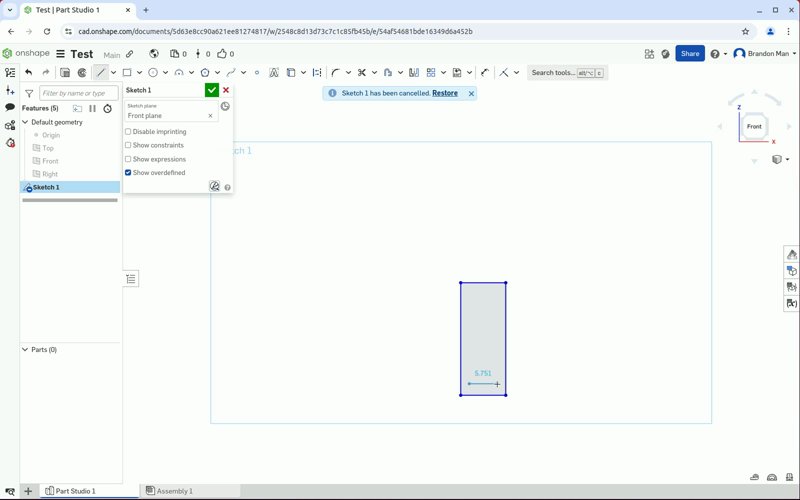
click(497, 383)
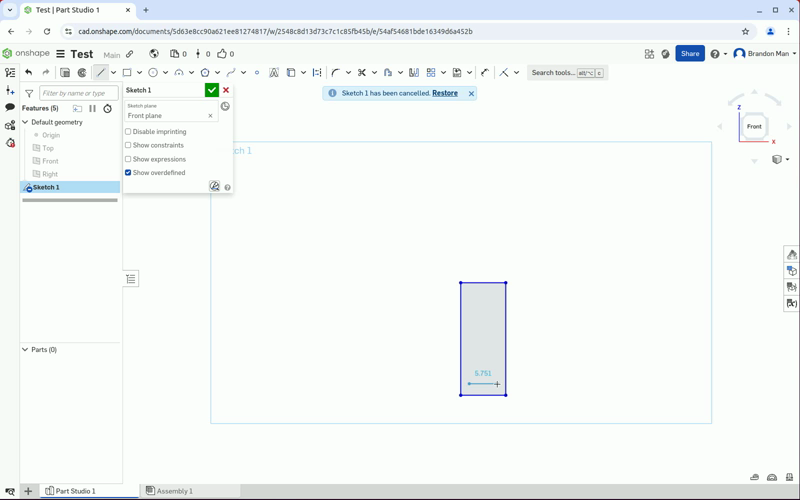
key_up(shift)
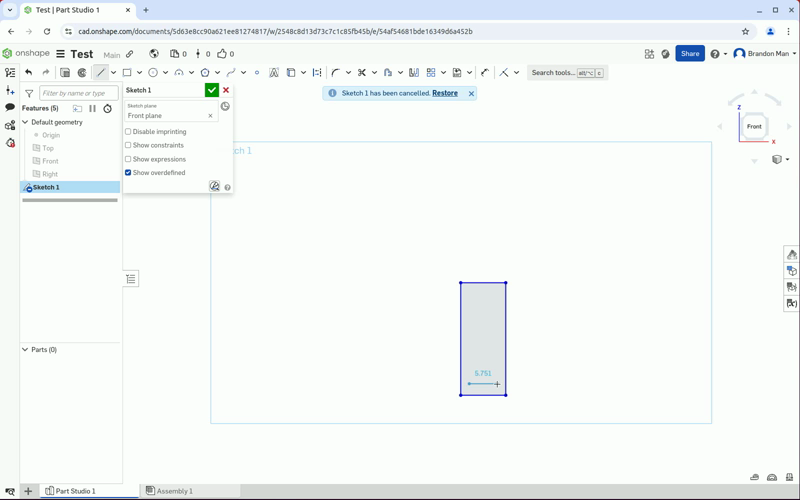
key_down(shift)
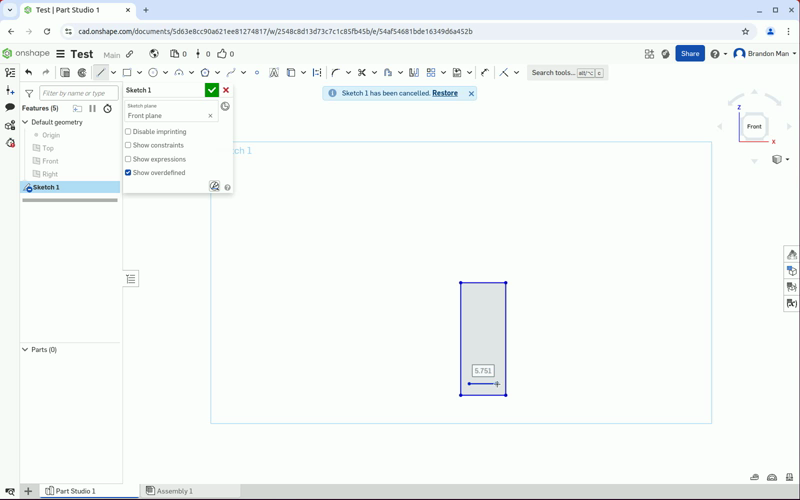
mouse_move(497, 313)
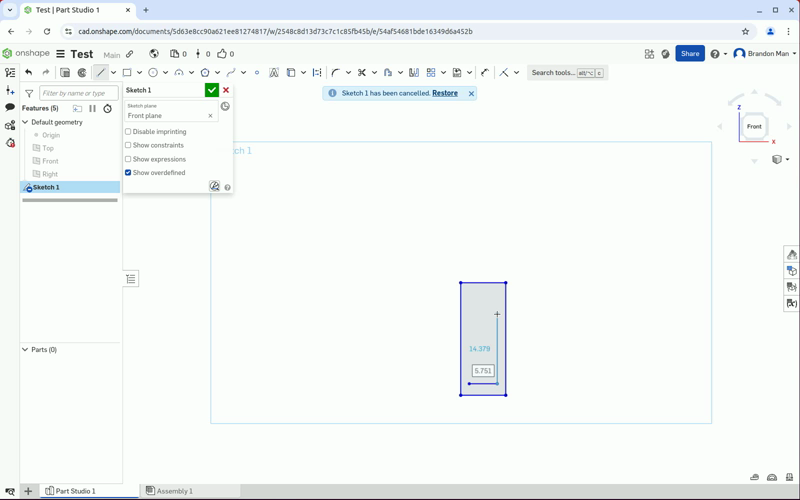
click(497, 313)
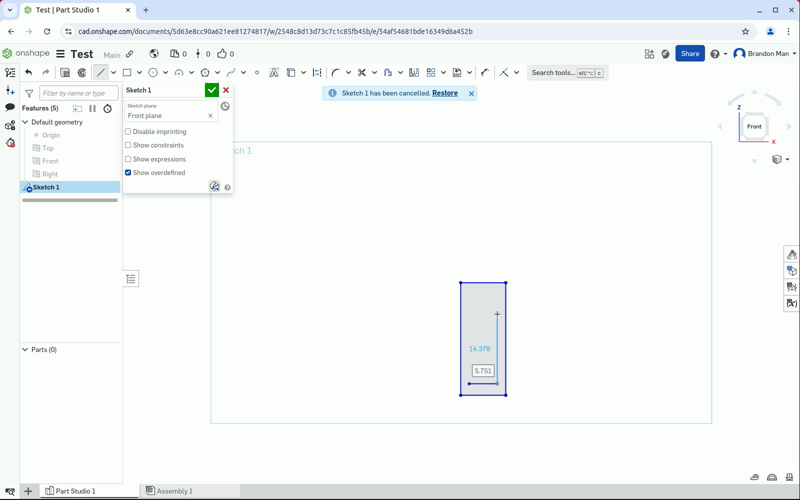
key_up(shift)
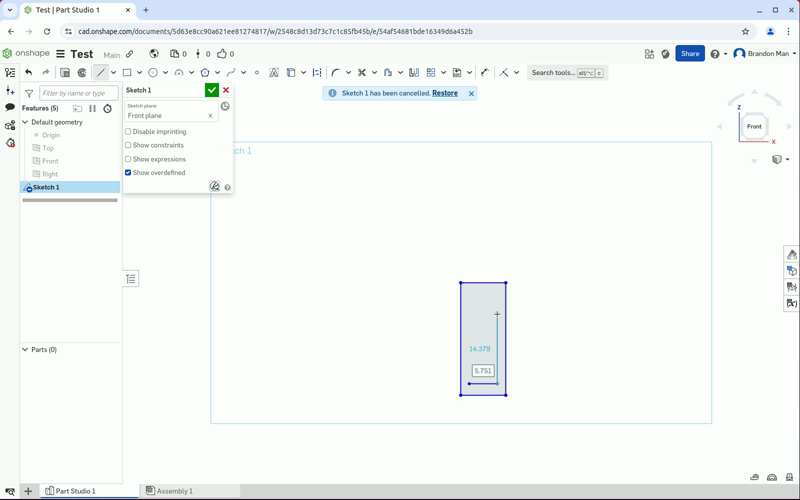
key_down(shift)
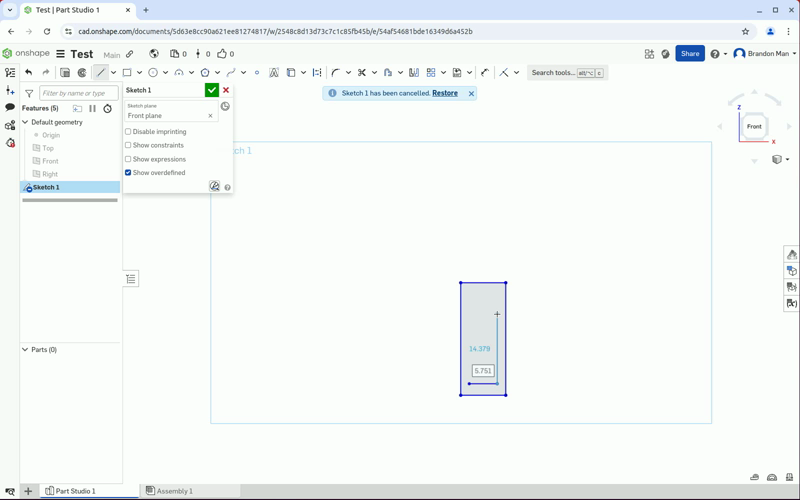
mouse_move(527, 313)
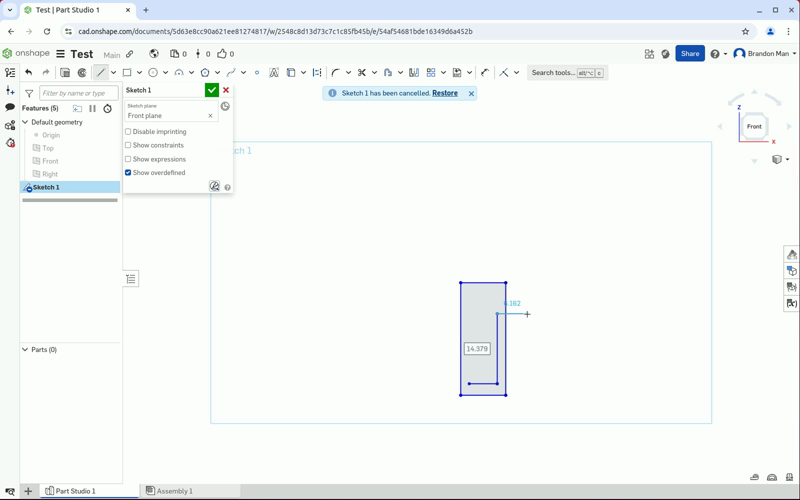
mouse_move(469, 313)
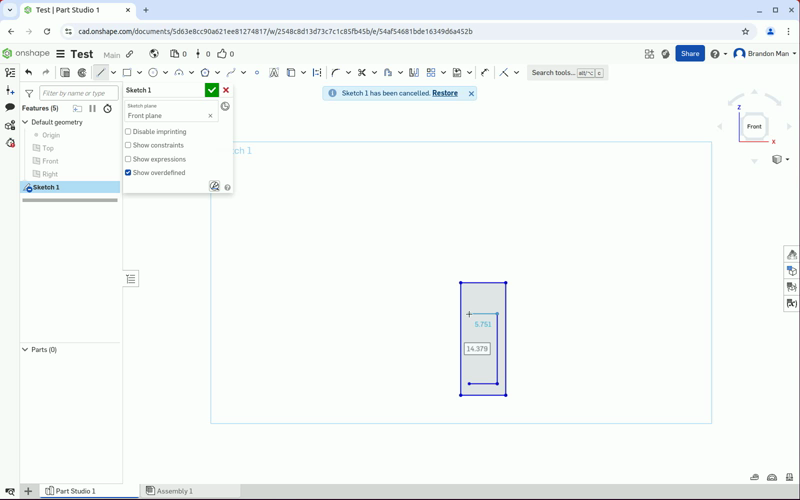
click(469, 313)
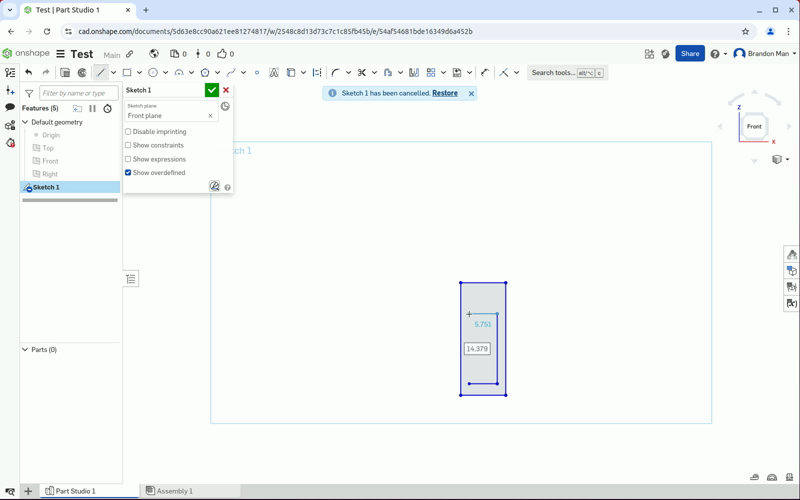
key_up(shift)
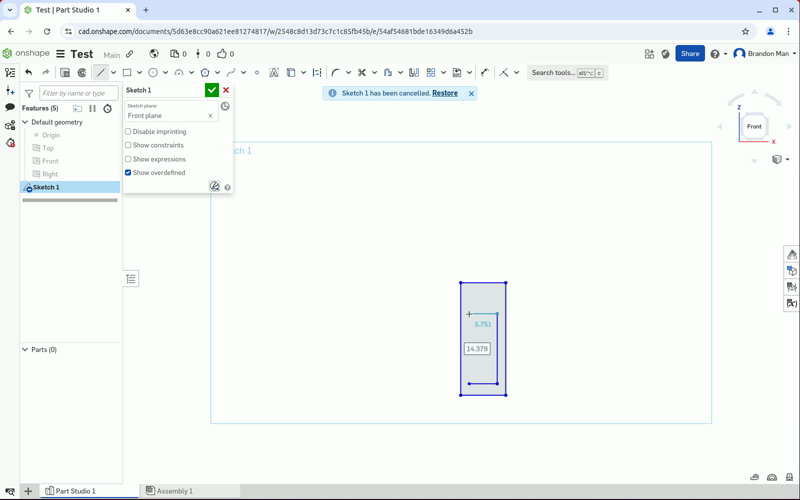
key_down(shift)
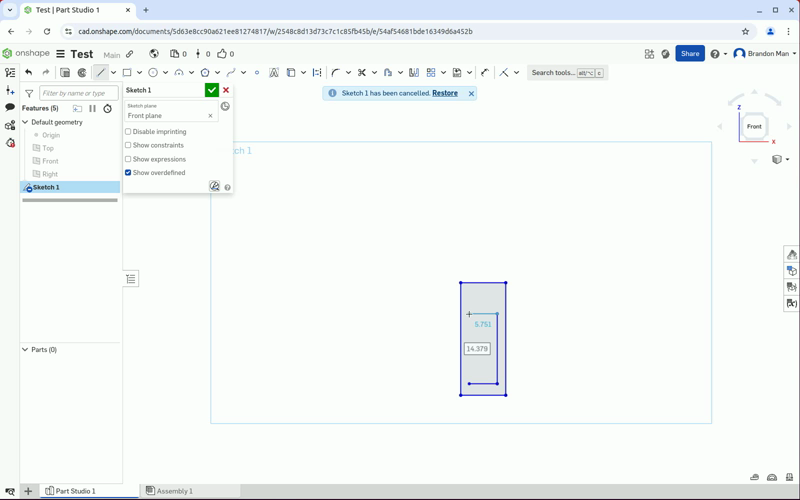
mouse_move(469, 383)
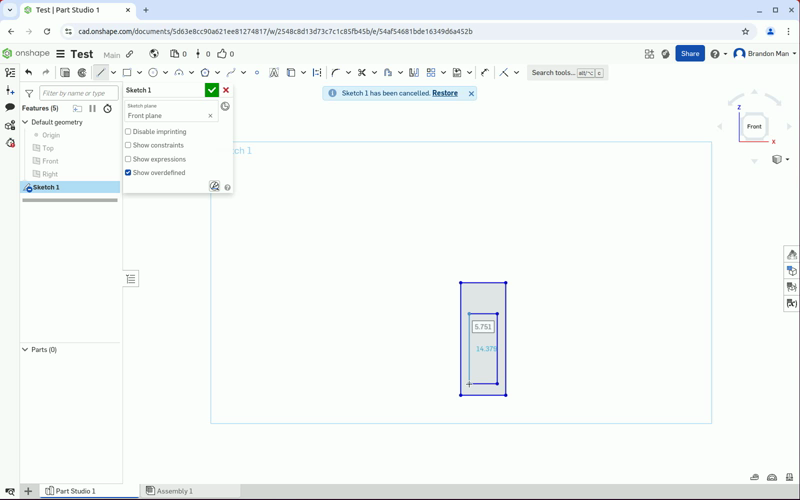
key_up(shift)
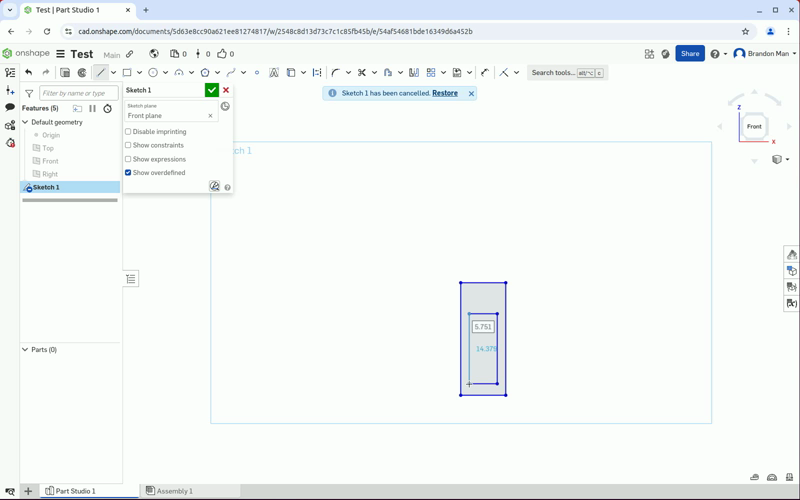
click(469, 383)
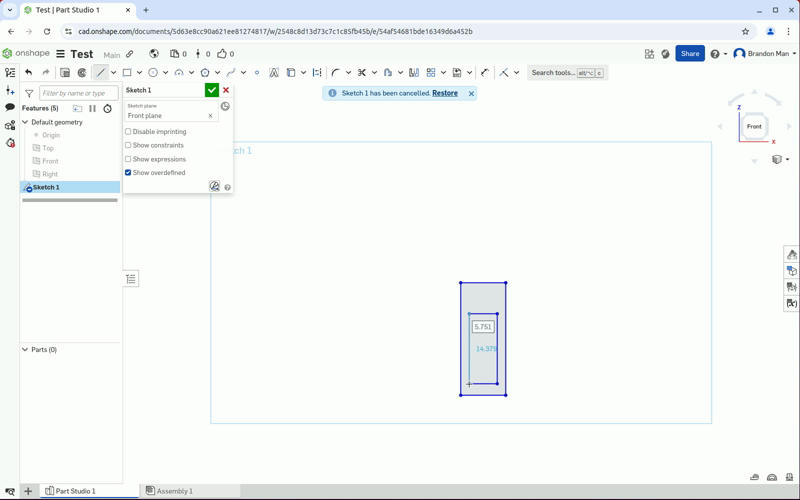
key(esc)
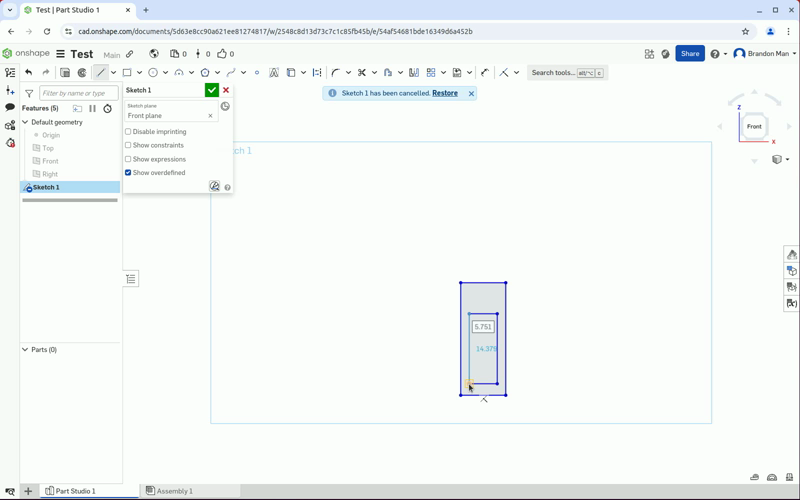
key(l)
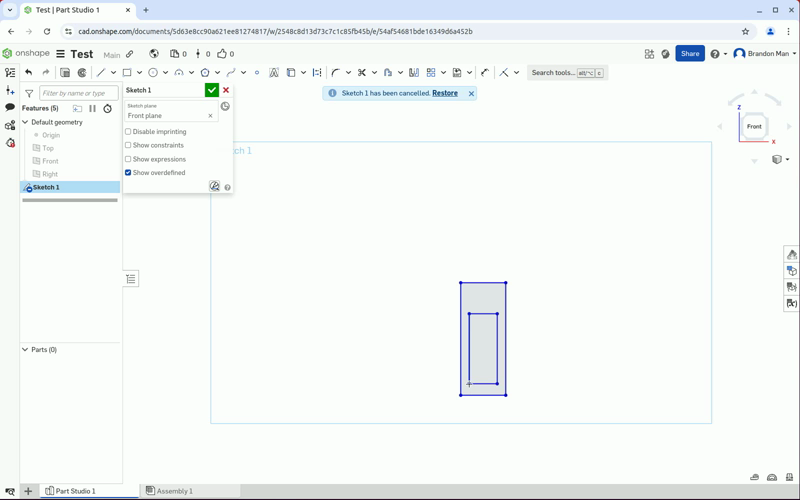
key_down(shift)
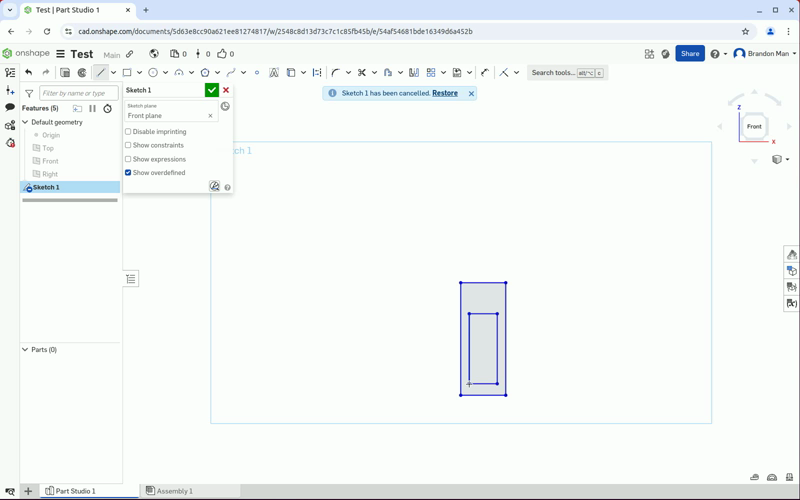
mouse_move(469, 307)
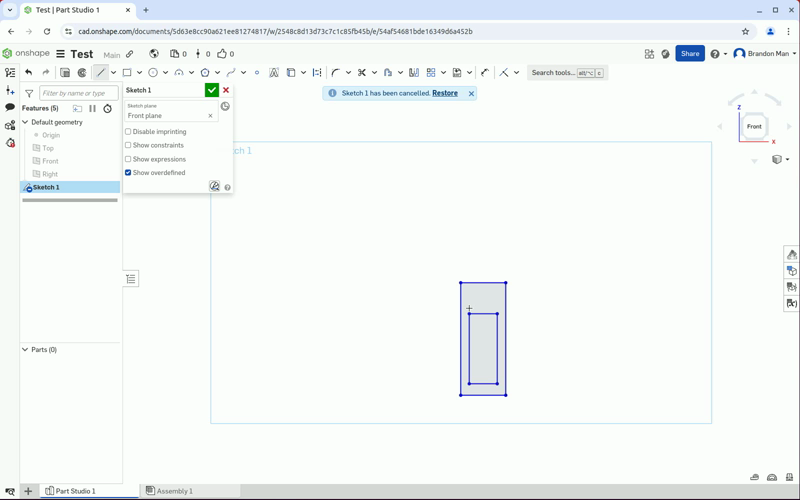
click(469, 307)
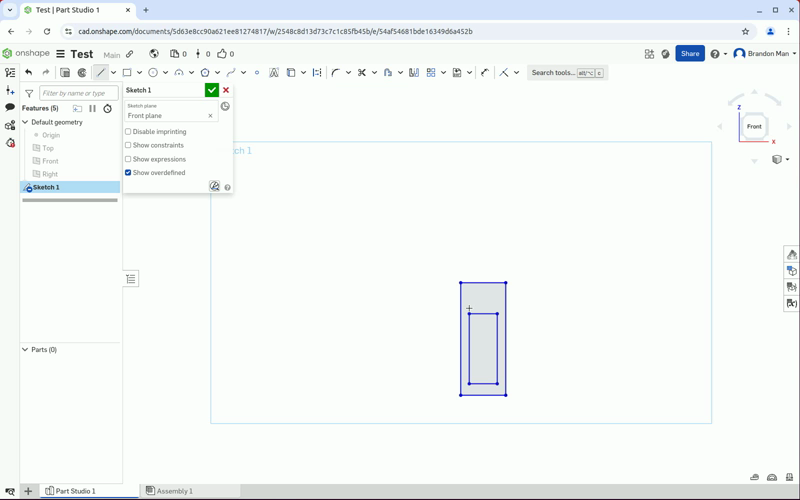
key_up(shift)
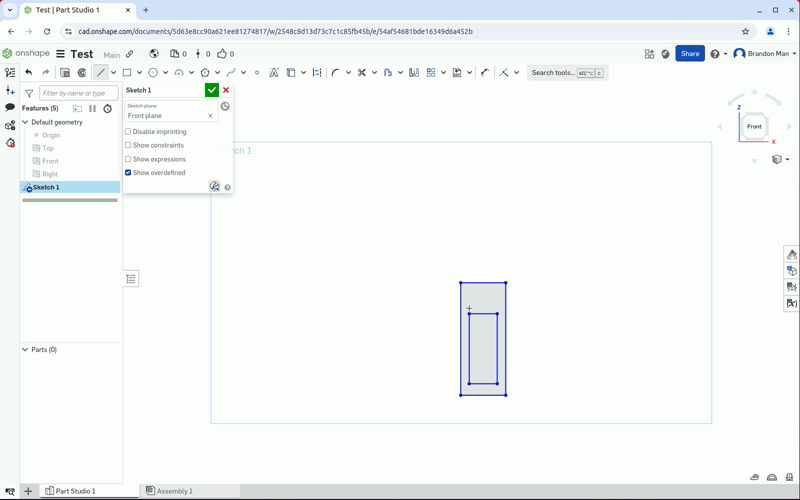
key_down(shift)
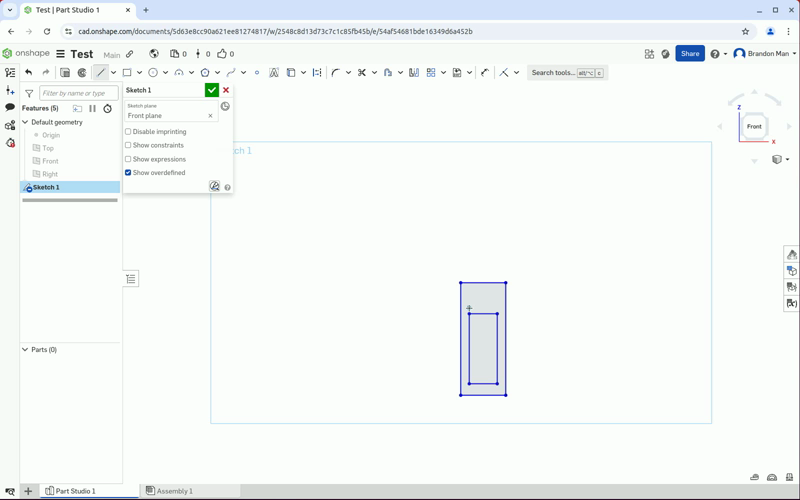
mouse_move(499, 307)
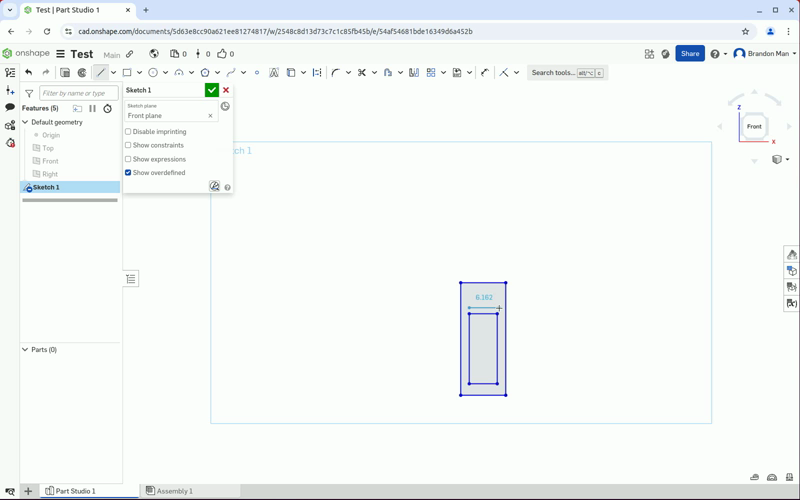
mouse_move(497, 307)
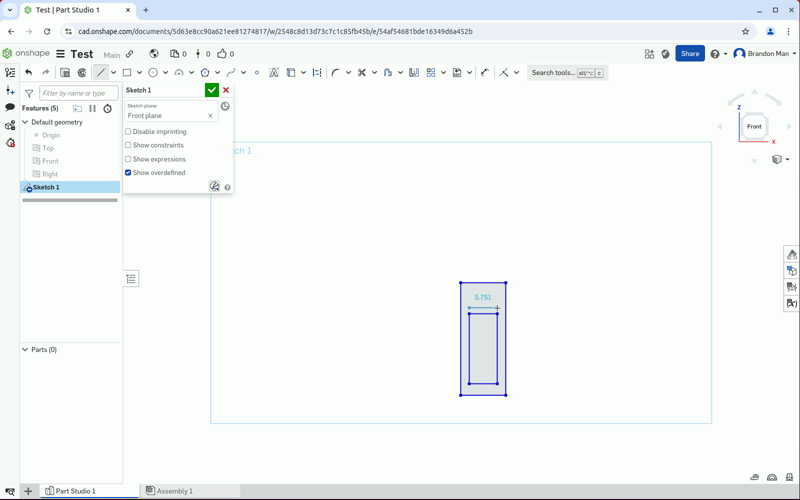
click(497, 307)
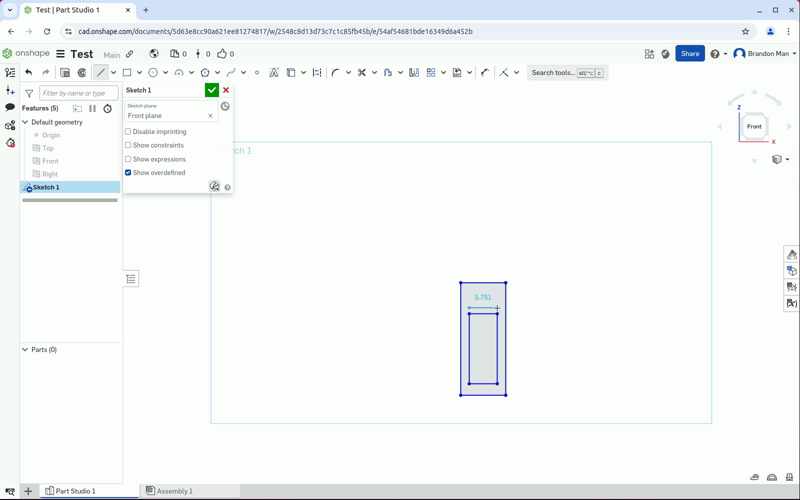
key_up(shift)
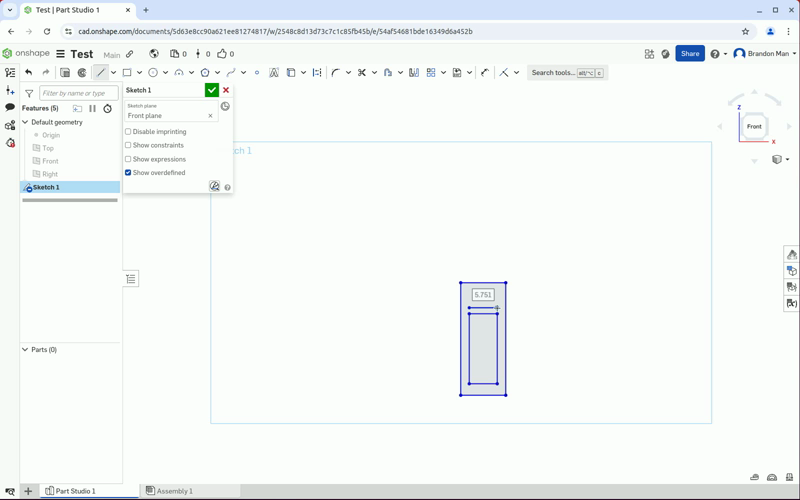
key_down(shift)
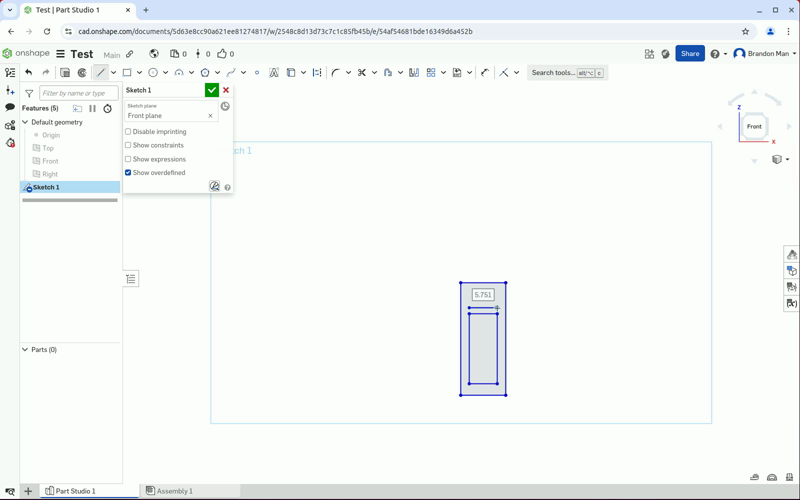
mouse_move(527, 307)
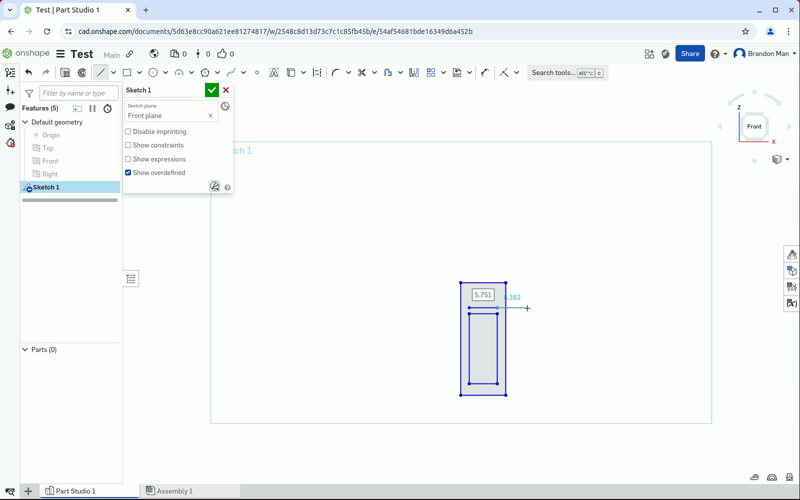
mouse_move(497, 291)
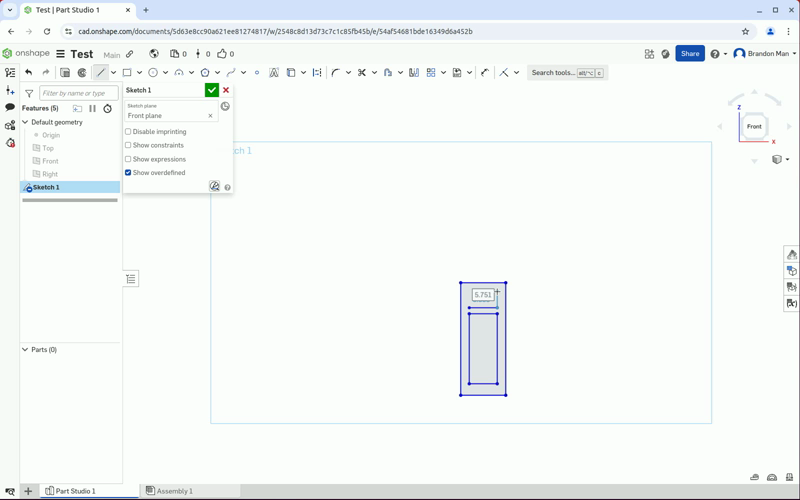
click(497, 291)
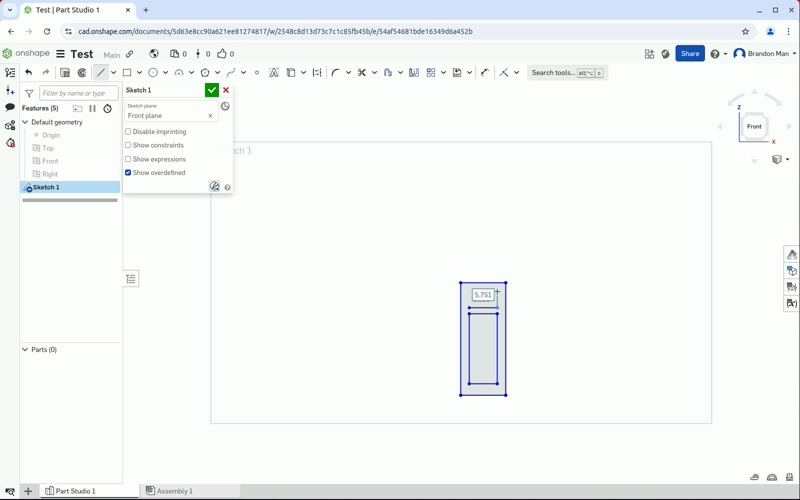
key_up(shift)
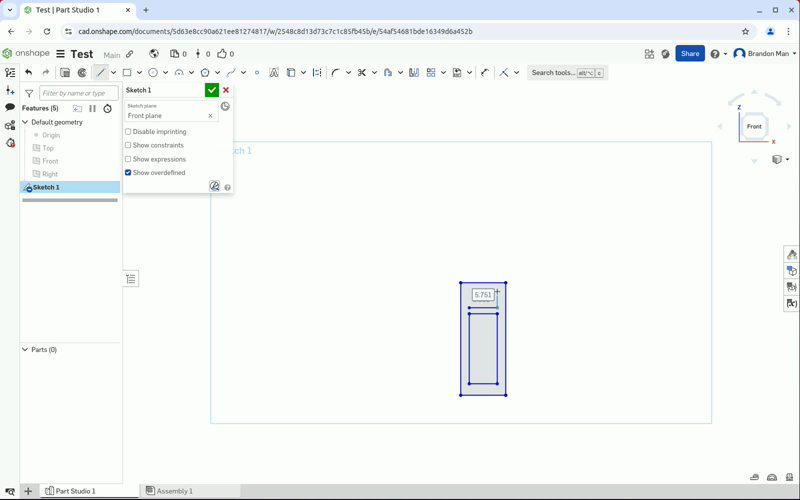
key_down(shift)
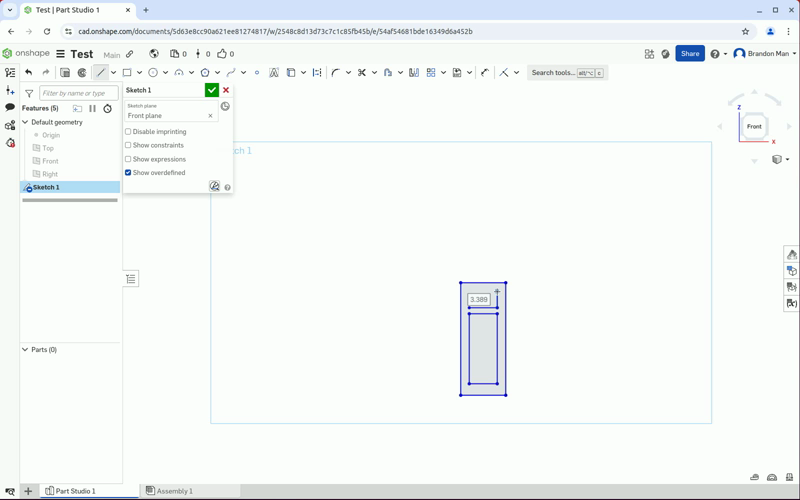
mouse_move(527, 291)
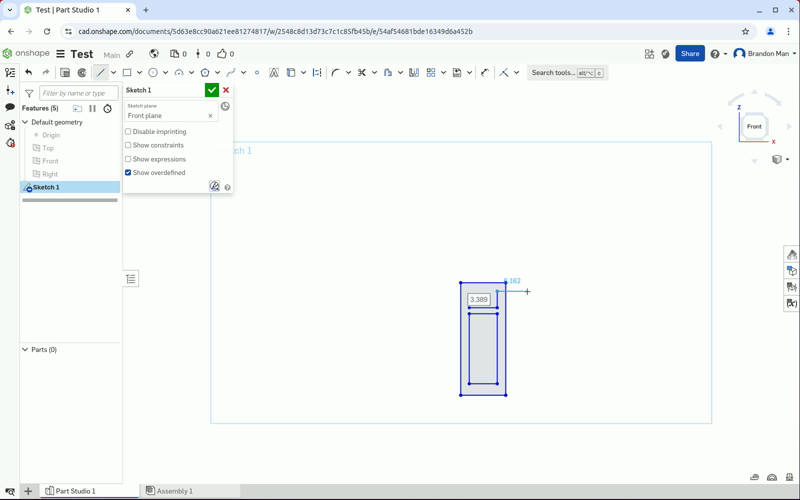
mouse_move(469, 291)
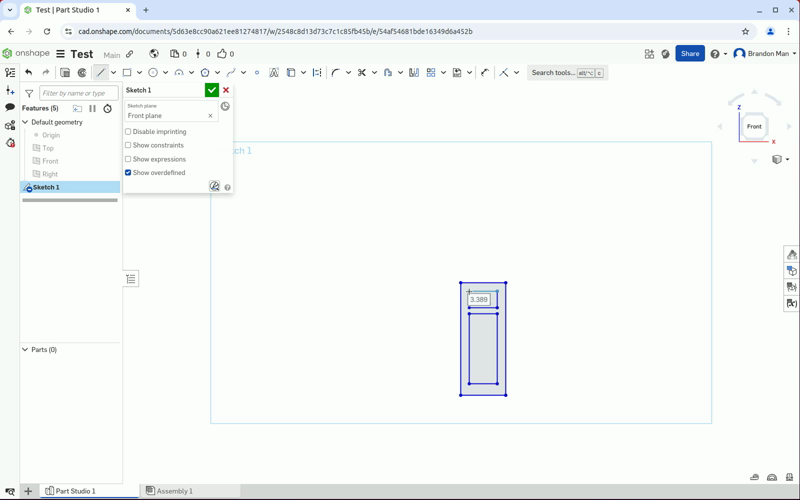
click(469, 291)
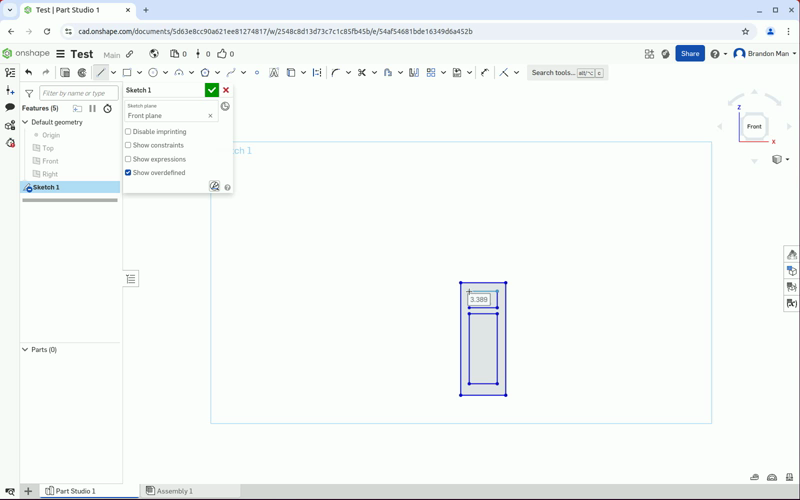
key_up(shift)
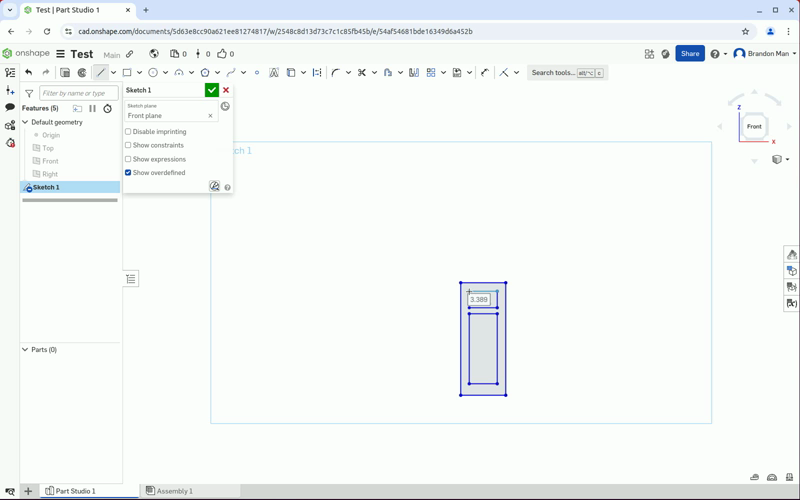
mouse_move(499, 291)
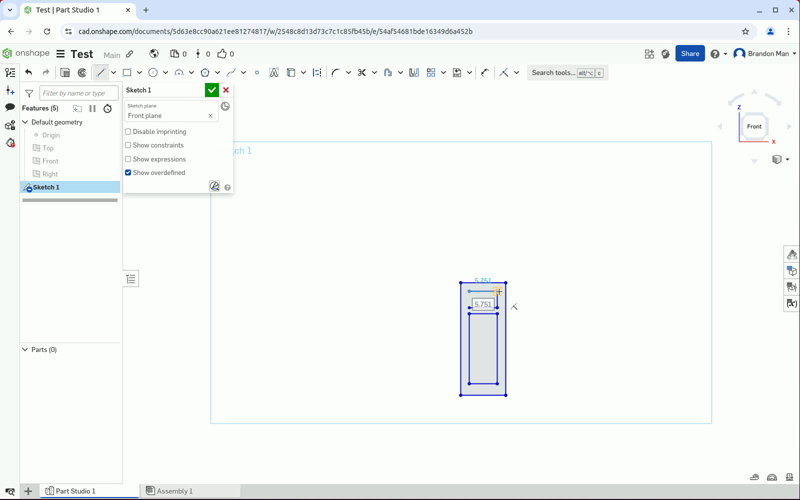
key_down(shift)
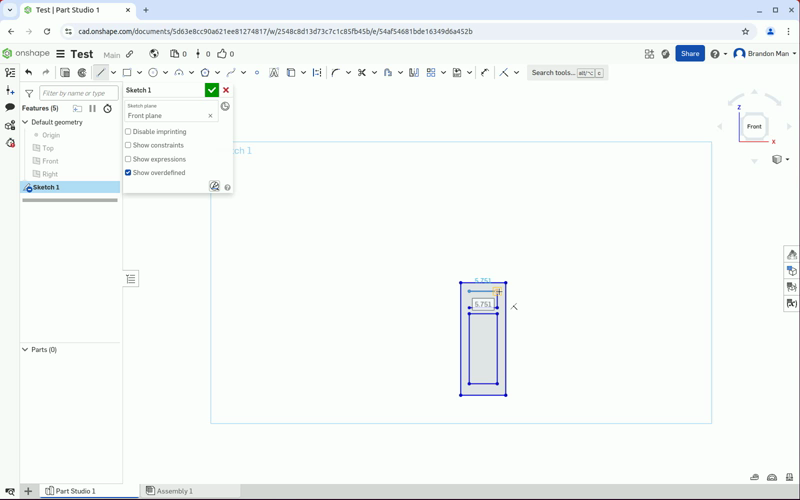
mouse_move(469, 307)
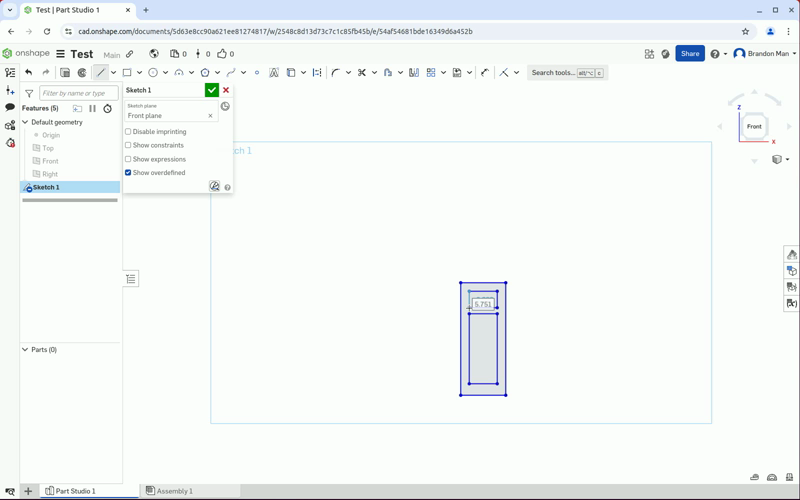
key_up(shift)
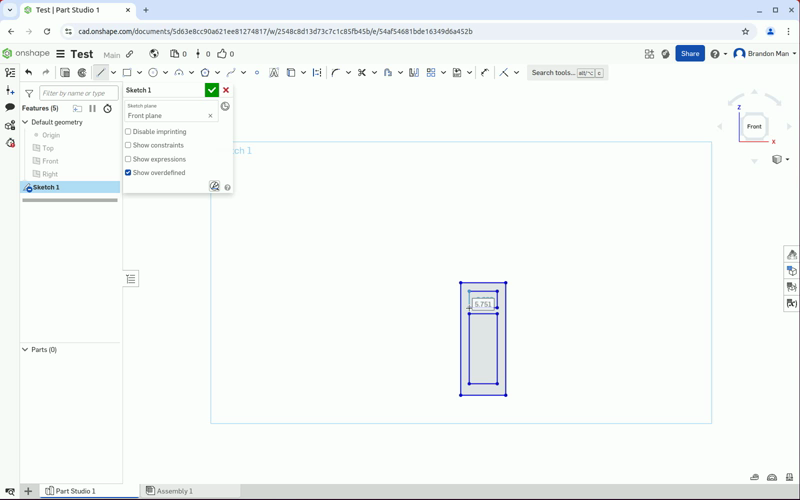
click(469, 307)
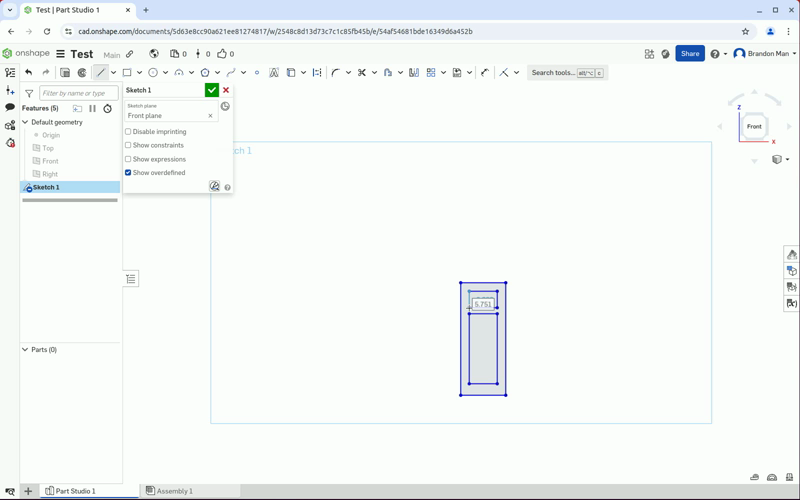
key(esc)
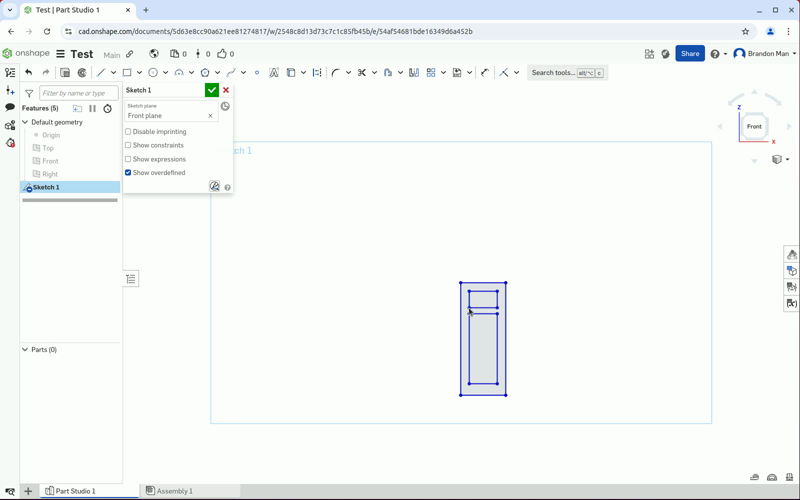
mouse_move(465, 317)
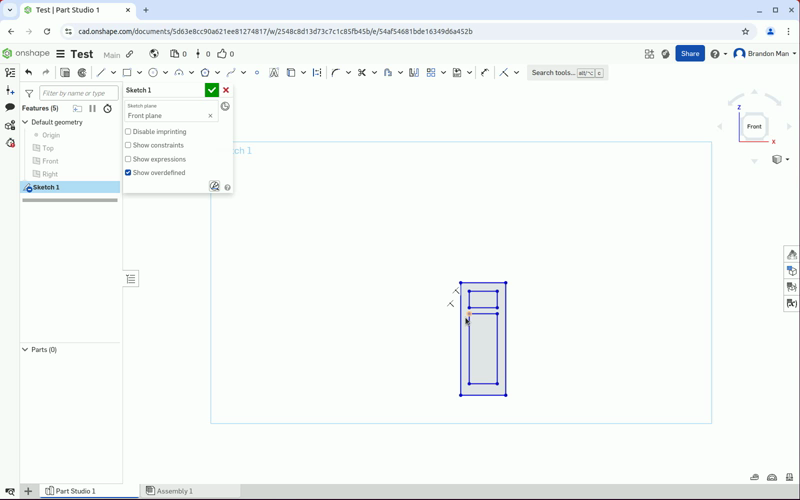
click(465, 317)
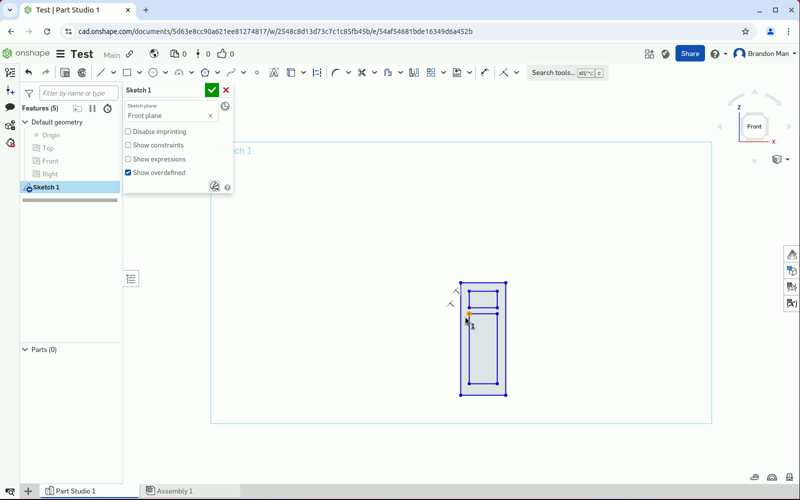
mouse_move(73, 352)
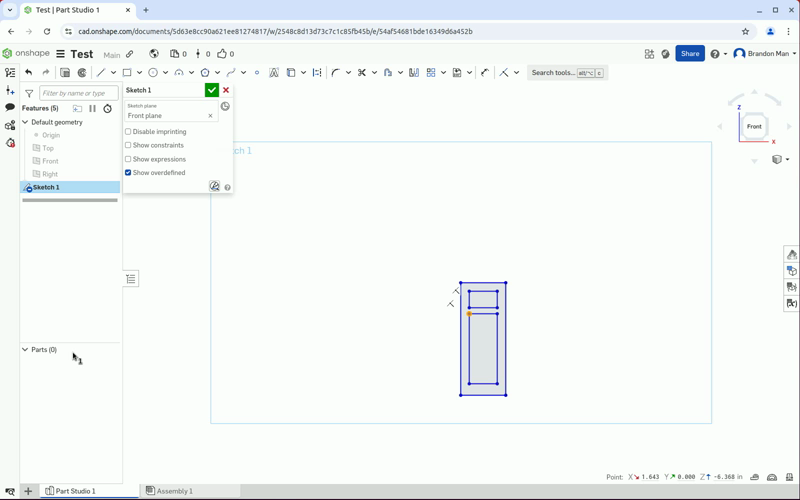
key(shift+y)
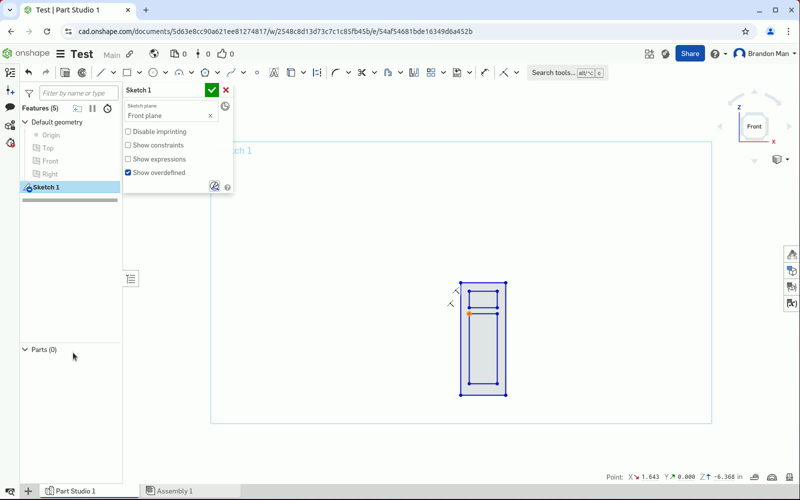
key(shift+e)
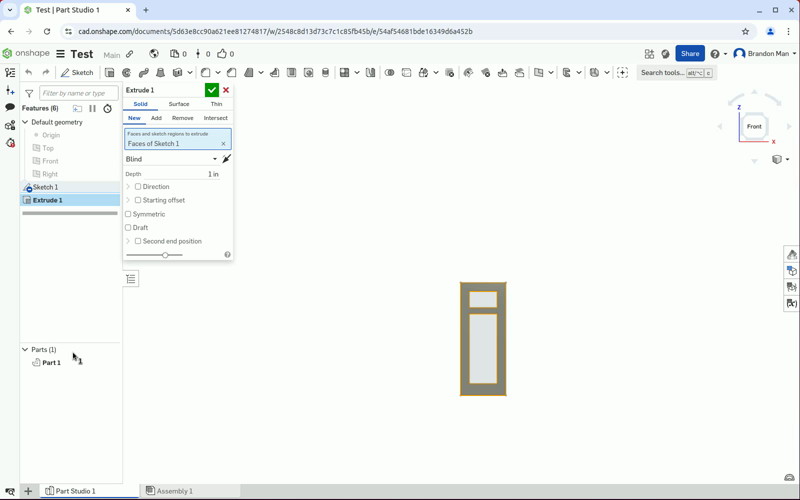
mouse_move(143, 106)
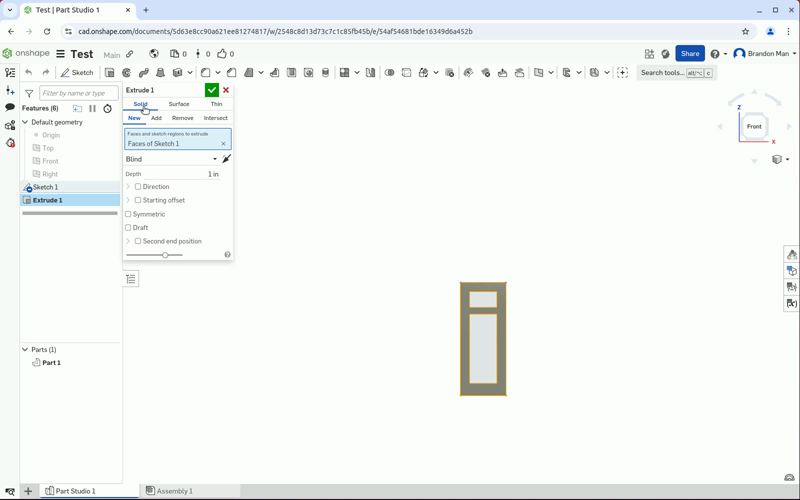
click(143, 106)
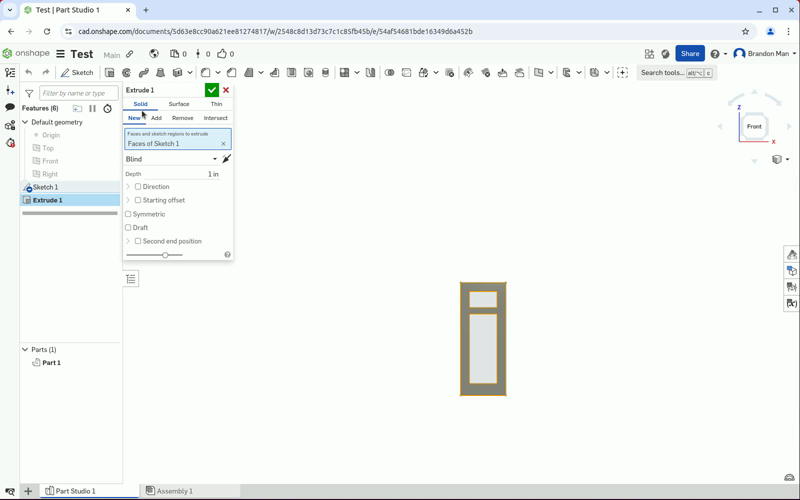
mouse_move(137, 120)
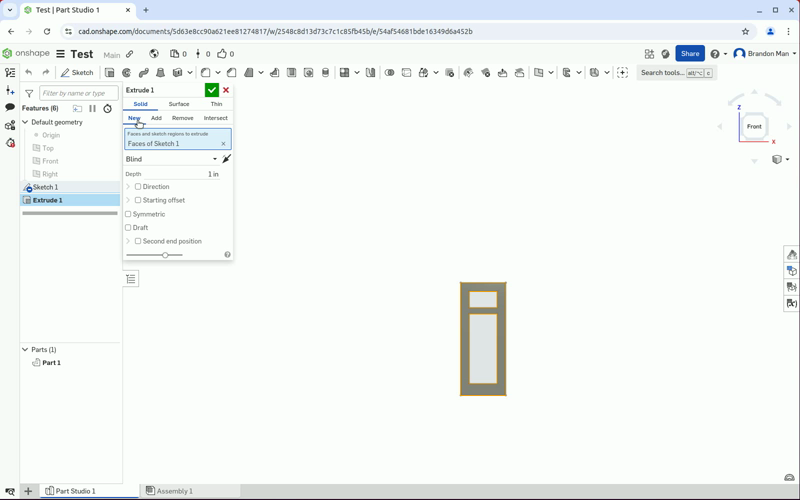
click(137, 120)
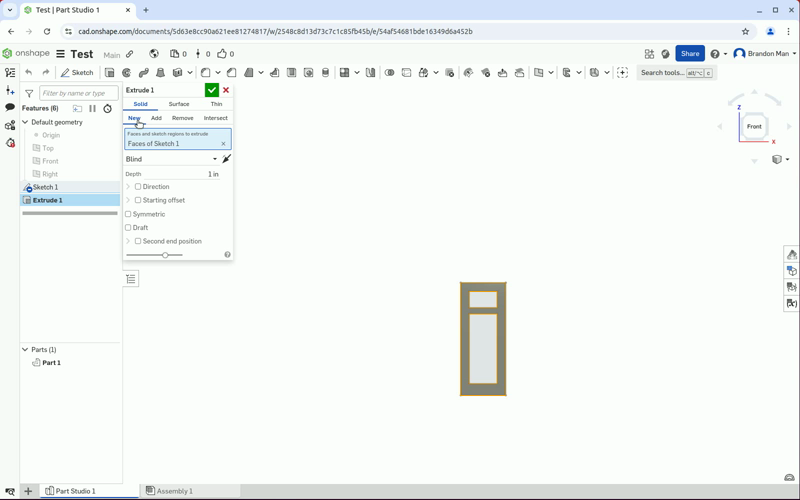
key(tab, 4)
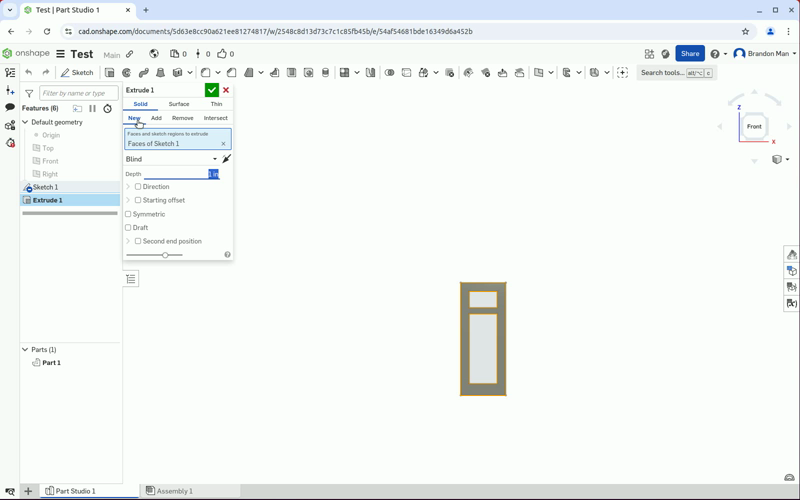
text(-1.204)
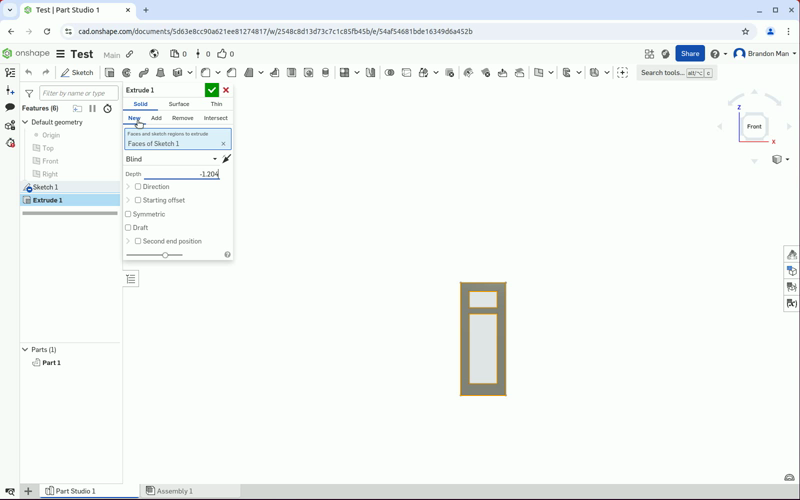
key(enter)
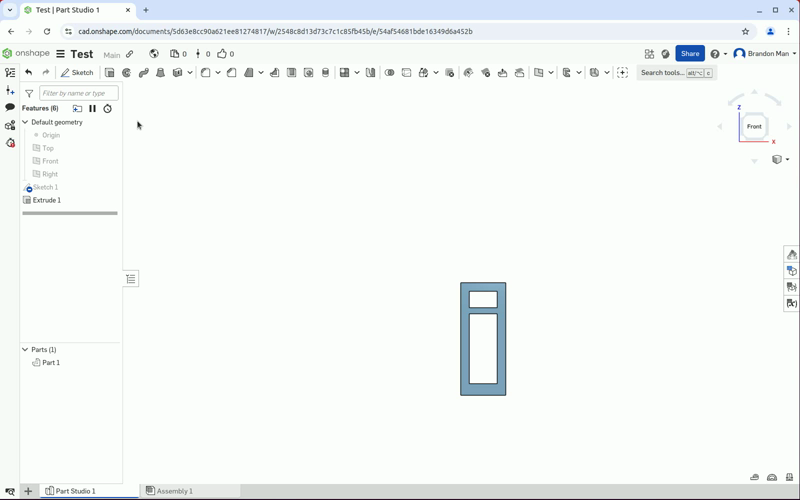
key(shift+h)
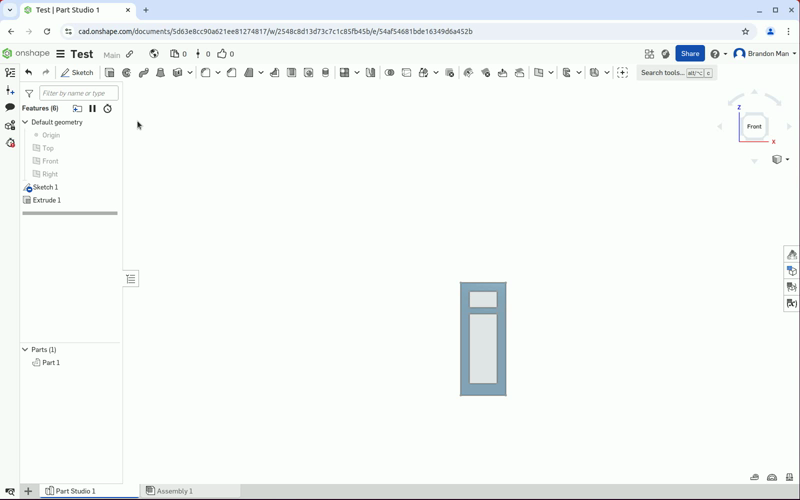
key(shift+h)
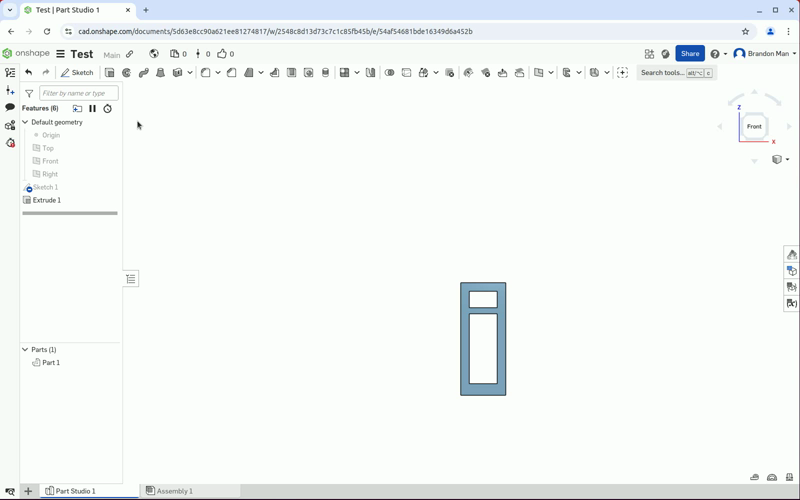
mouse_move(73, 189)
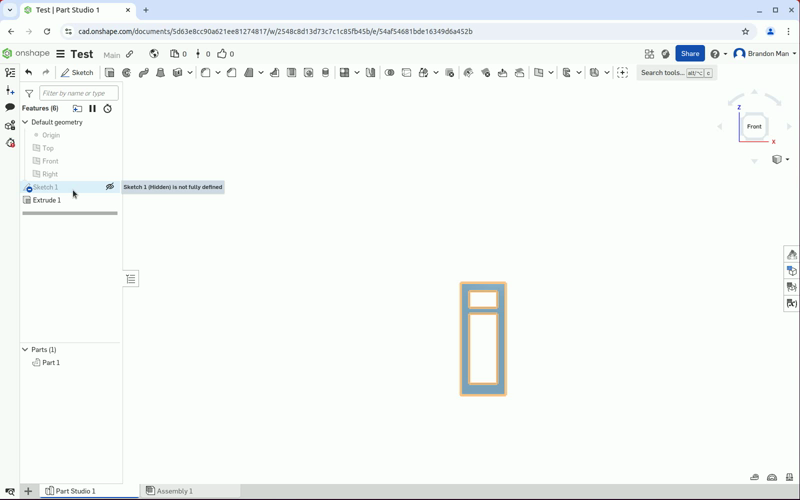
click(73, 189)
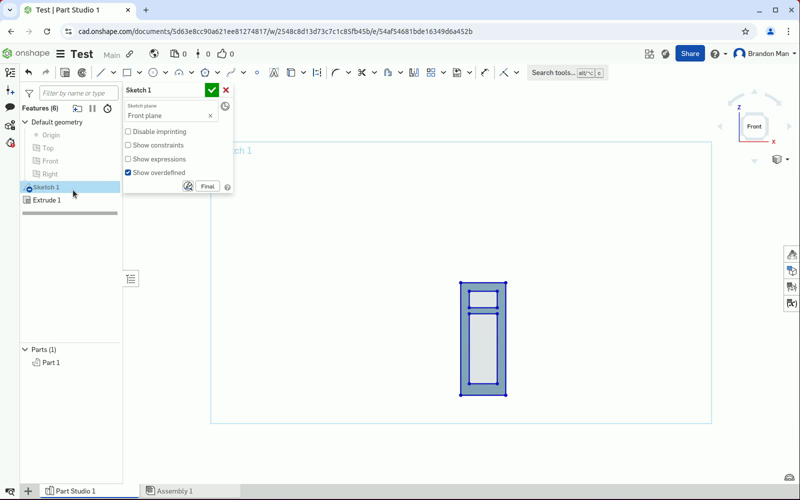
mouse_move(229, 92)
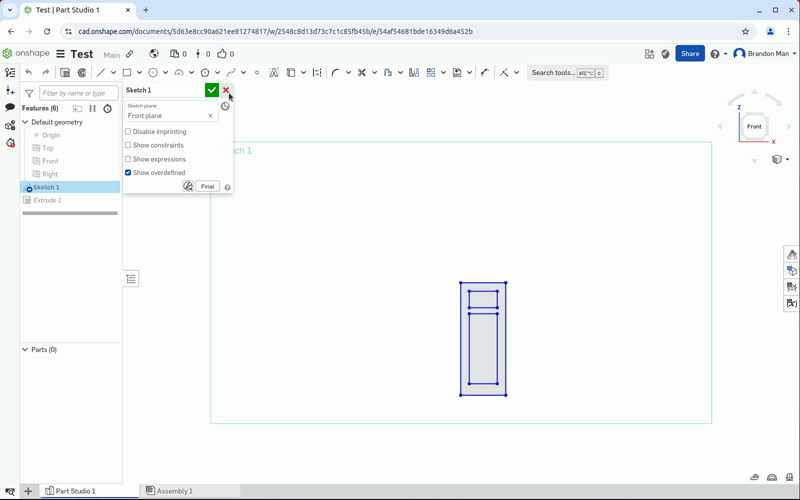
click(229, 92)
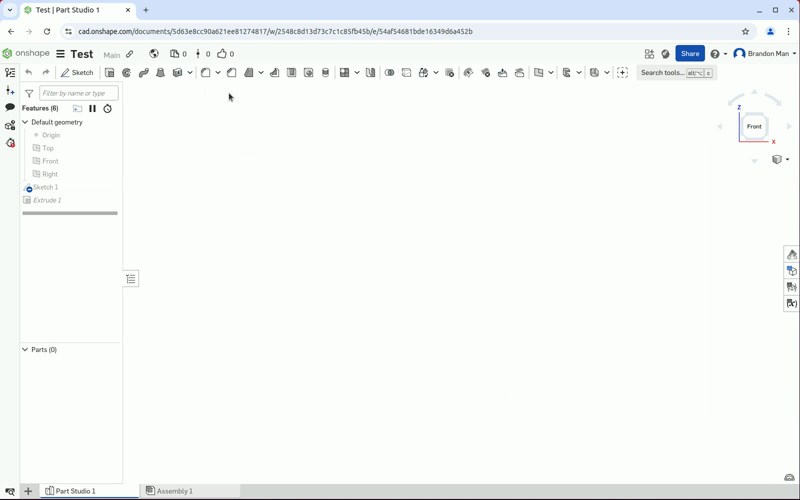
mouse_move(73, 352)
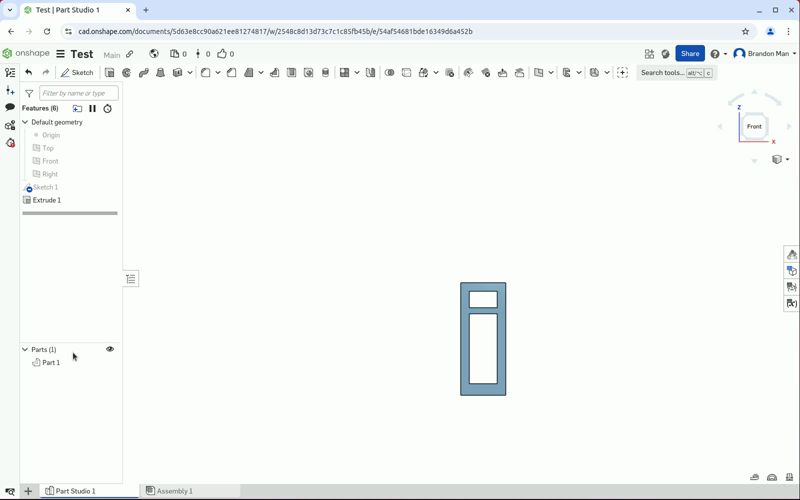
key(y)
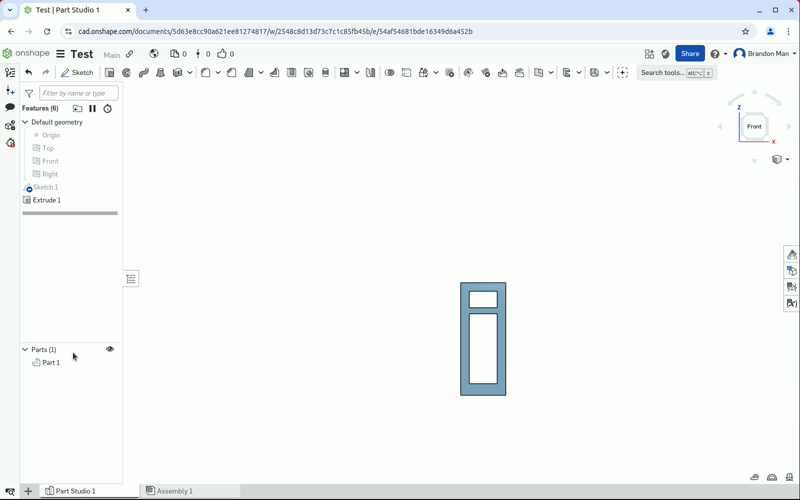
key(shift+p)
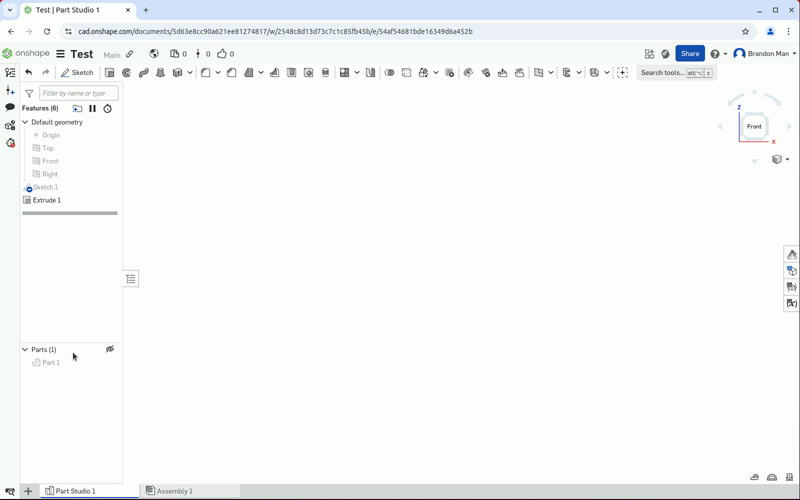
key(space)
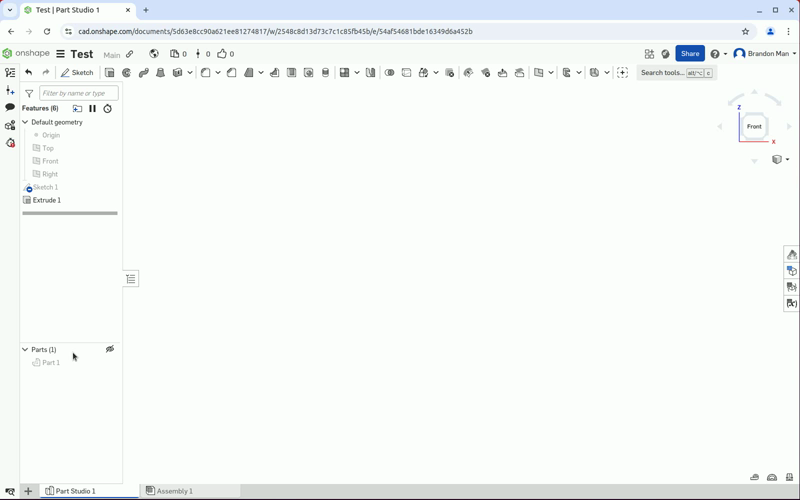
key_down(shift)
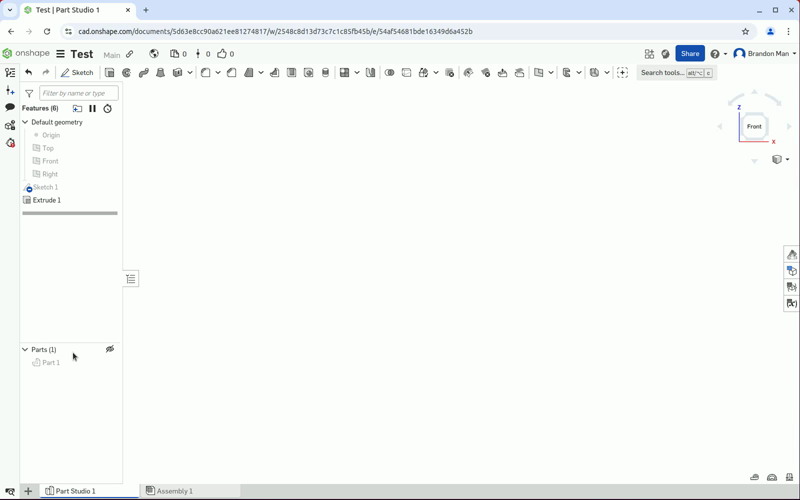
key(left)
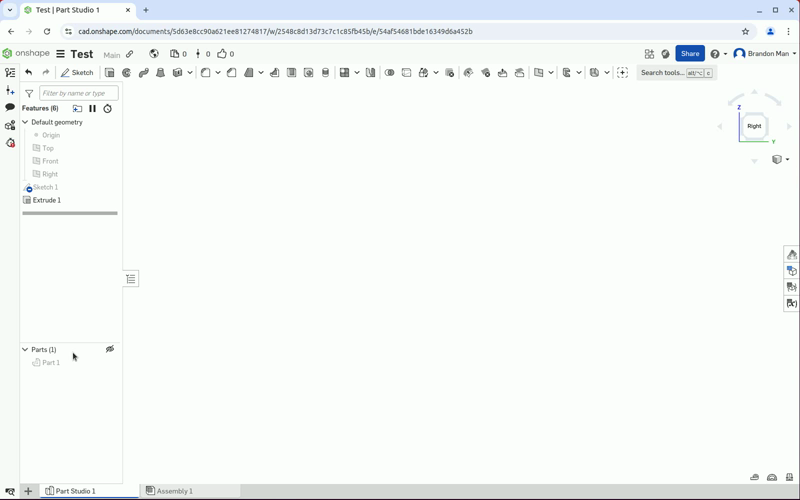
key_up(shift)
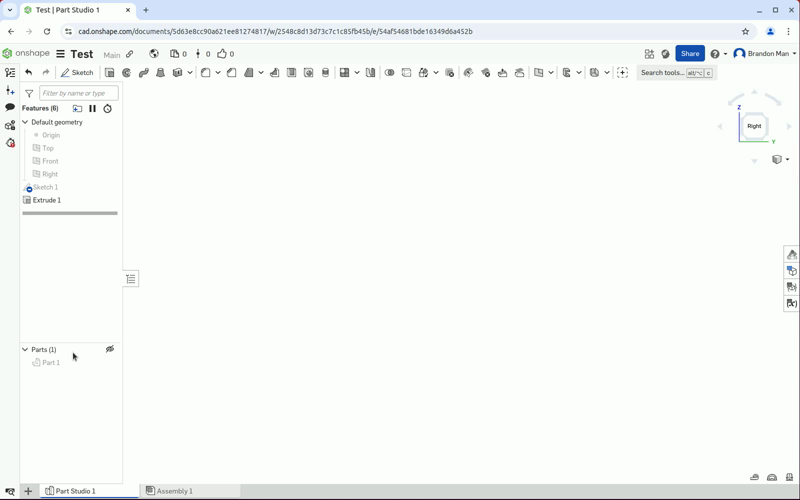
mouse_move(73, 352)
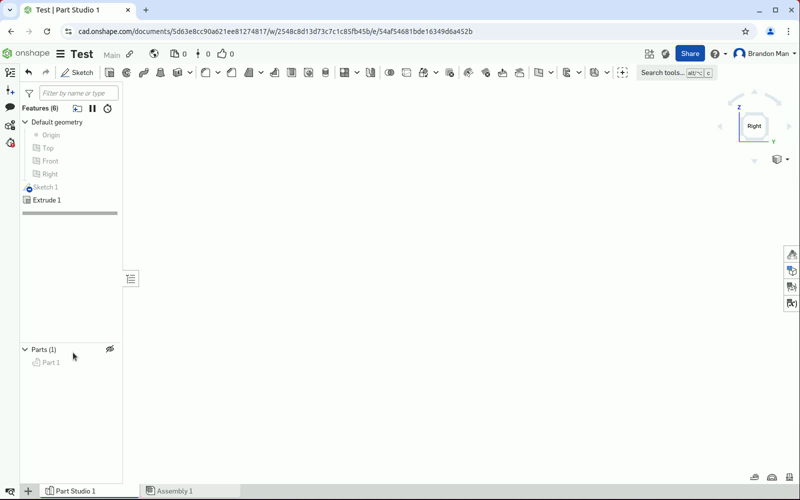
key(shift+y)
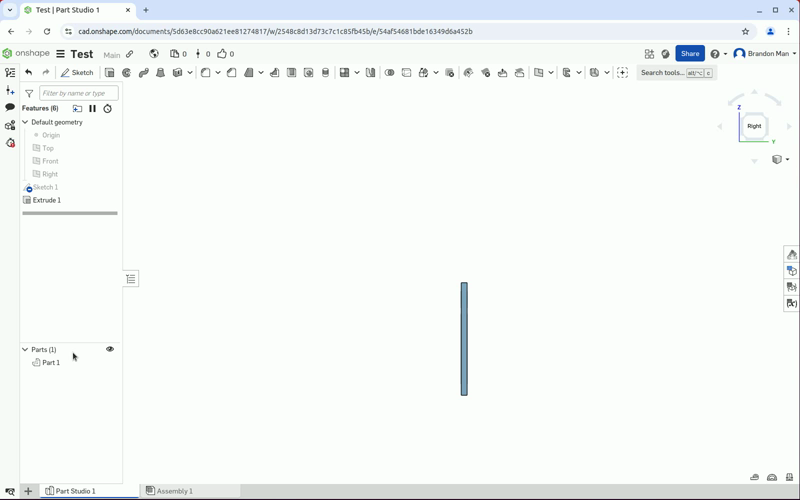
mouse_move(541, 75)
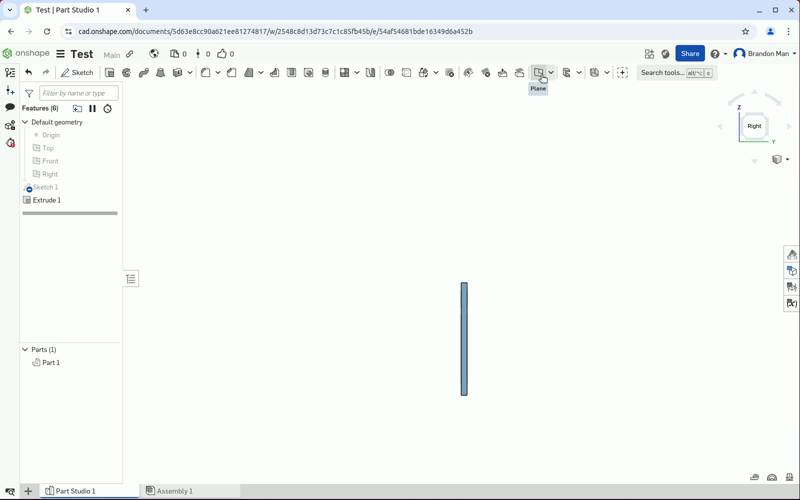
click(541, 75)
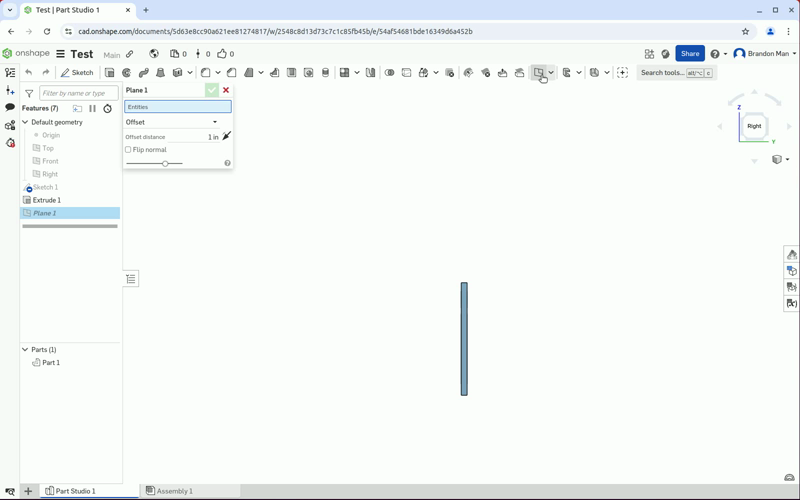
mouse_move(73, 176)
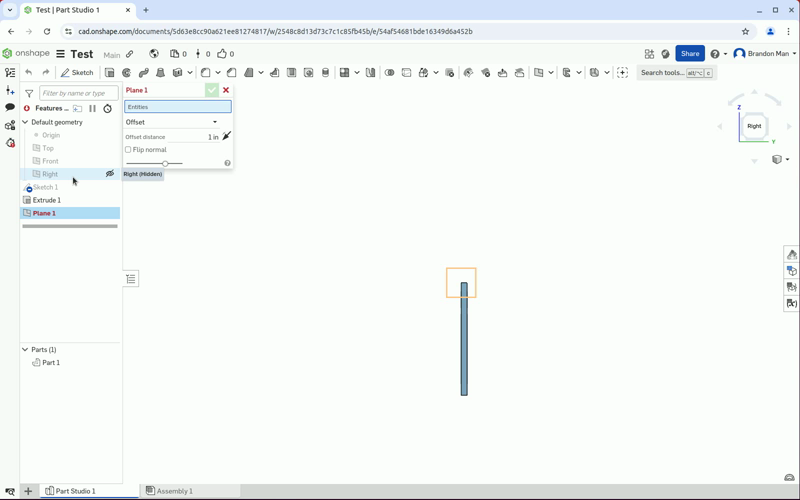
click(73, 176)
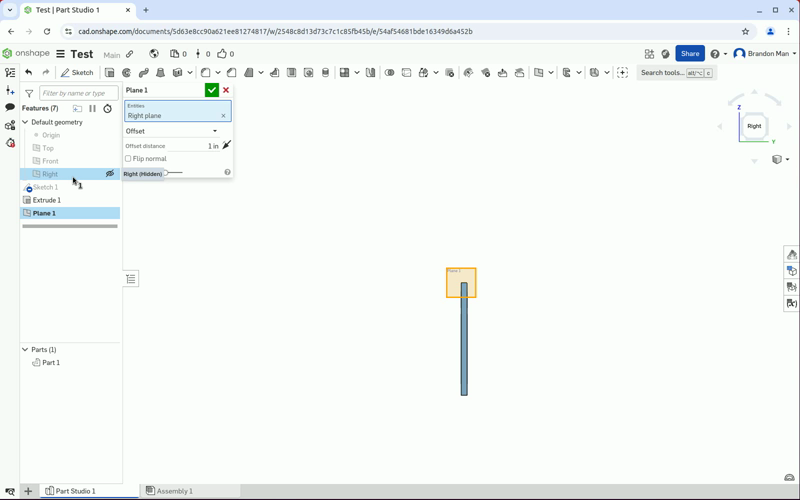
key(tab, 2)
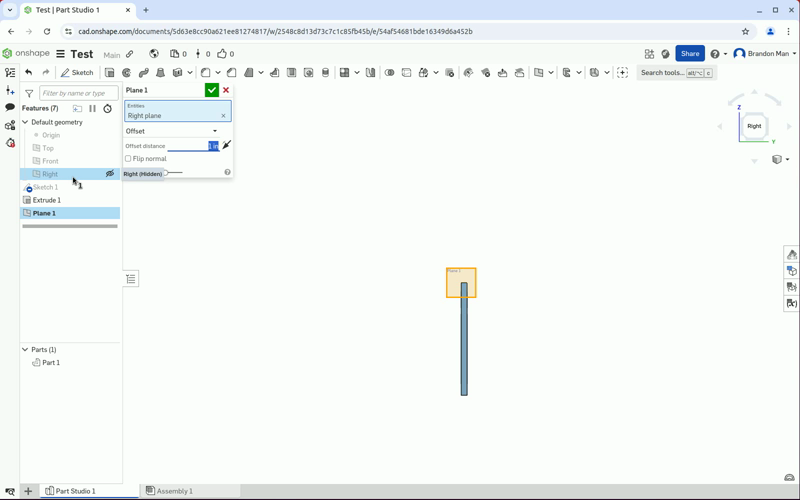
text(9.151)
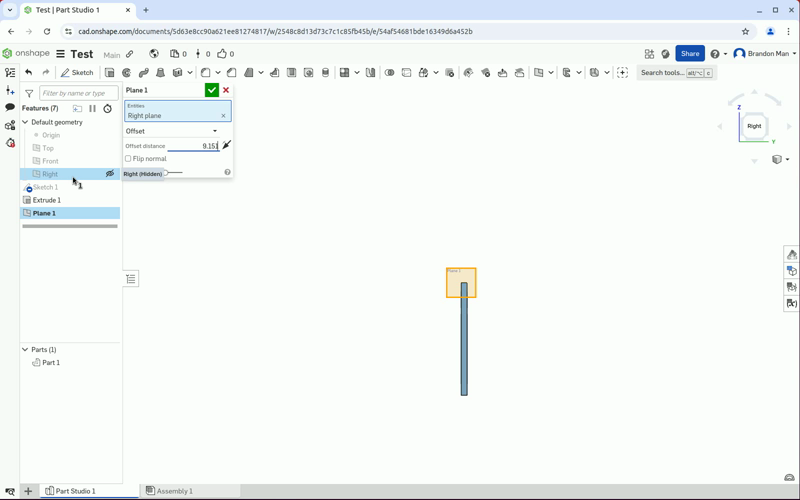
key(enter, 2)
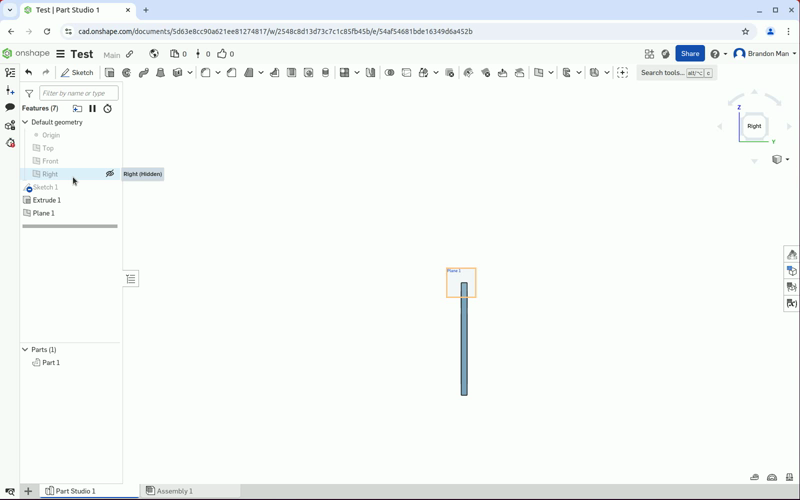
key(shift+s)
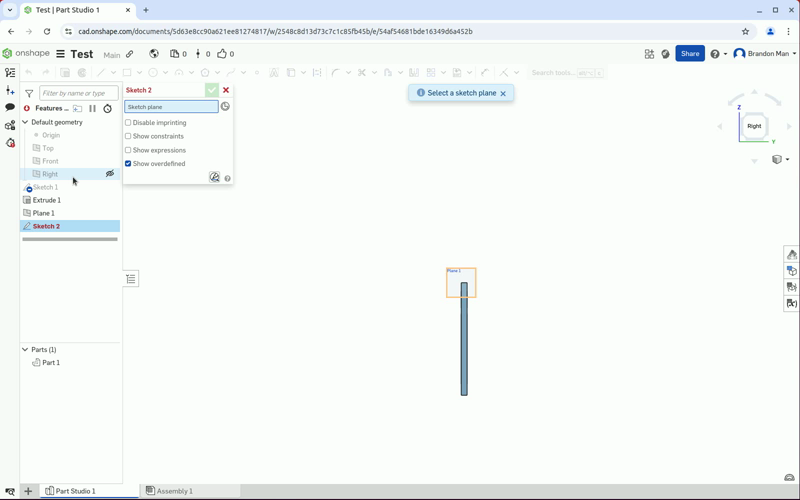
mouse_move(73, 215)
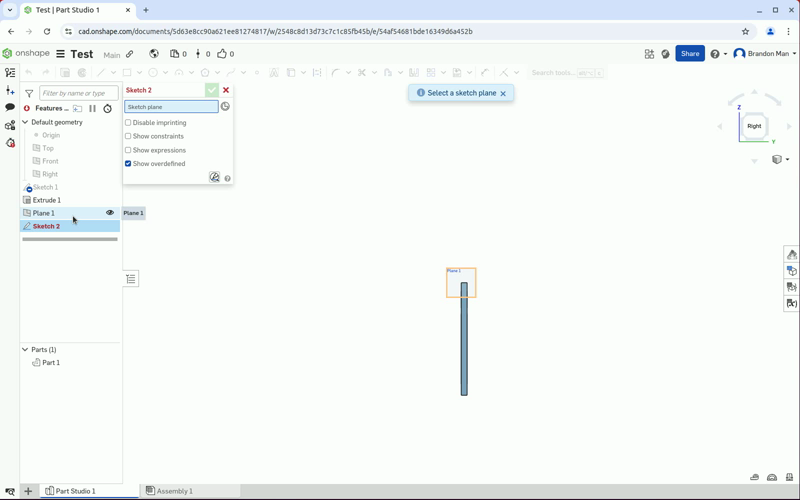
click(73, 215)
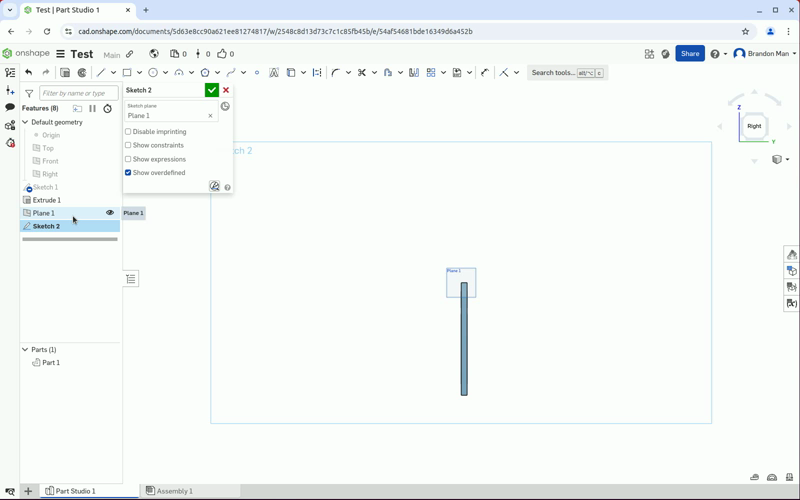
mouse_move(73, 352)
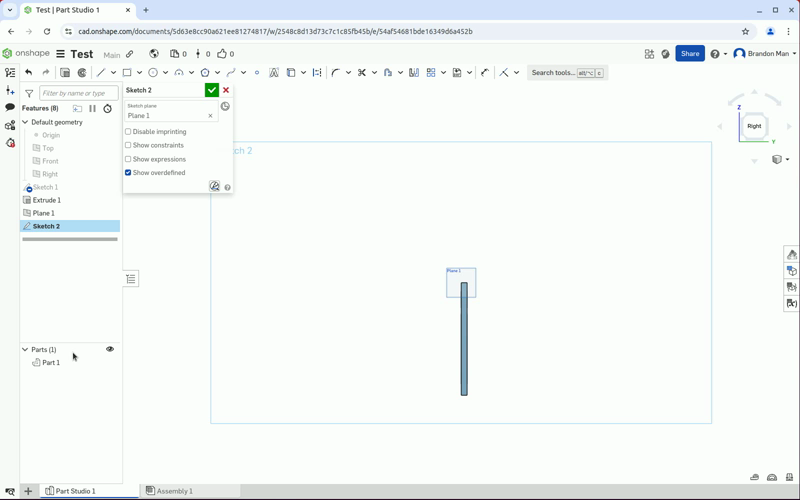
key(y)
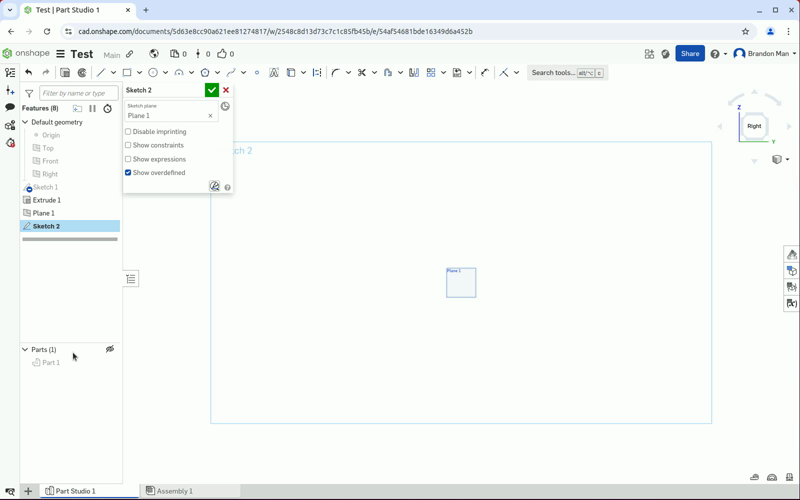
key(l)
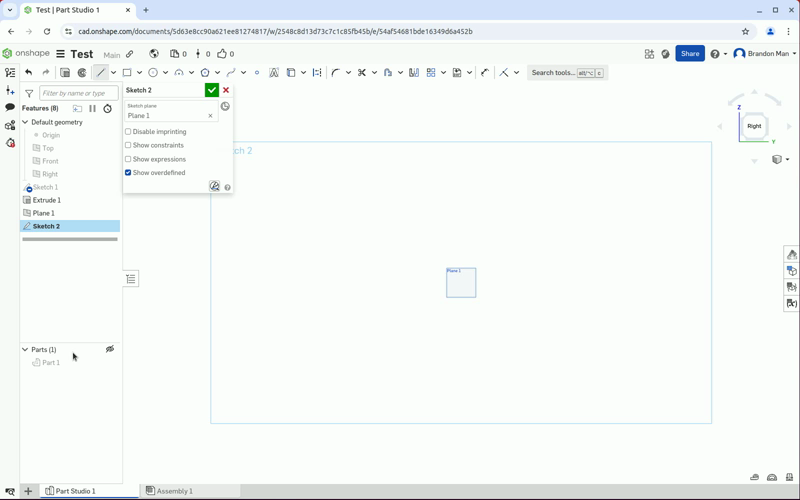
key_down(shift)
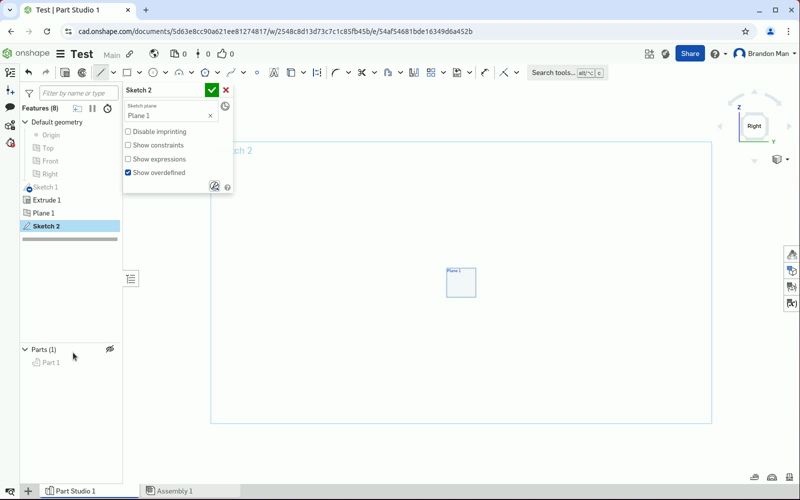
mouse_move(452, 395)
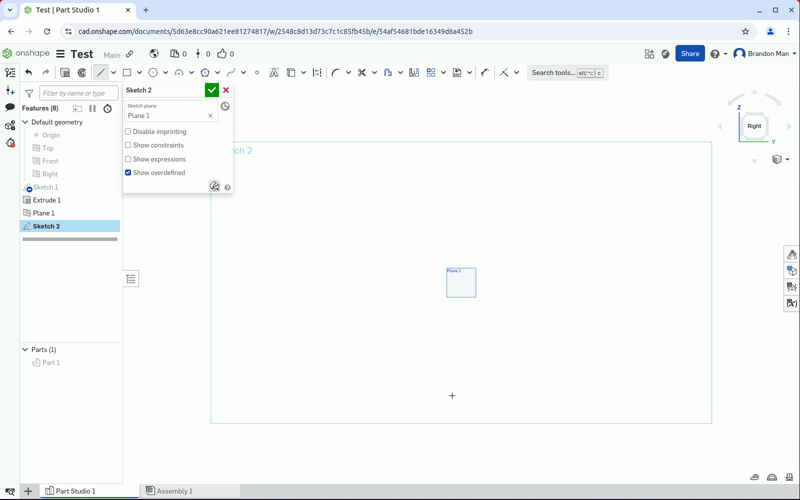
click(452, 395)
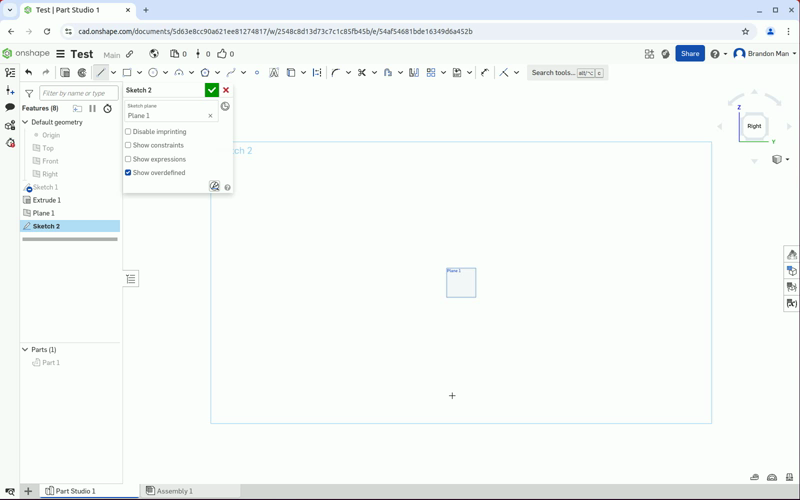
key_up(shift)
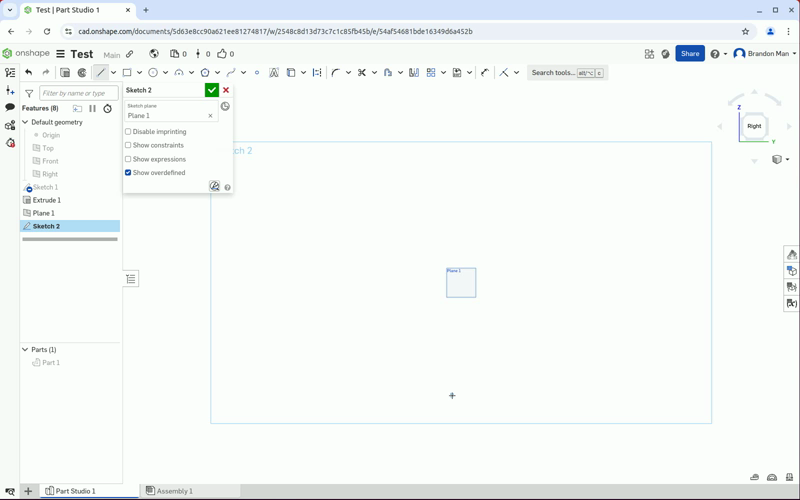
key_down(shift)
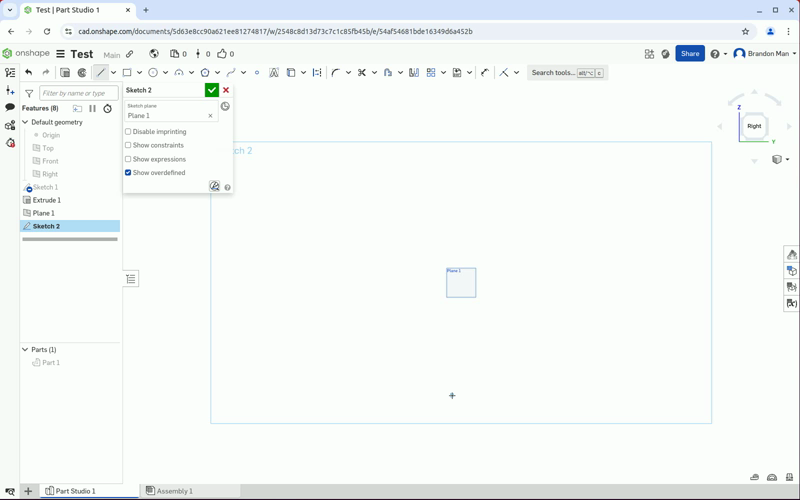
mouse_move(482, 395)
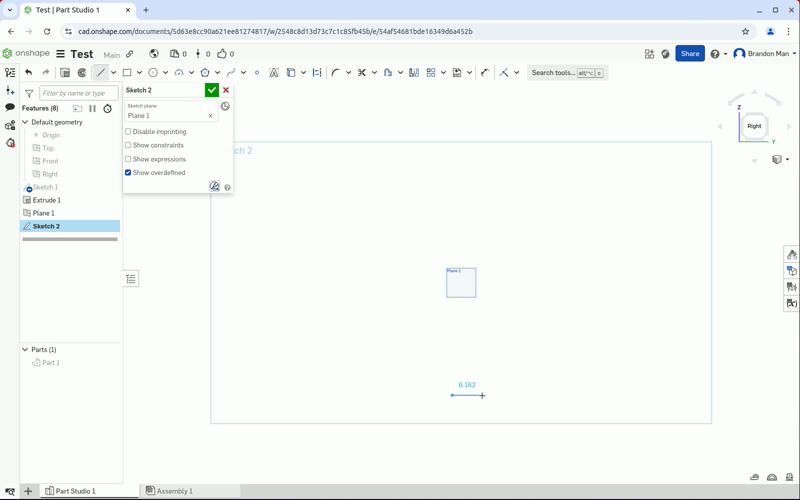
mouse_move(461, 395)
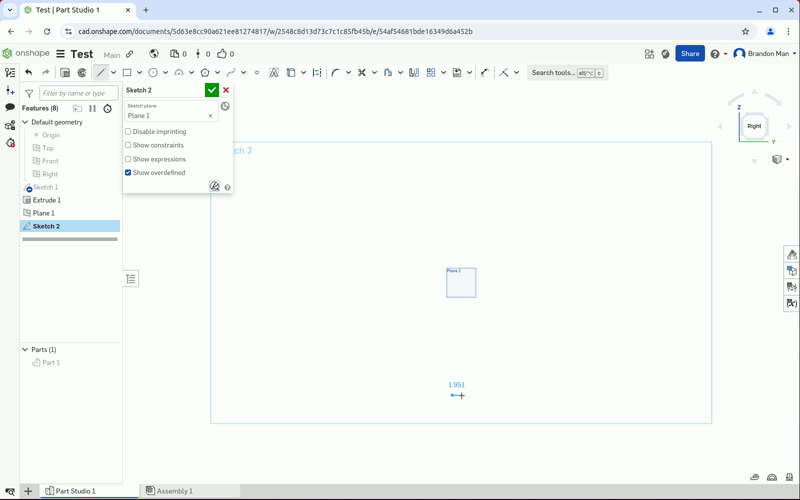
click(461, 395)
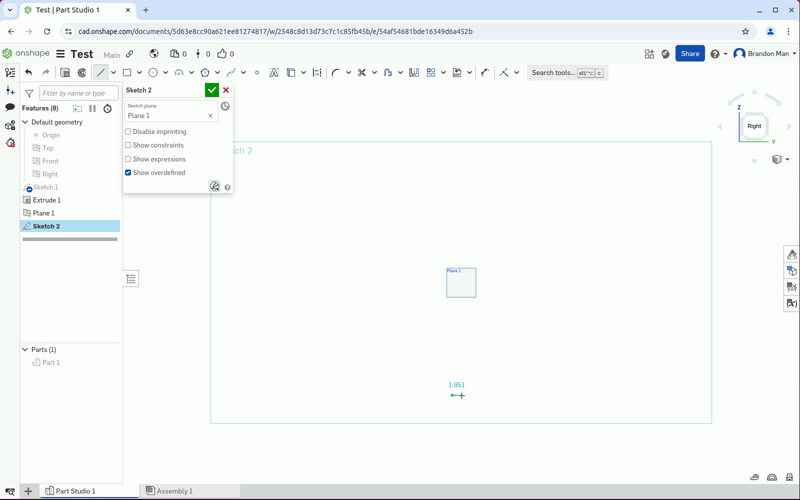
key_up(shift)
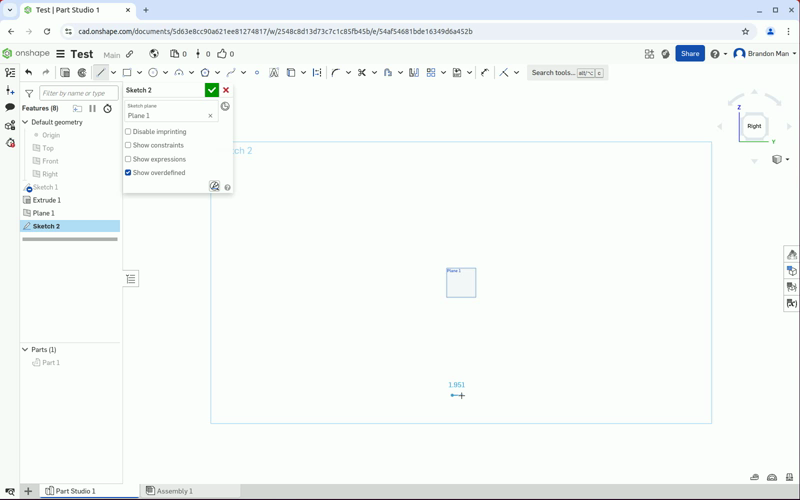
key_down(shift)
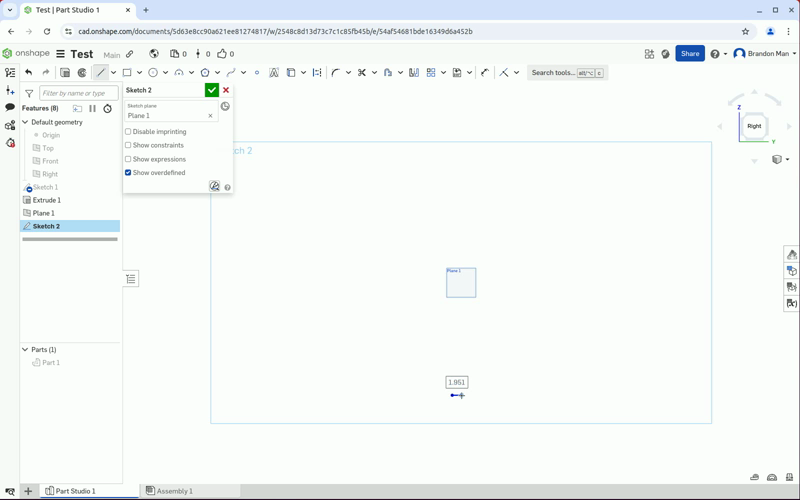
mouse_move(491, 395)
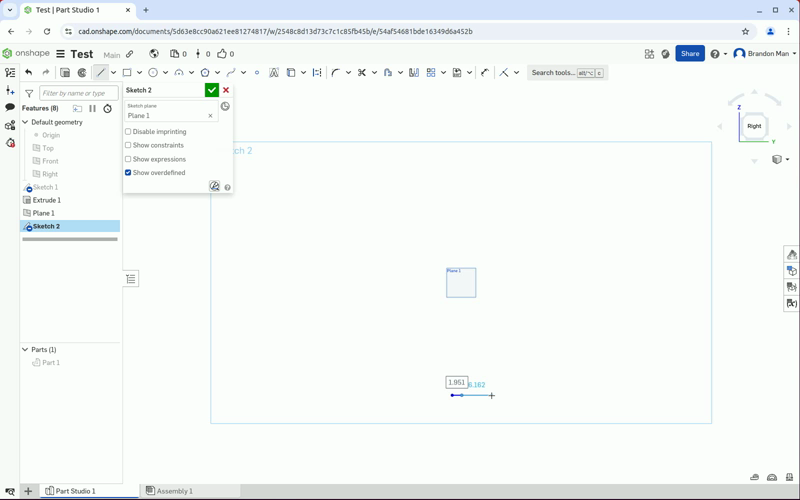
mouse_move(461, 390)
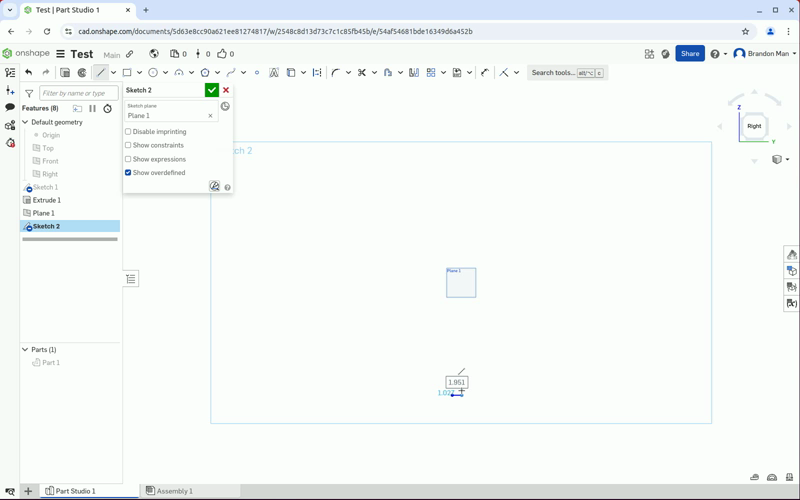
scroll(6)
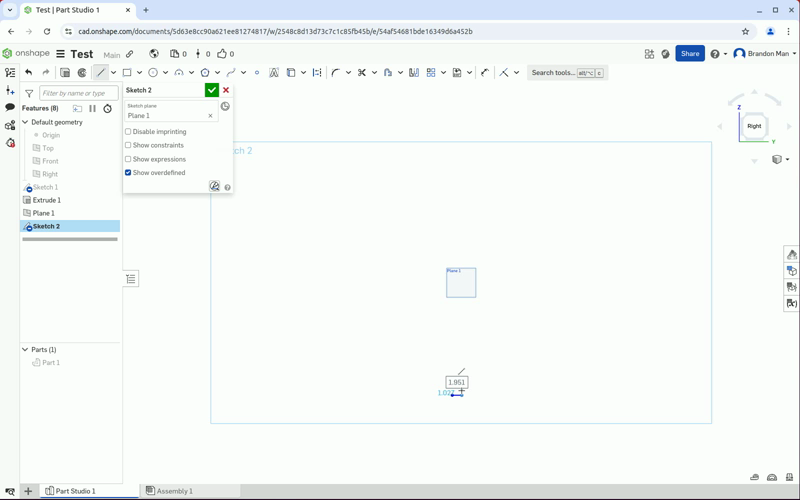
scroll(6)
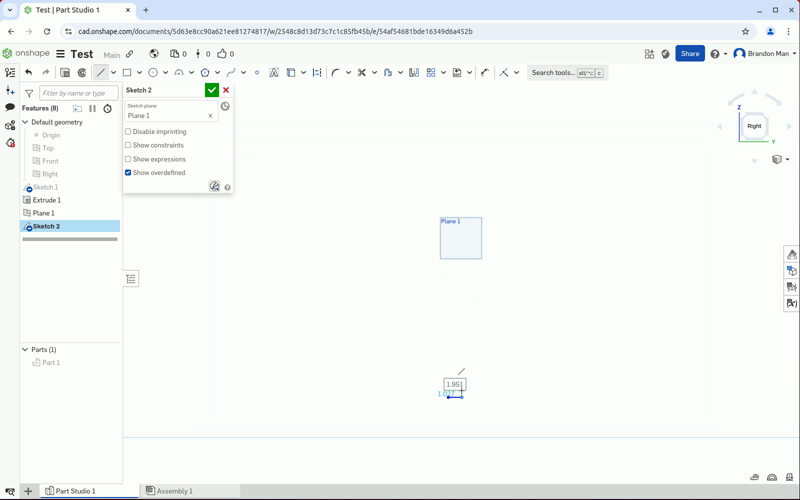
scroll(6)
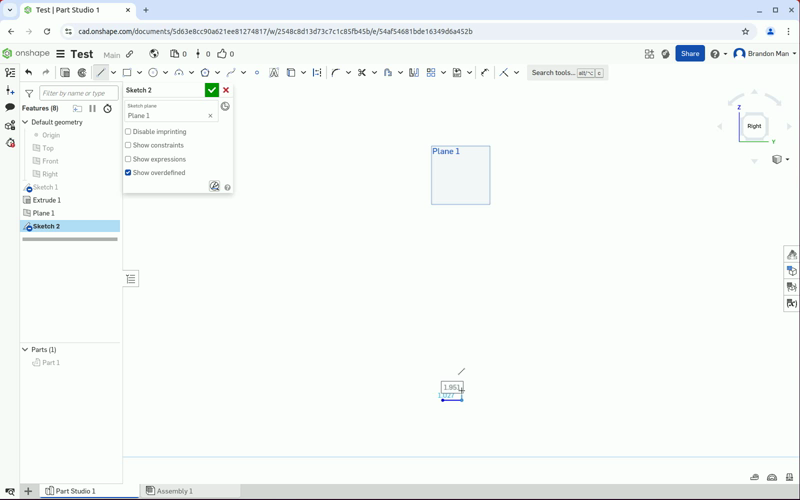
scroll(6)
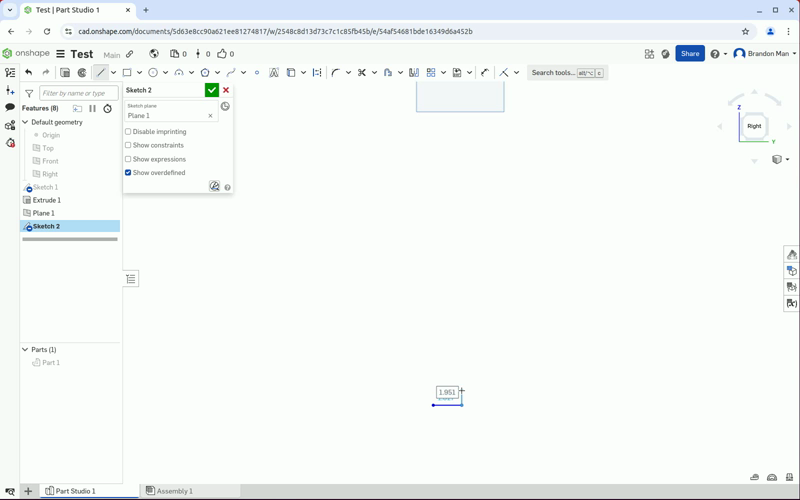
scroll(6)
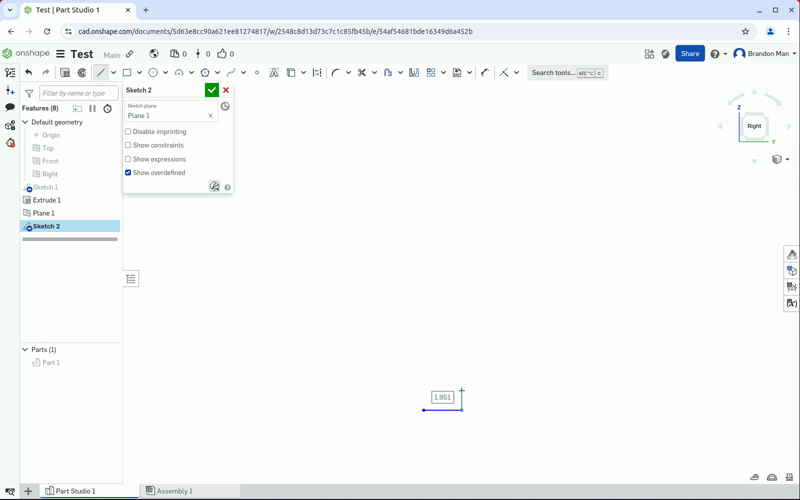
scroll(6)
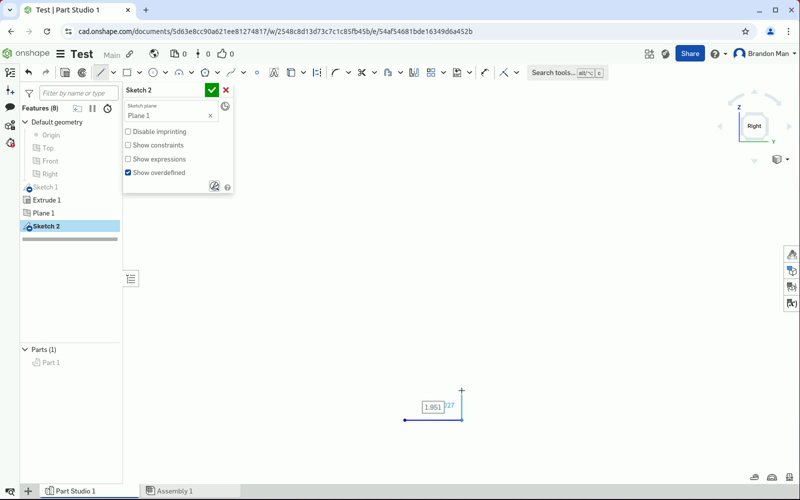
scroll(6)
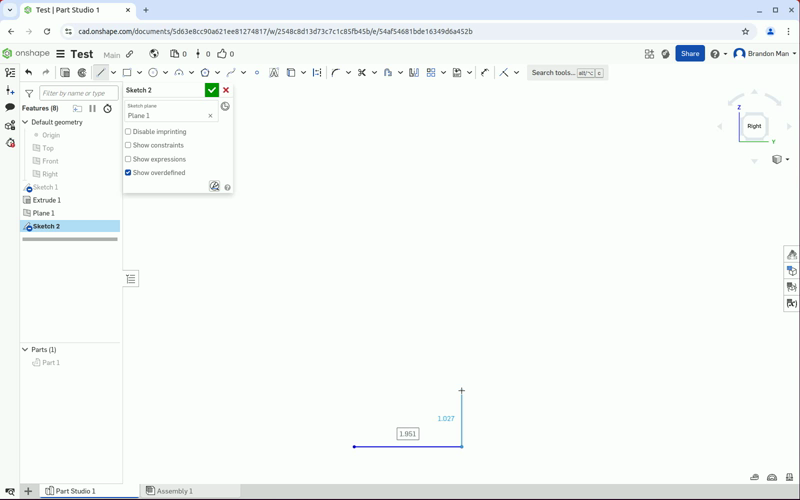
click(461, 390)
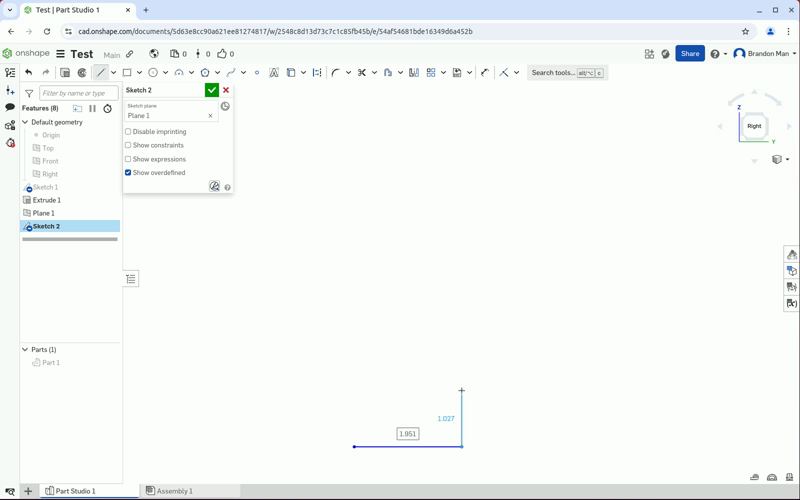
scroll(-6)
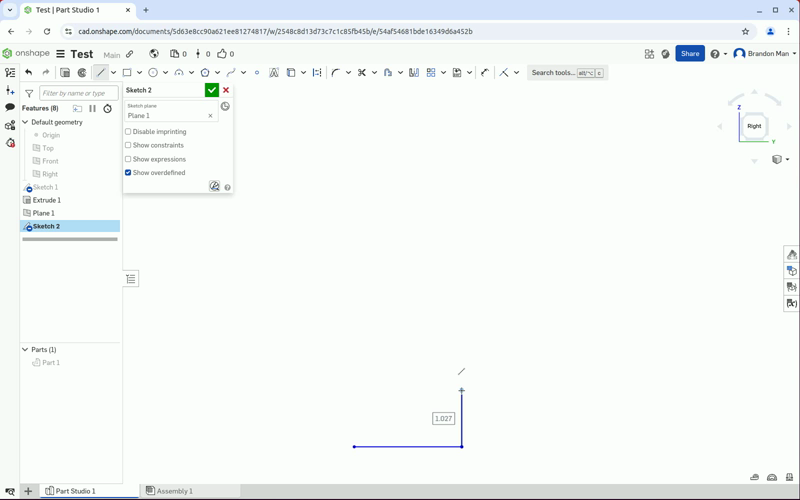
scroll(-6)
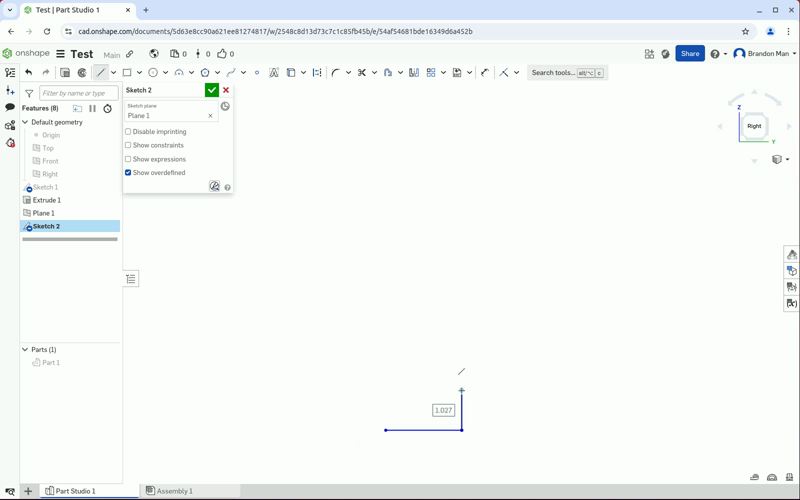
scroll(-6)
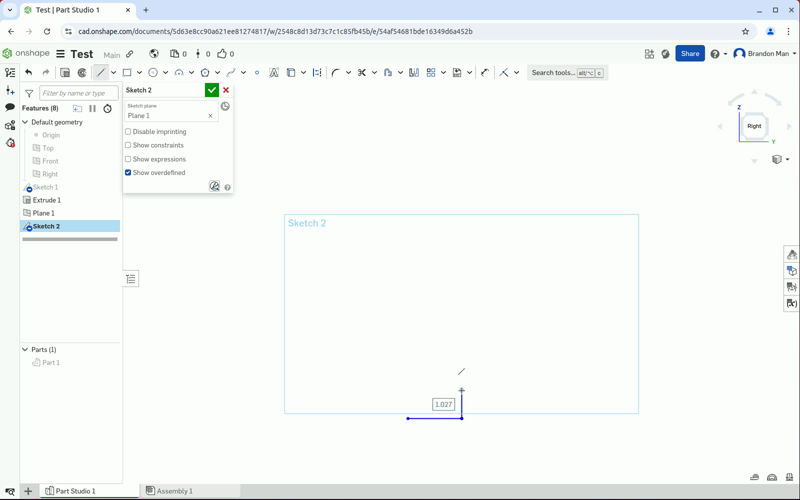
scroll(-6)
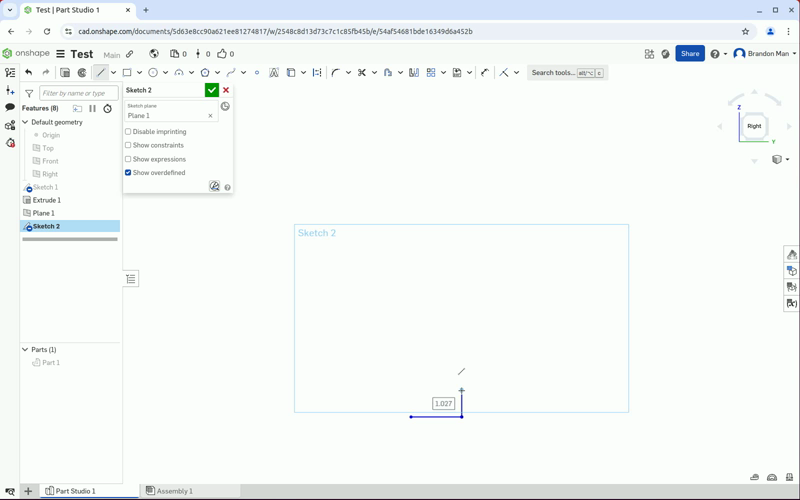
scroll(-6)
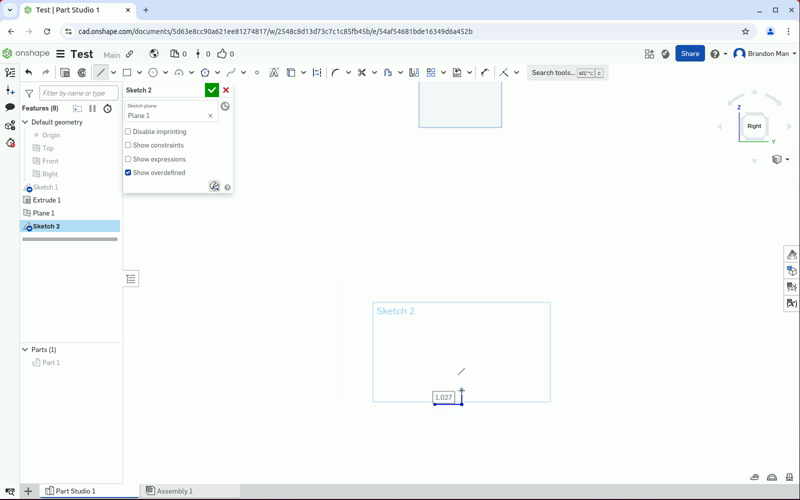
scroll(-6)
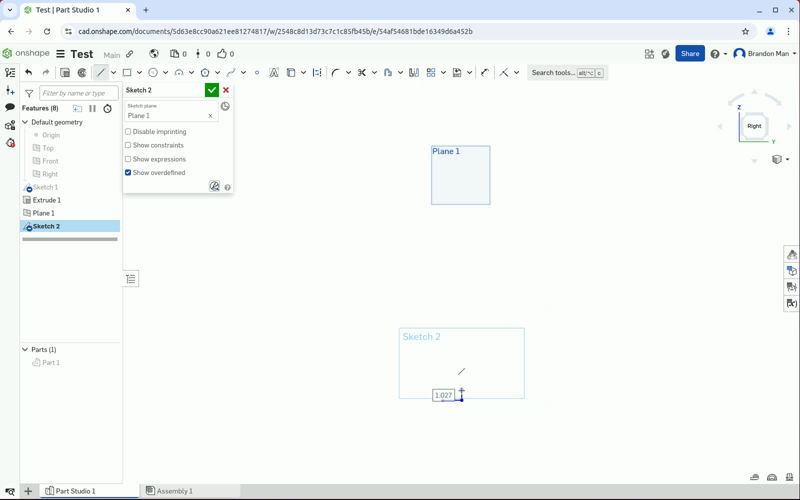
scroll(-6)
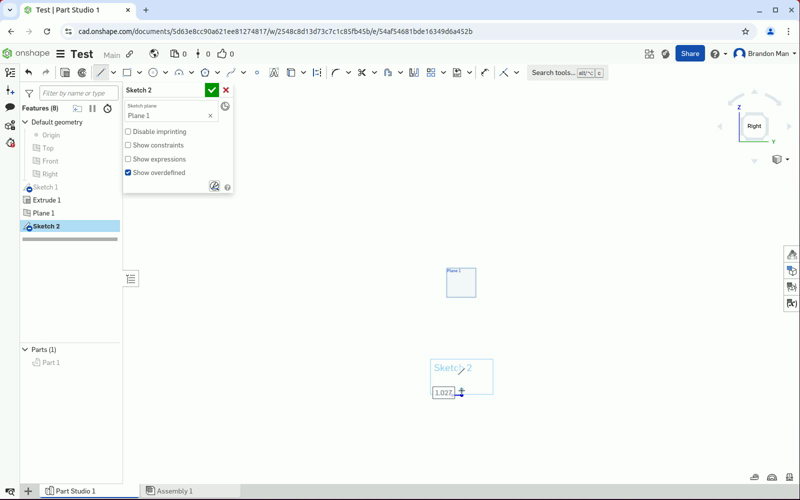
key_up(shift)
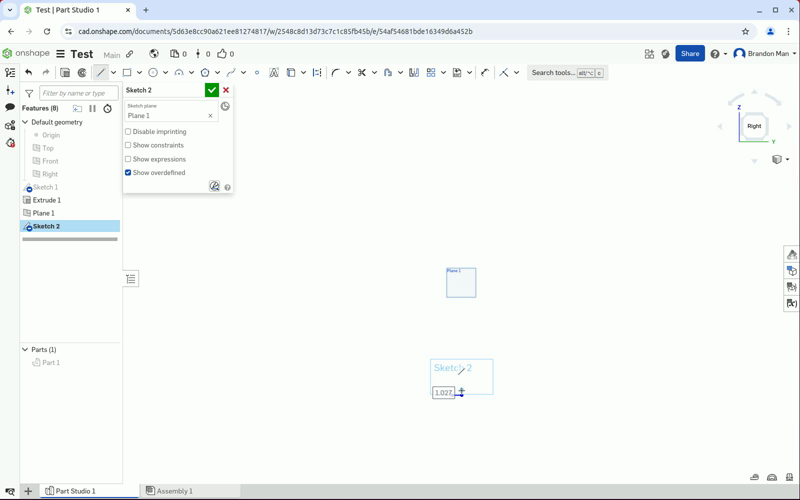
key_down(shift)
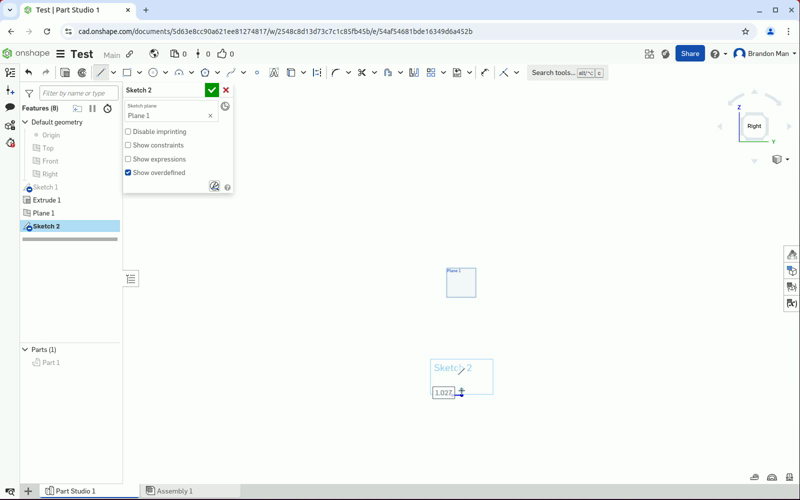
mouse_move(491, 390)
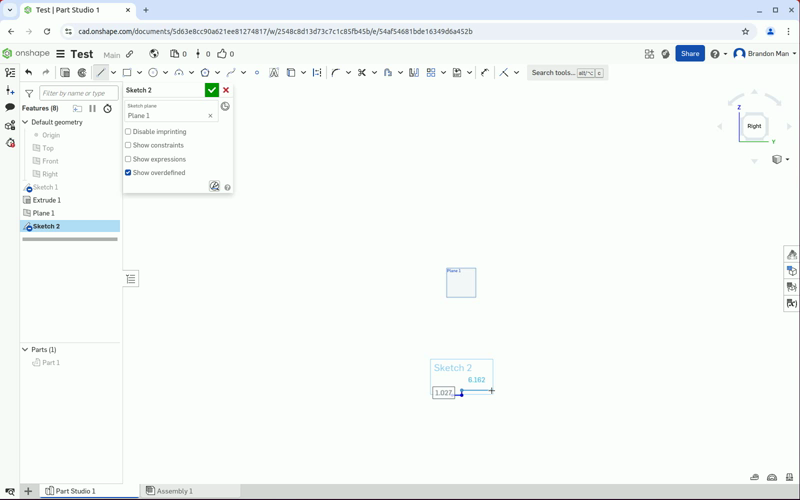
mouse_move(452, 392)
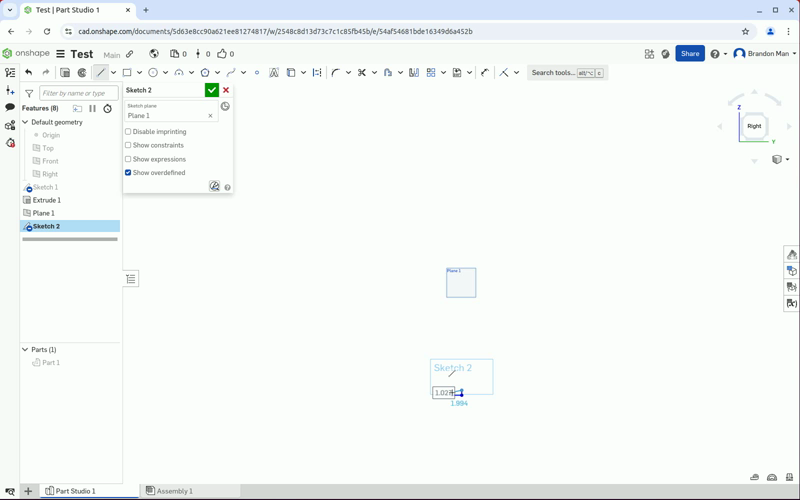
scroll(6)
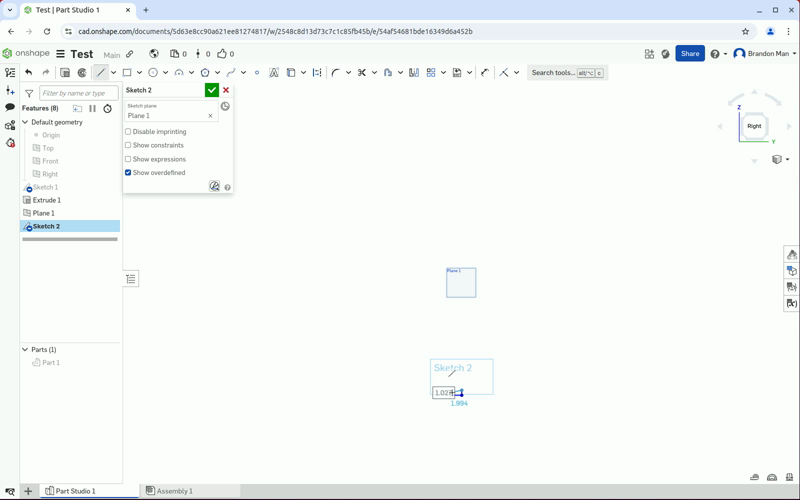
scroll(6)
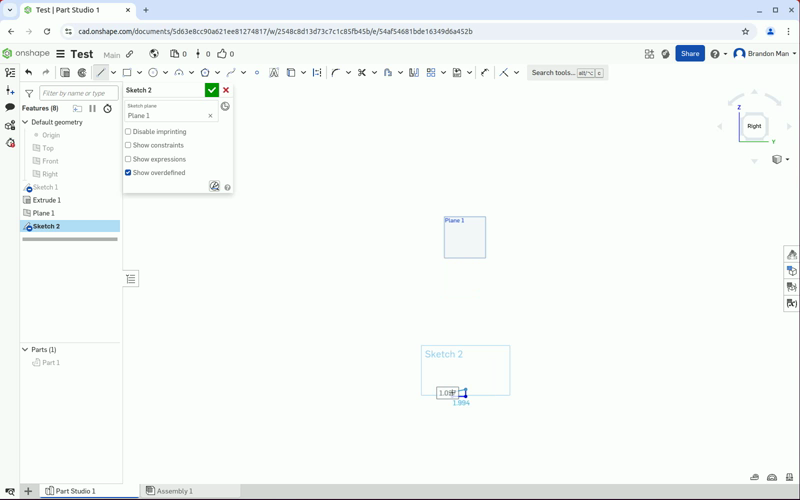
scroll(6)
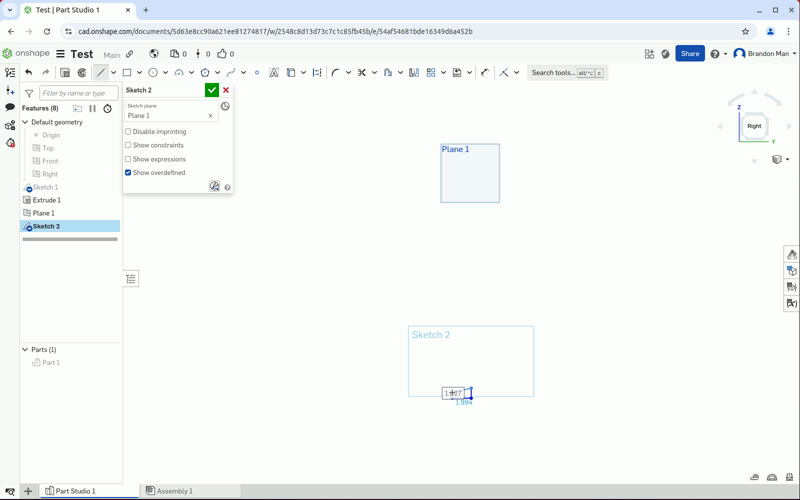
scroll(6)
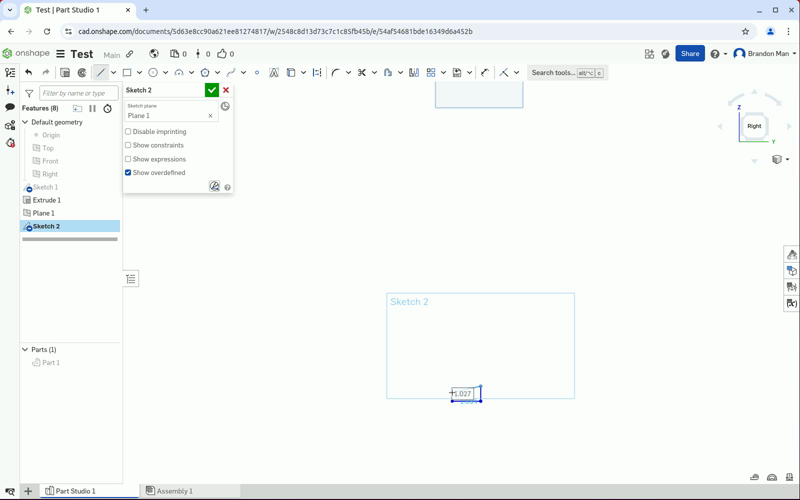
scroll(6)
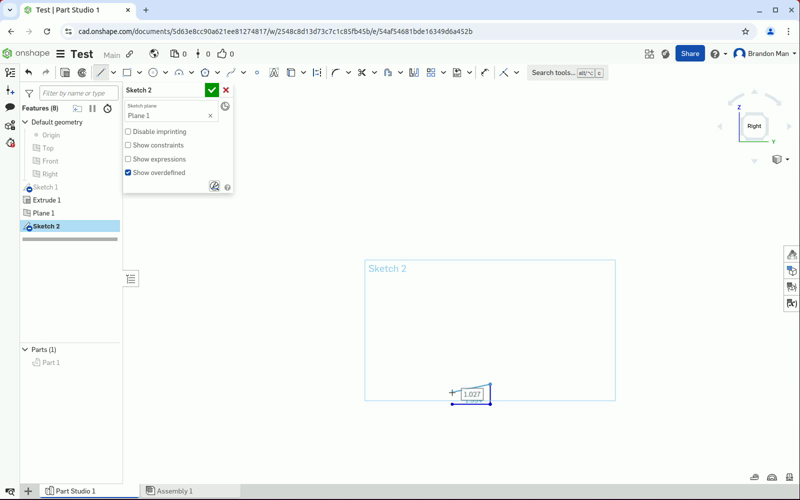
scroll(6)
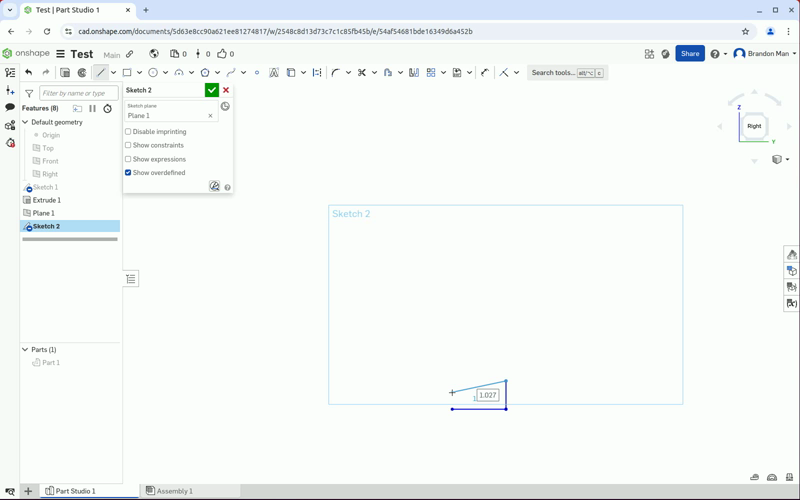
scroll(6)
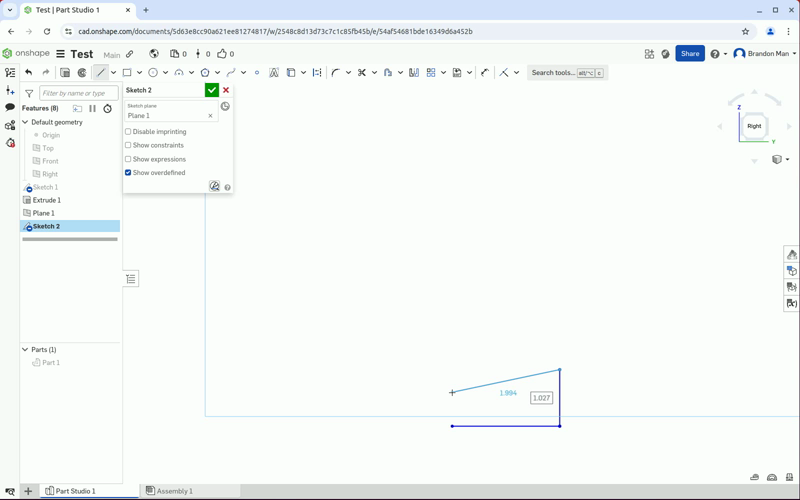
click(452, 392)
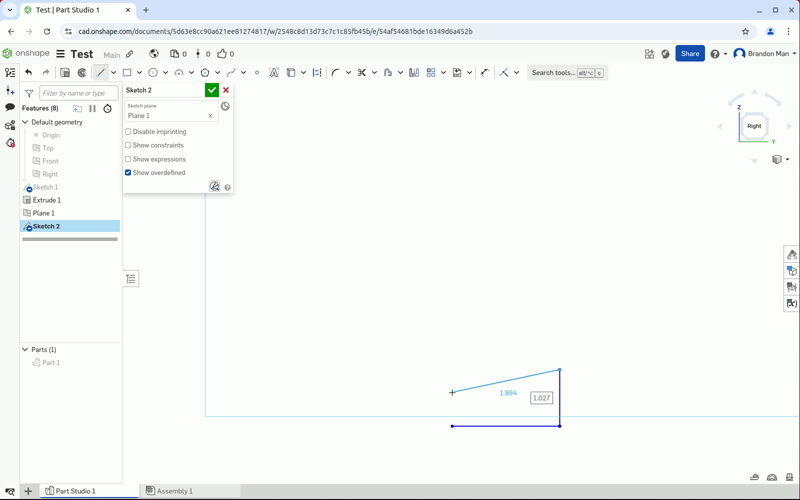
scroll(-6)
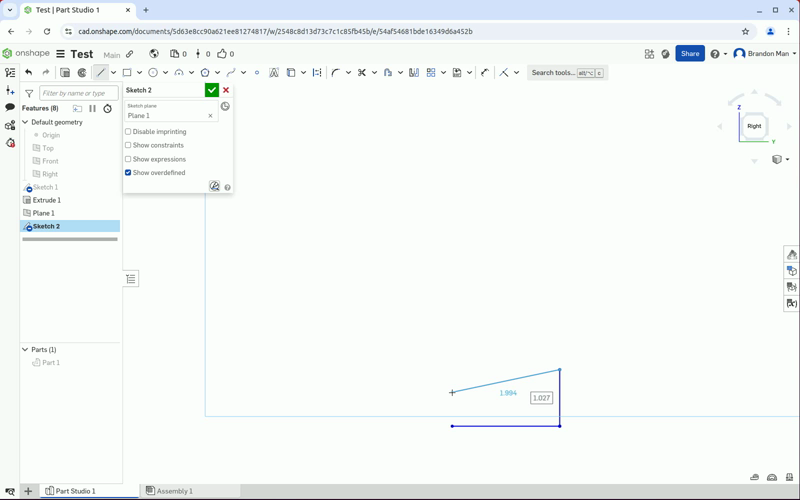
scroll(-6)
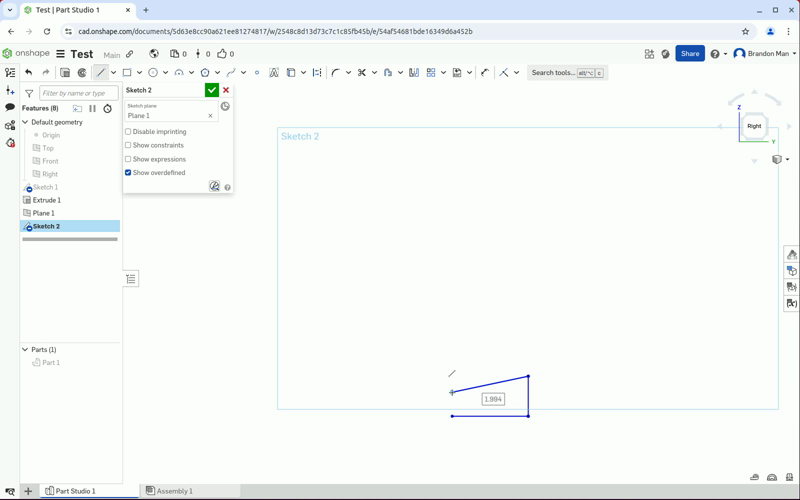
scroll(-6)
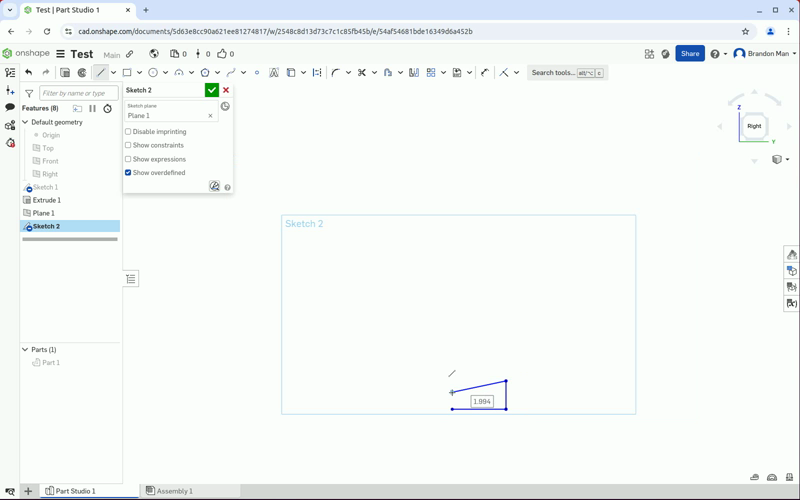
scroll(-6)
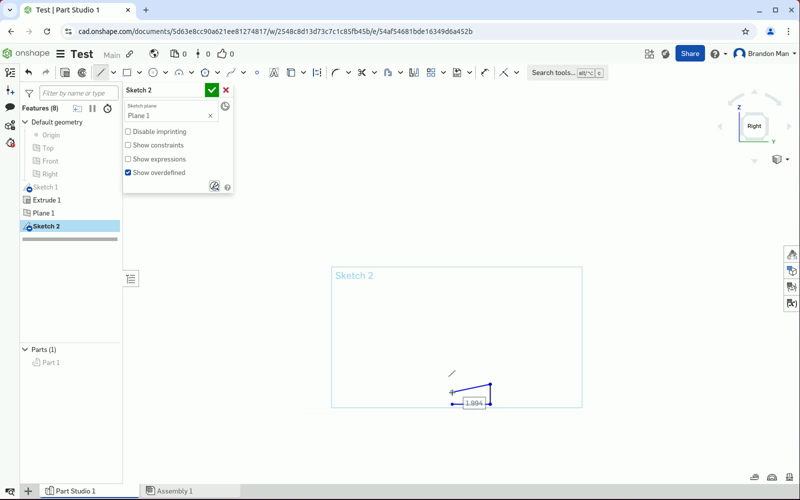
scroll(-6)
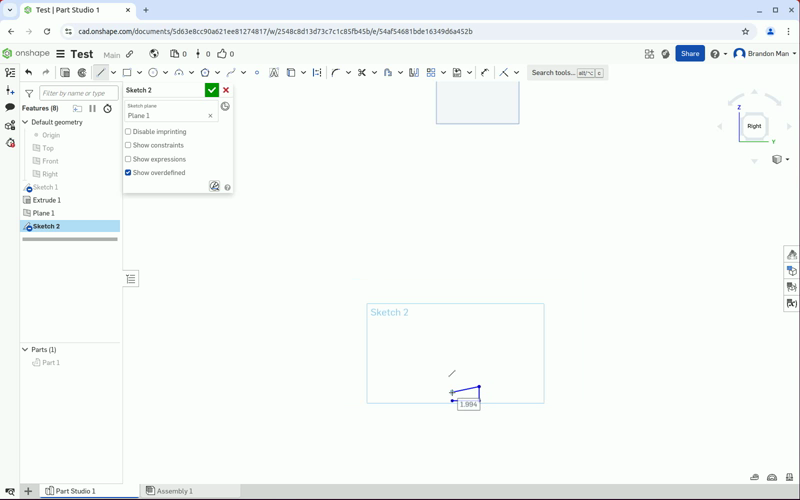
scroll(-6)
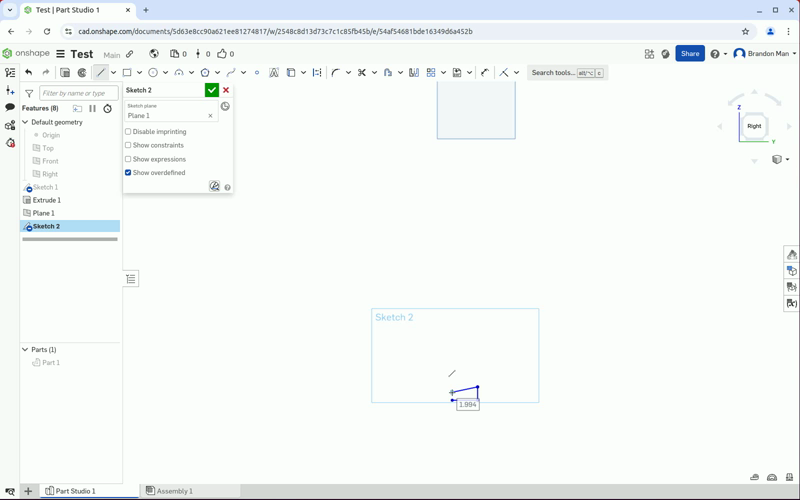
scroll(-6)
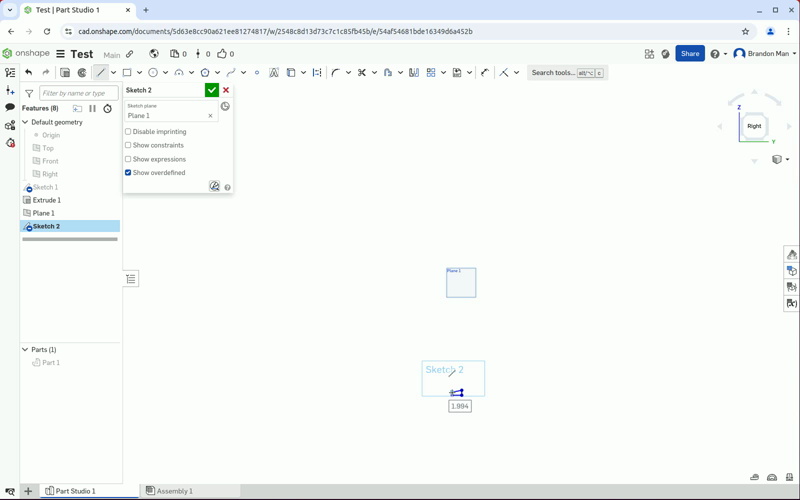
key_up(shift)
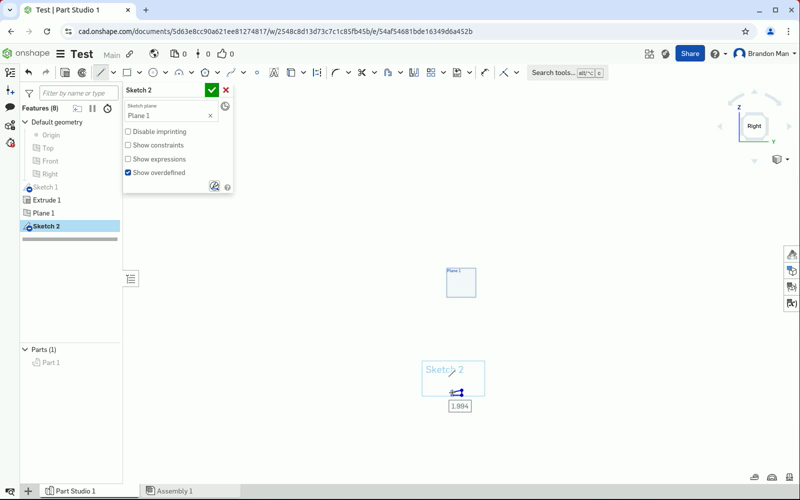
mouse_move(482, 392)
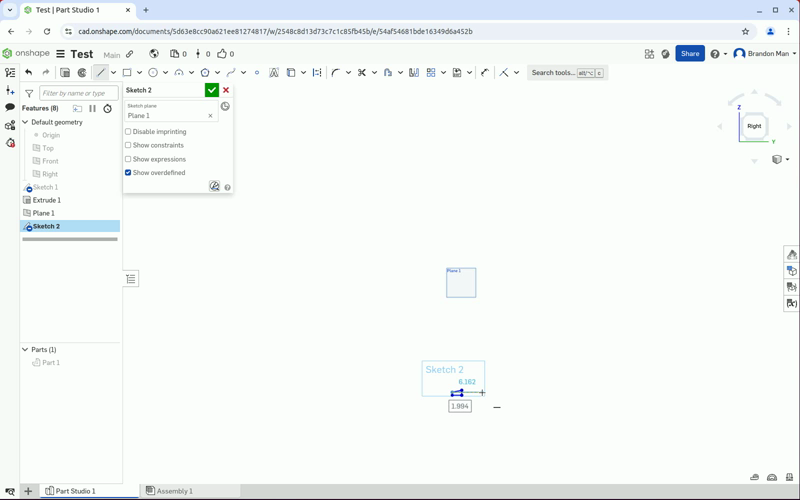
key_down(shift)
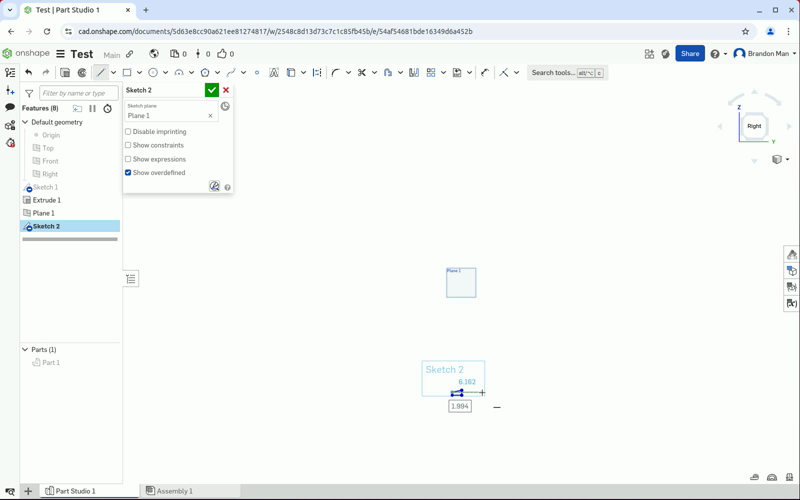
mouse_move(452, 395)
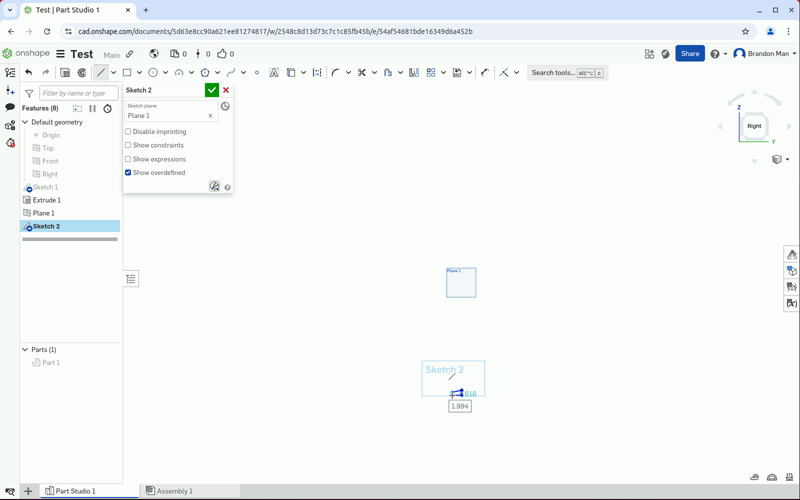
scroll(6)
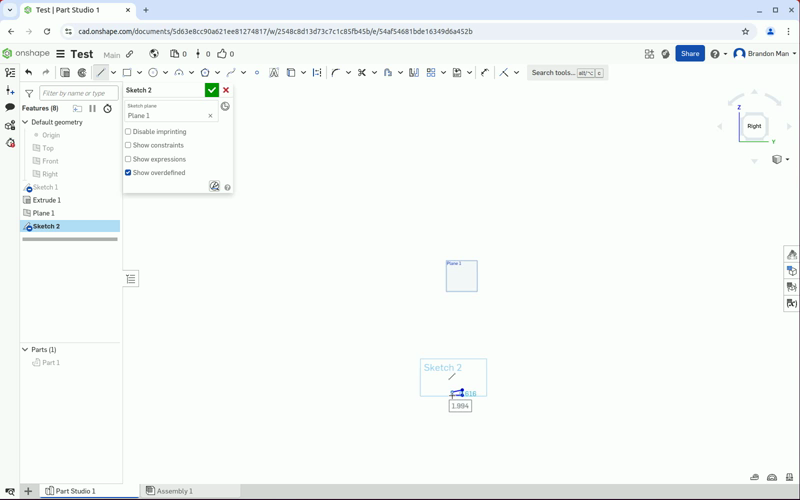
scroll(6)
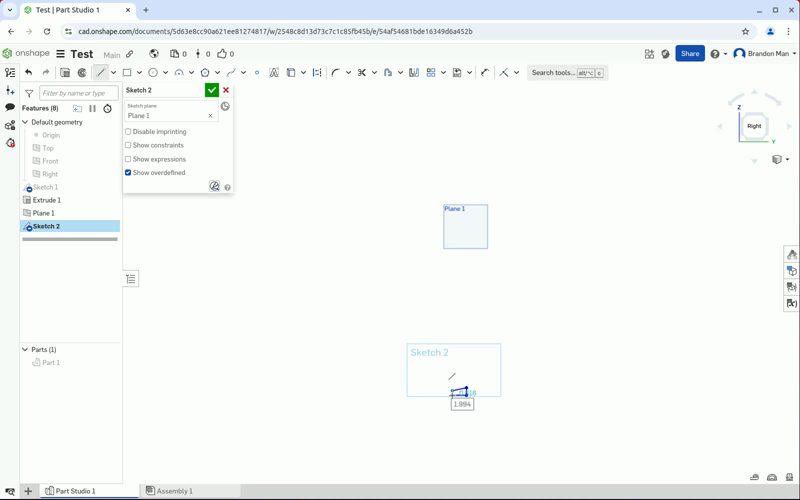
scroll(6)
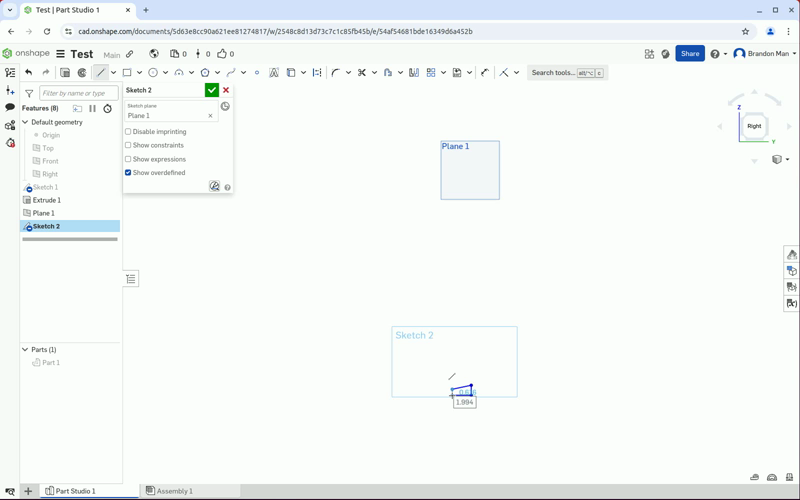
scroll(6)
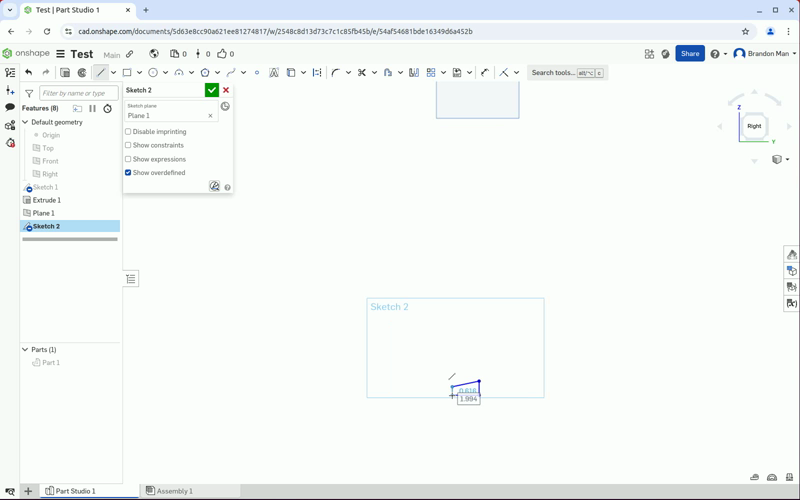
scroll(6)
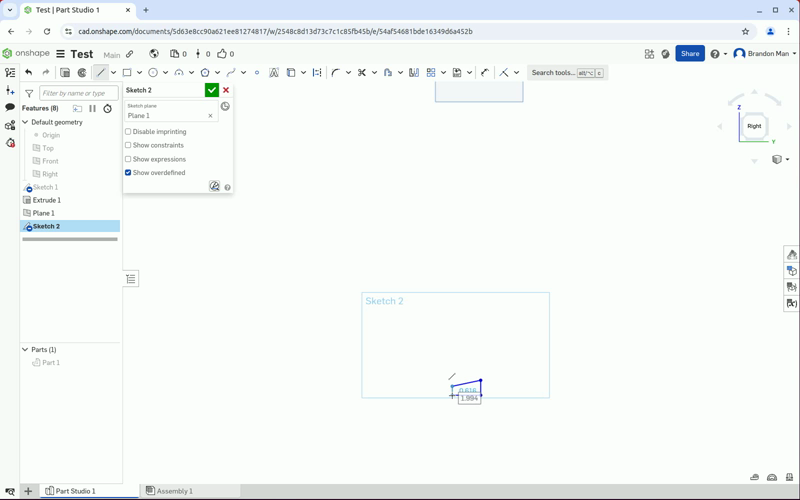
scroll(6)
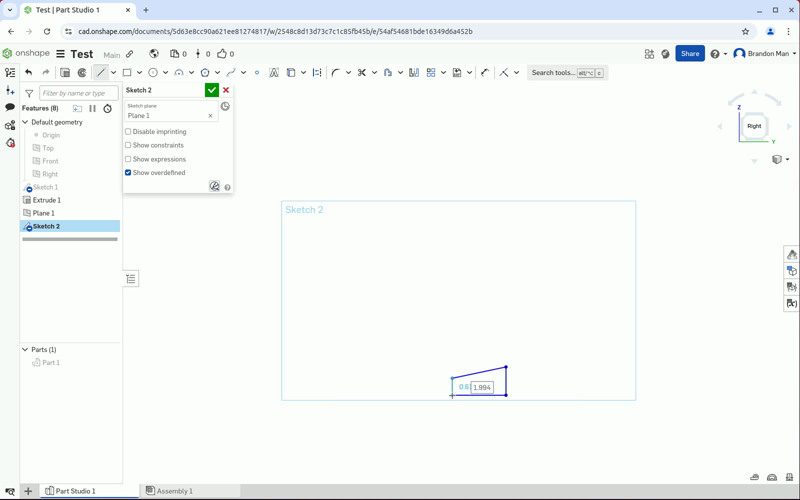
scroll(6)
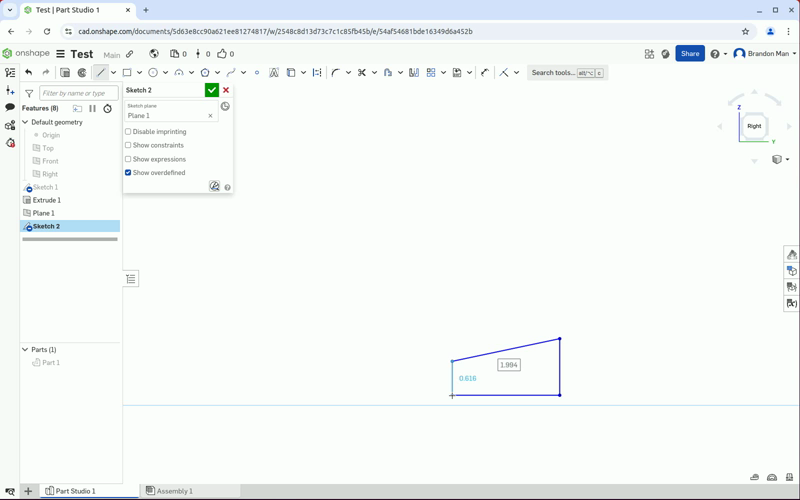
key_up(shift)
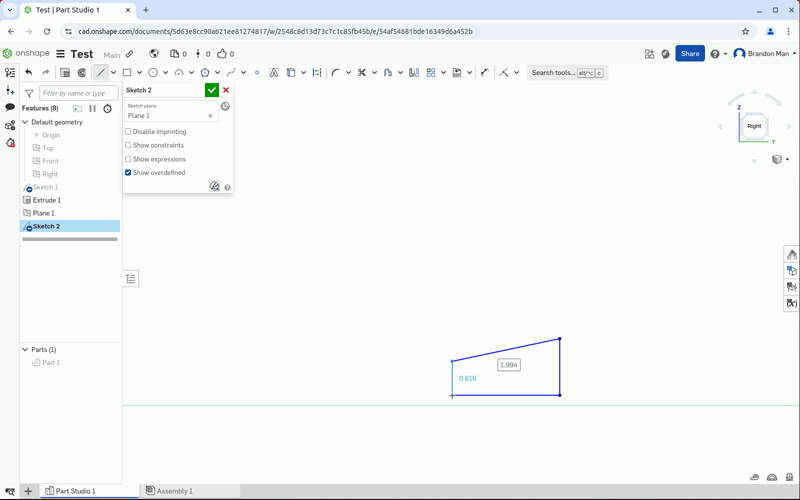
click(452, 395)
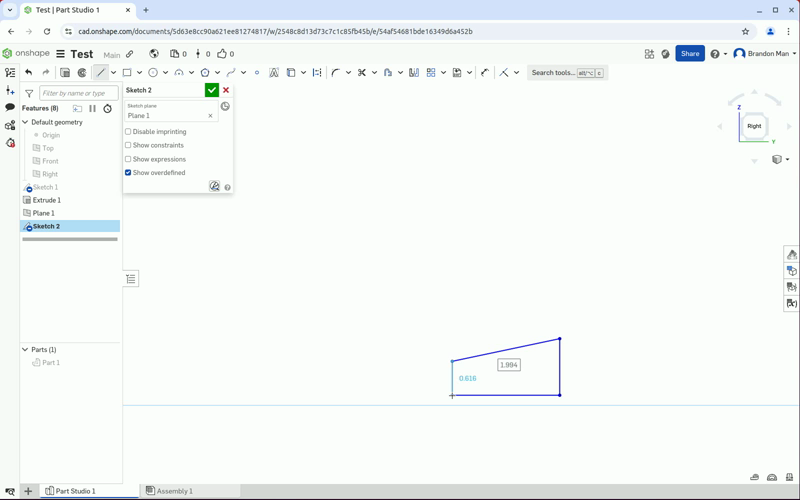
scroll(-6)
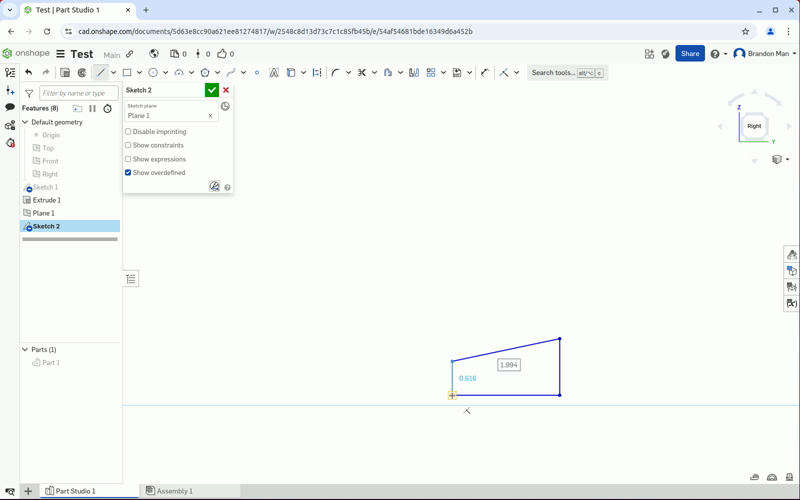
scroll(-6)
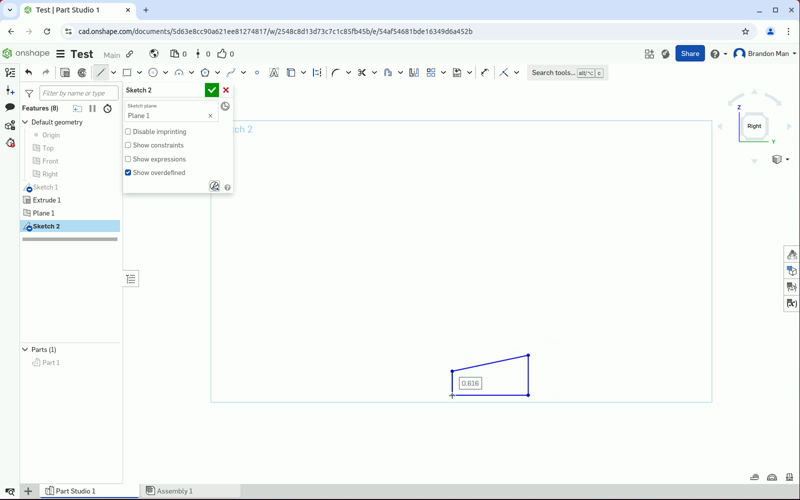
scroll(-6)
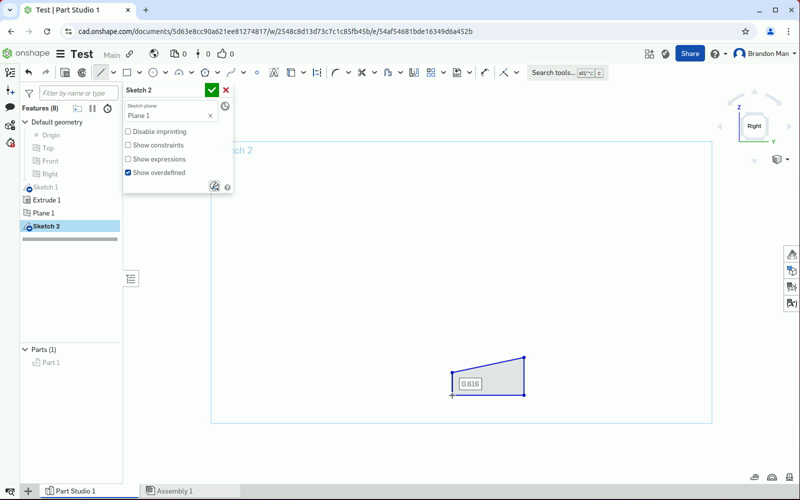
scroll(-6)
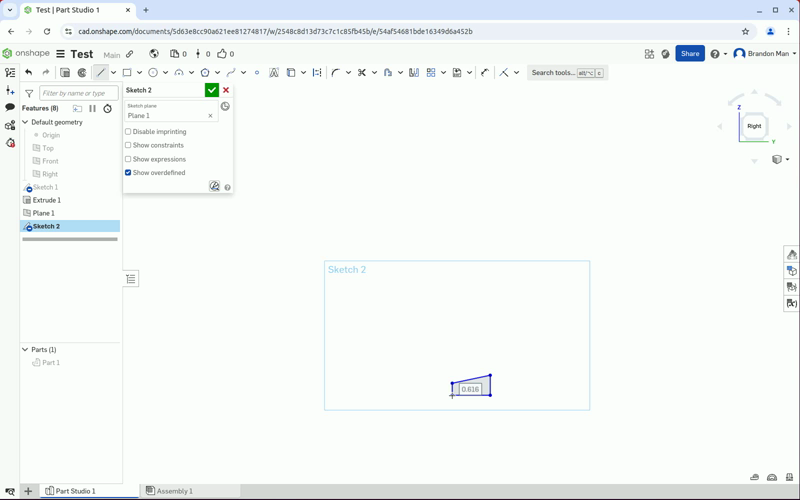
scroll(-6)
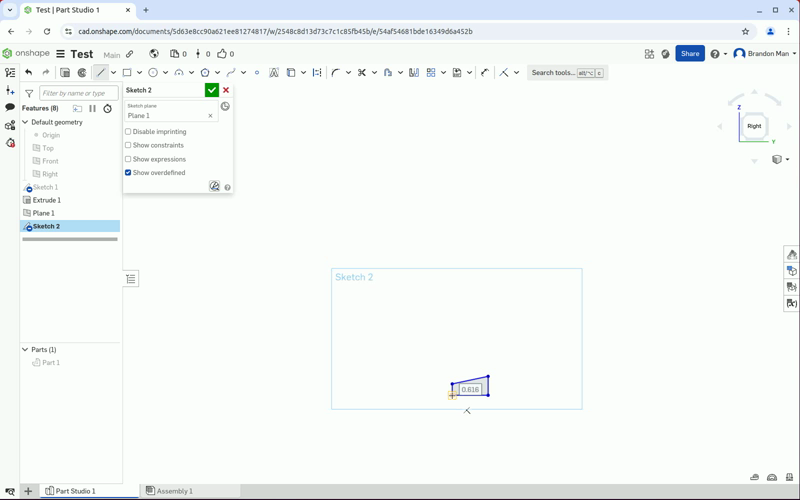
scroll(-6)
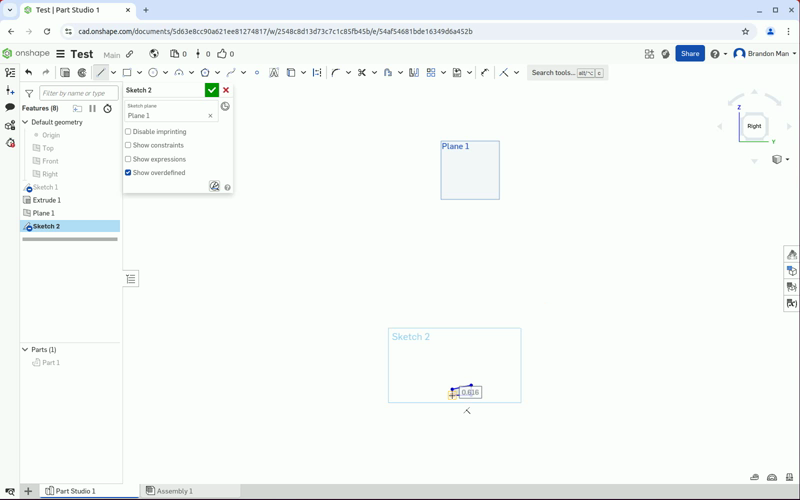
scroll(-6)
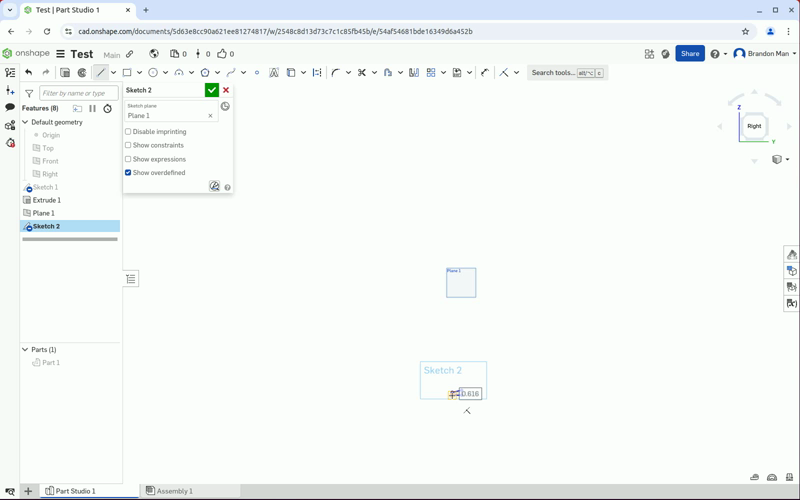
key(esc)
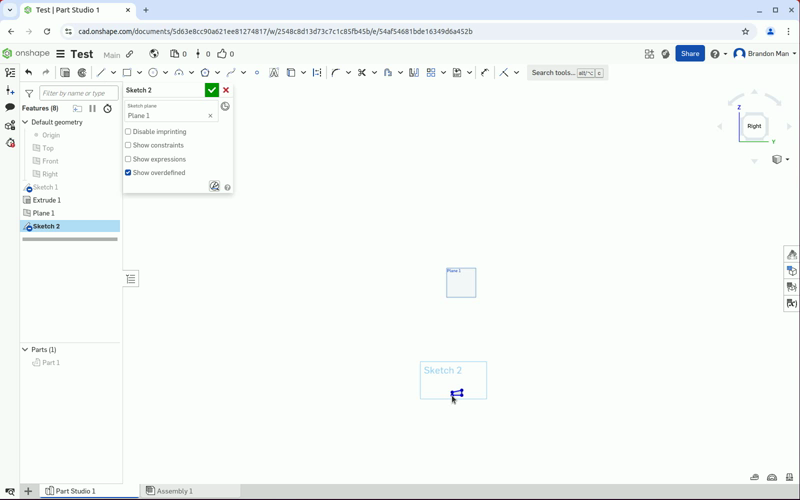
mouse_move(461, 390)
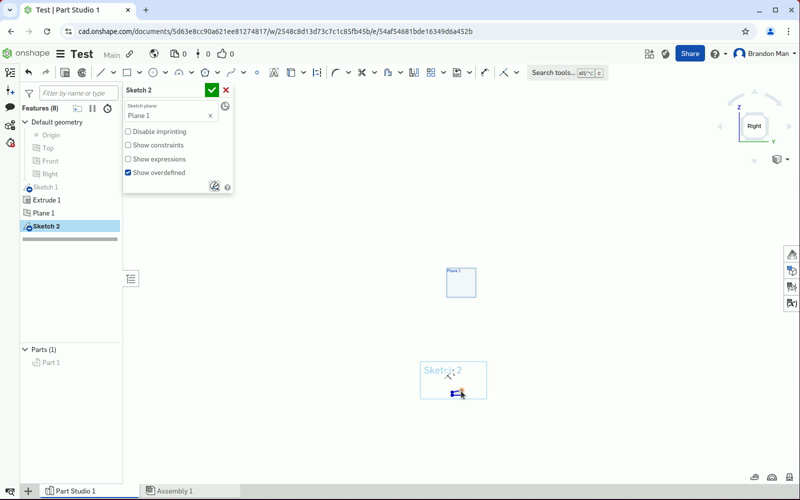
scroll(6)
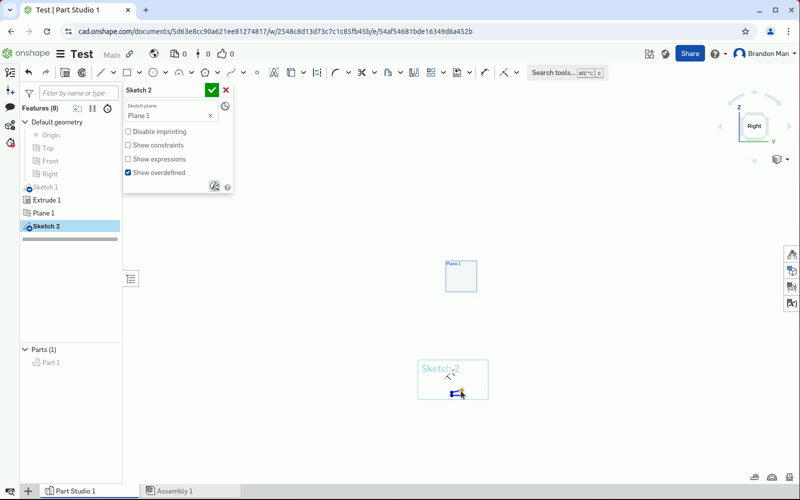
scroll(6)
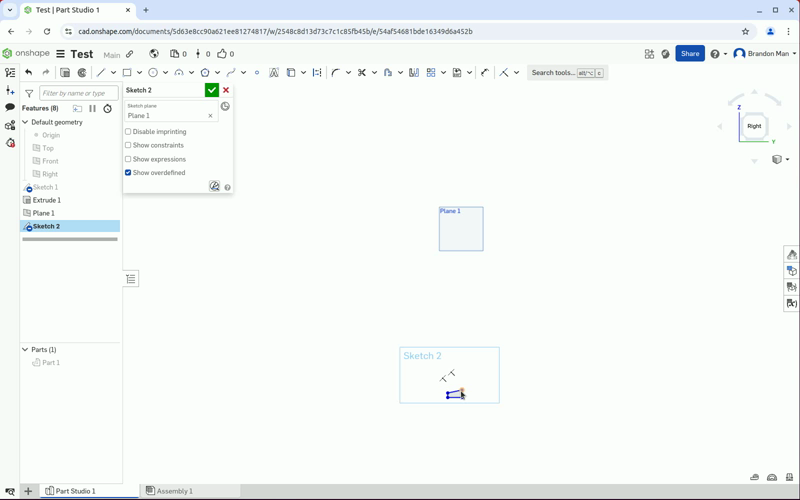
scroll(6)
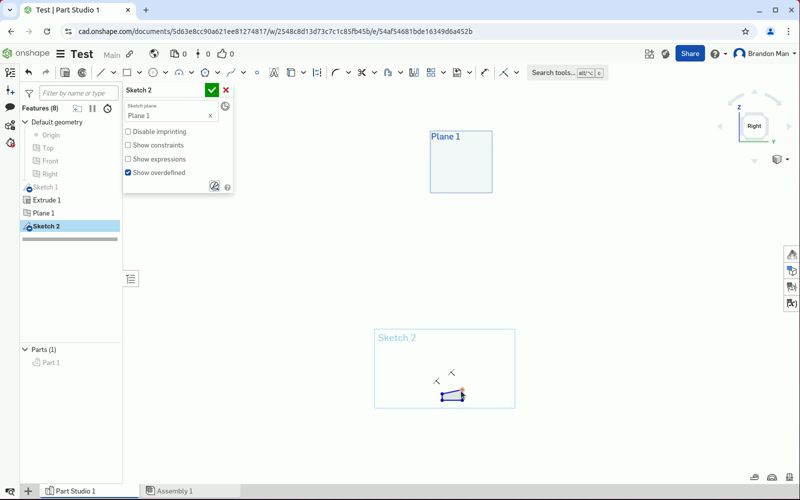
scroll(6)
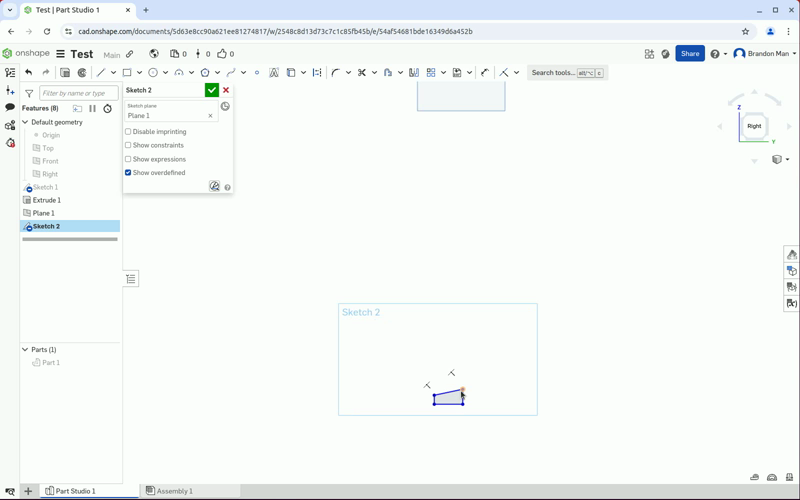
scroll(6)
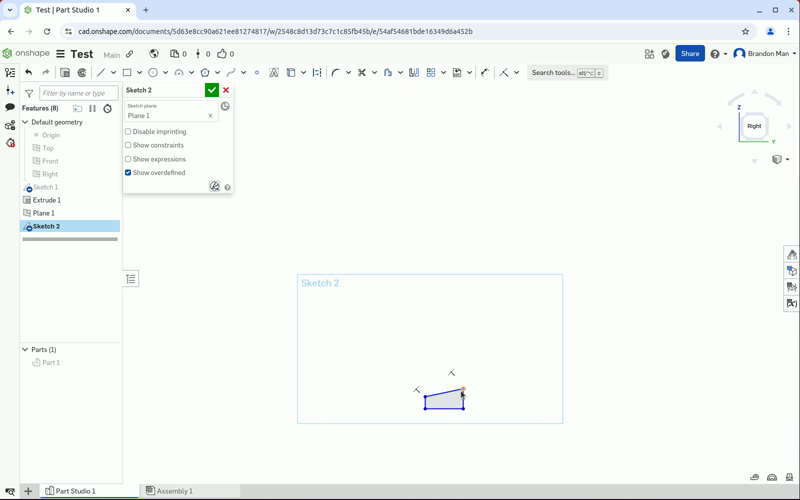
scroll(6)
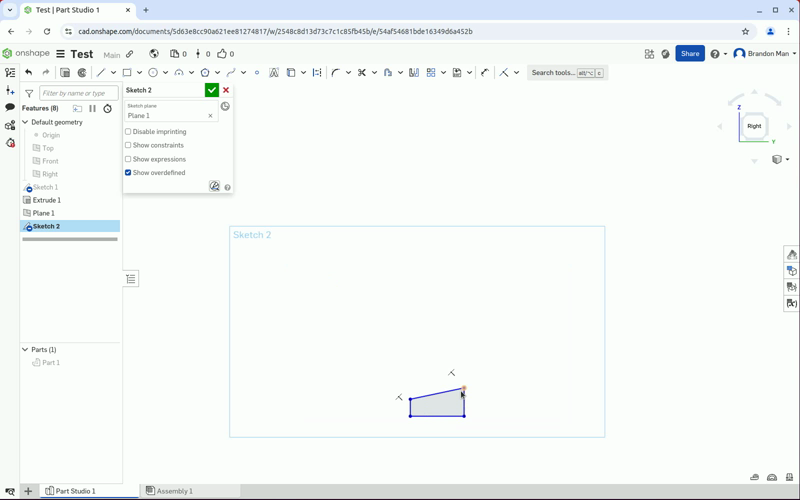
scroll(6)
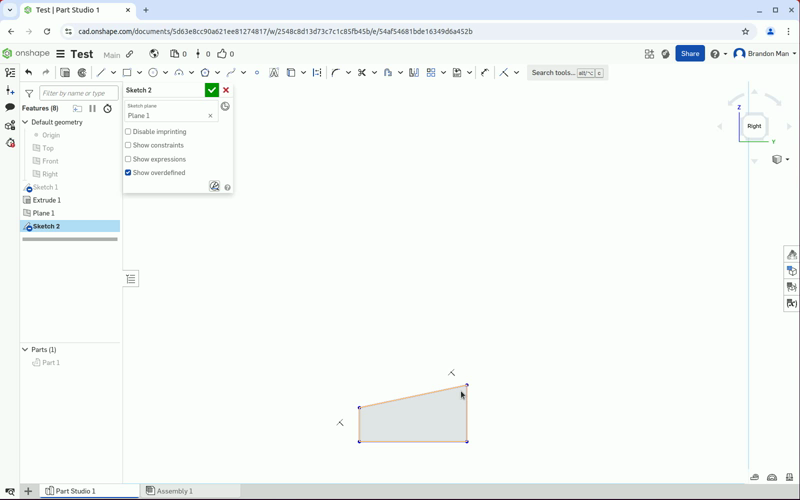
click(461, 390)
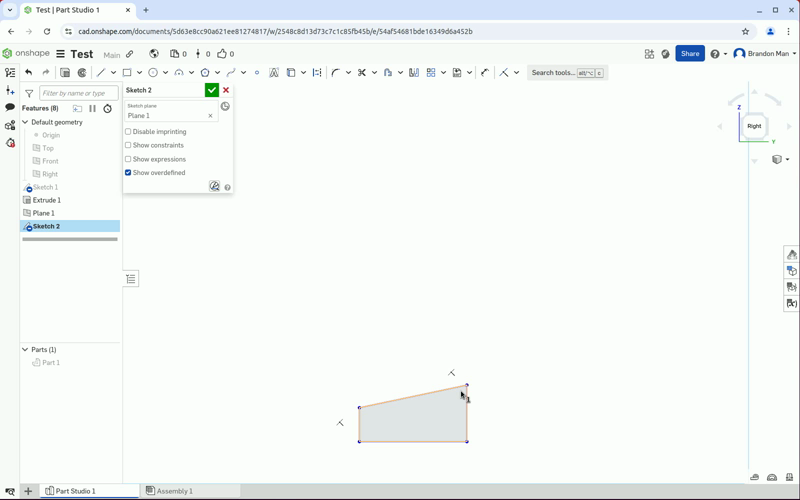
scroll(-6)
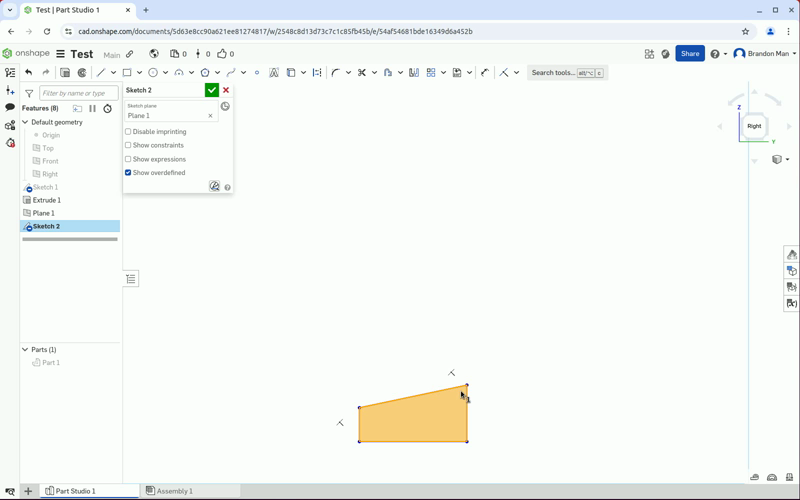
scroll(-6)
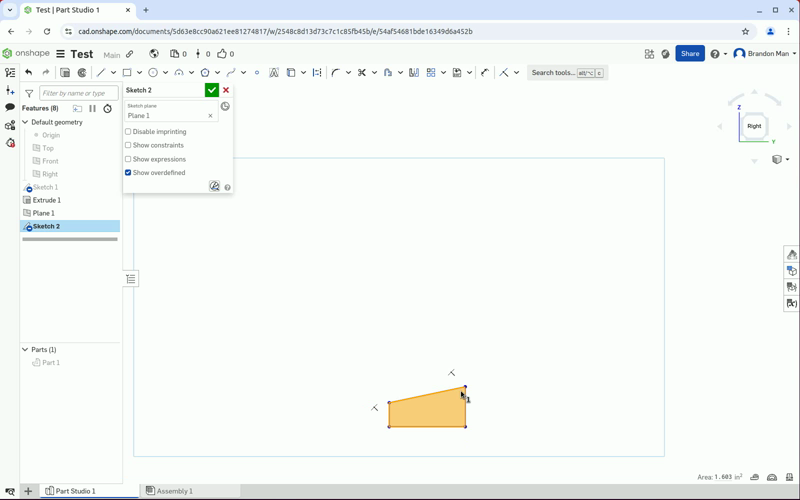
scroll(-6)
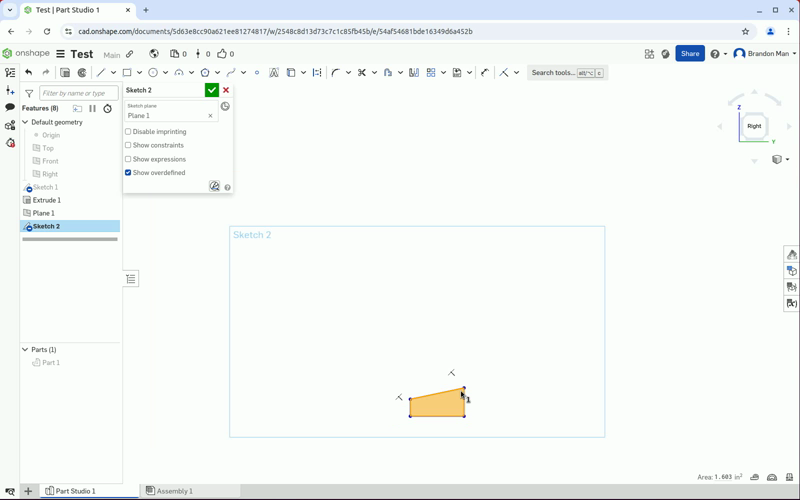
scroll(-6)
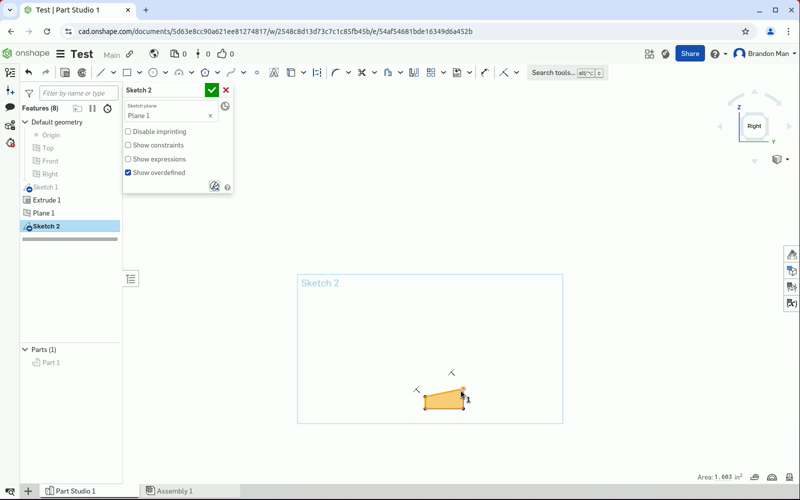
scroll(-6)
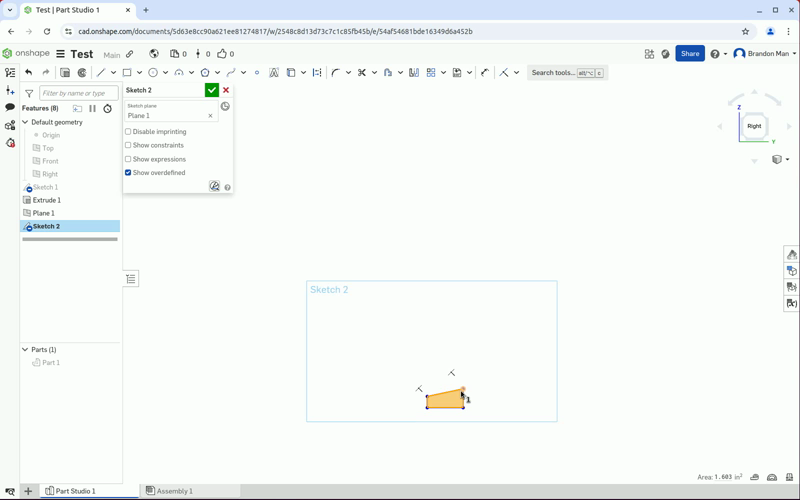
scroll(-6)
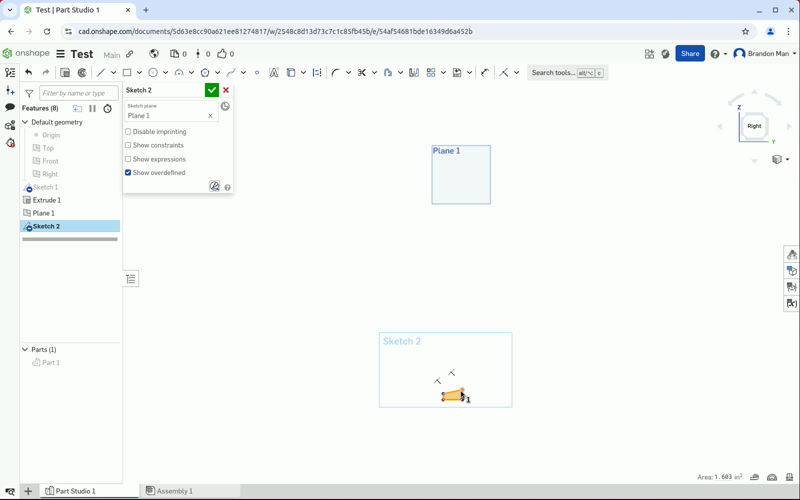
scroll(-6)
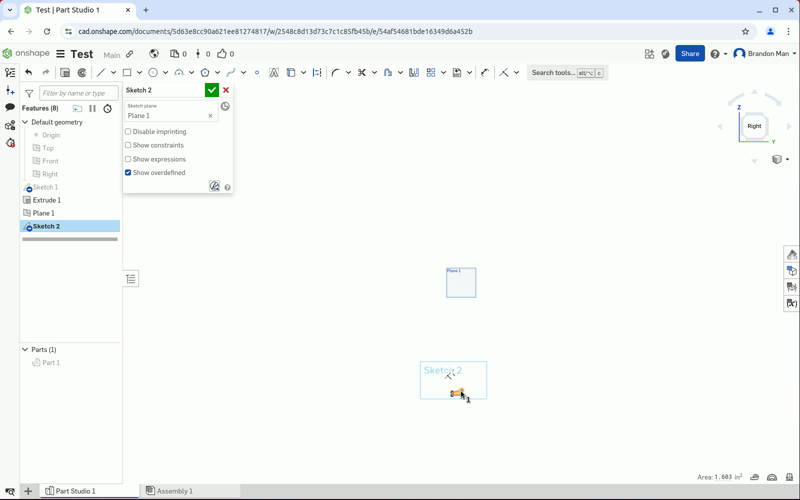
mouse_move(73, 352)
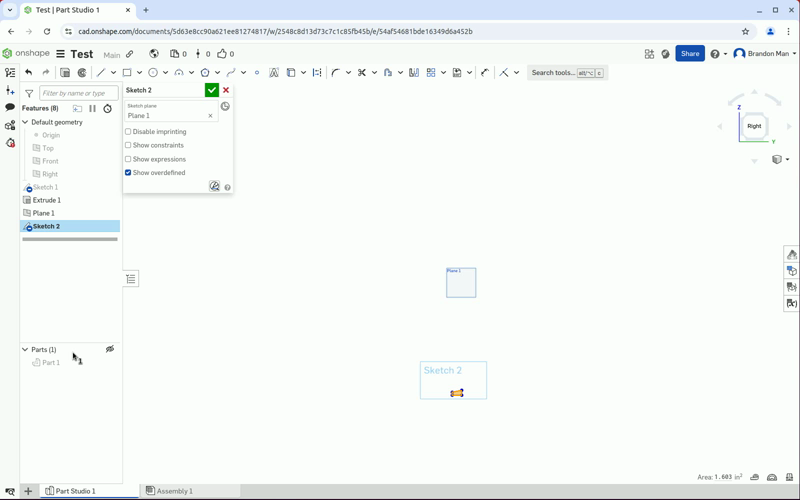
key(shift+y)
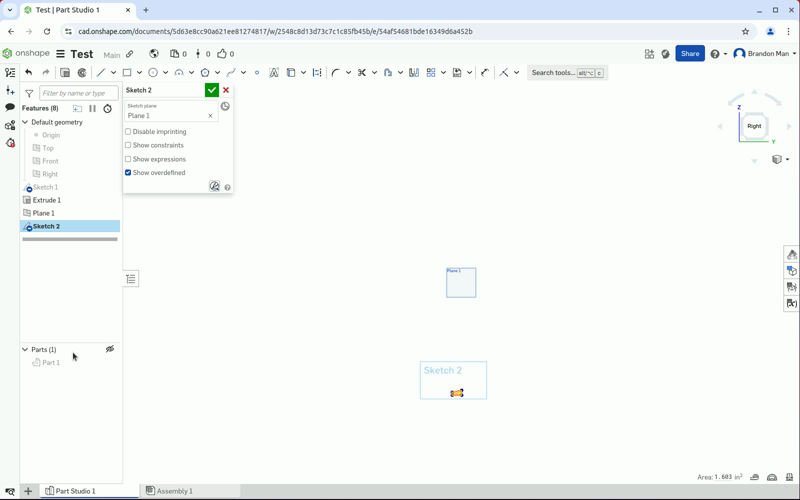
key(shift+e)
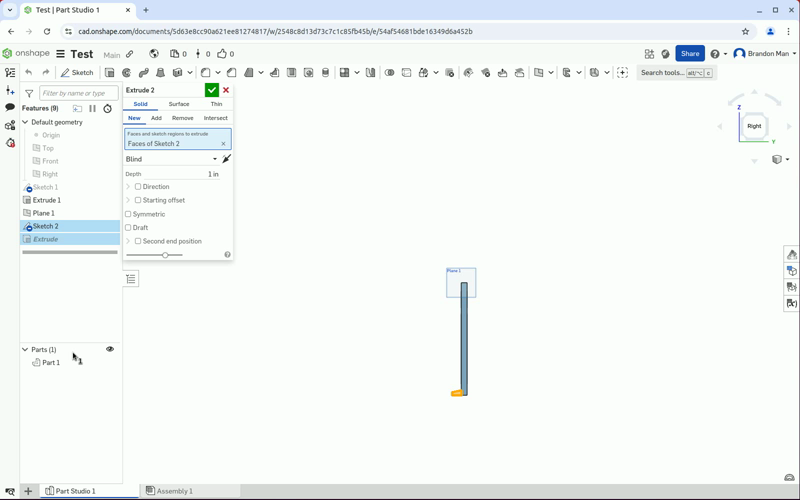
mouse_move(143, 106)
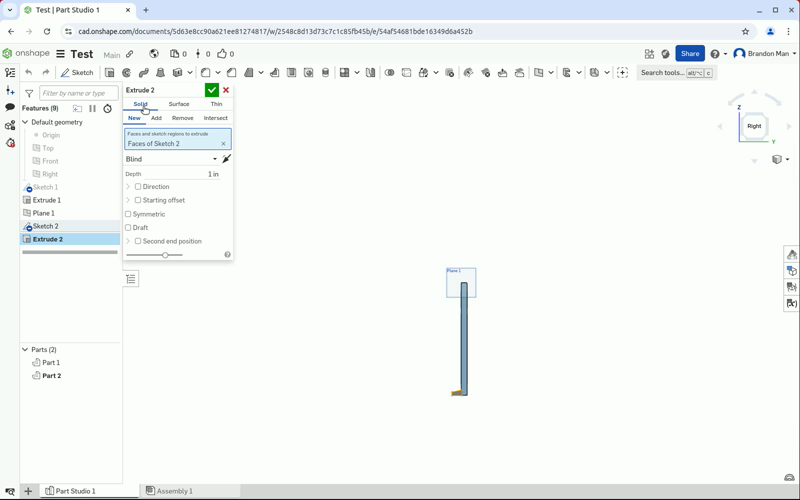
click(143, 106)
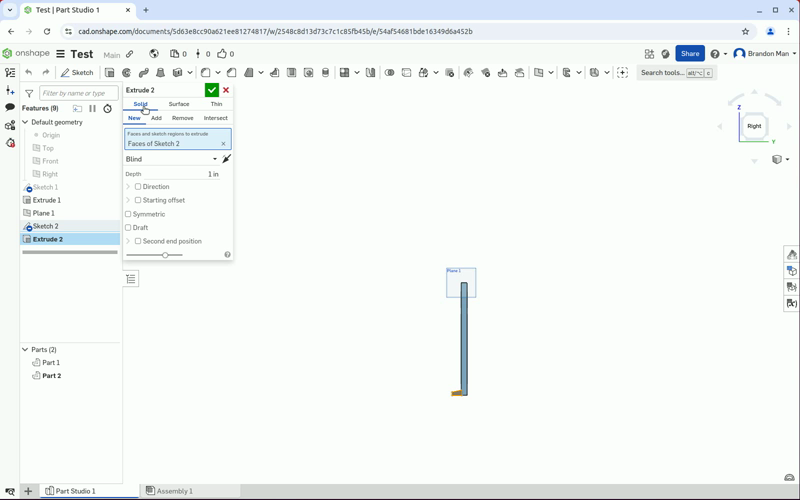
mouse_move(137, 120)
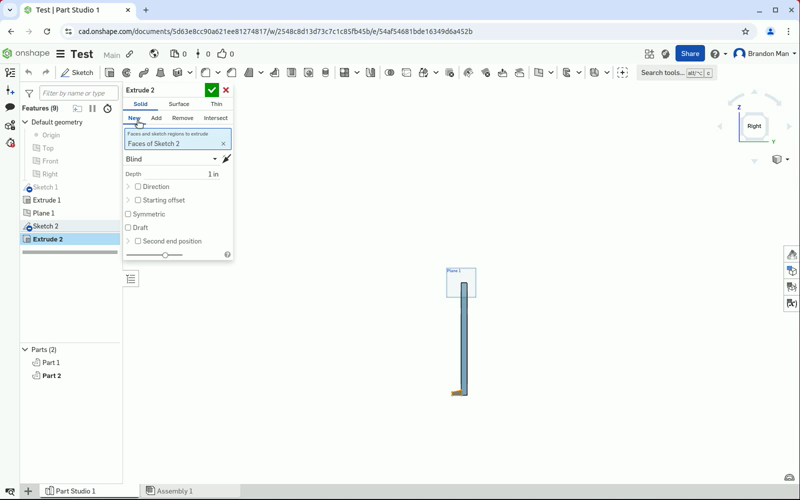
click(137, 120)
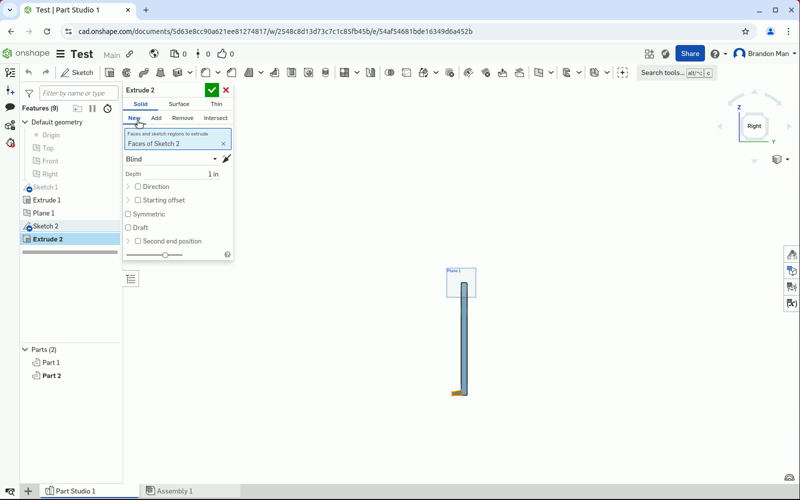
key(tab, 4)
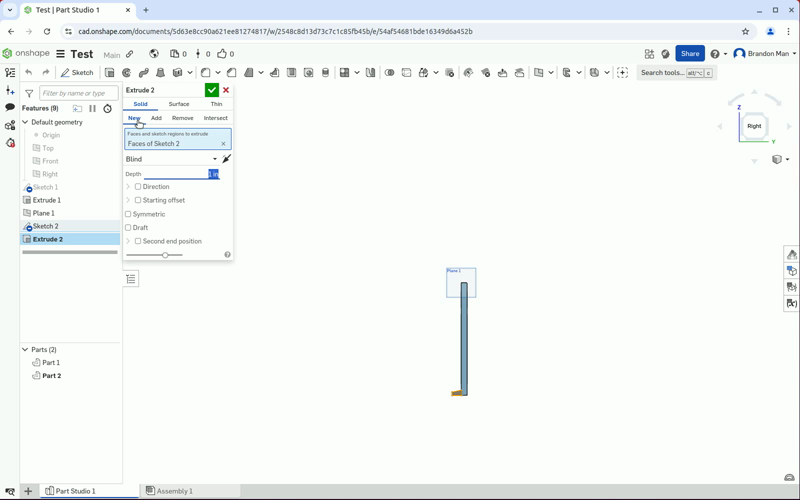
text(-9.147)
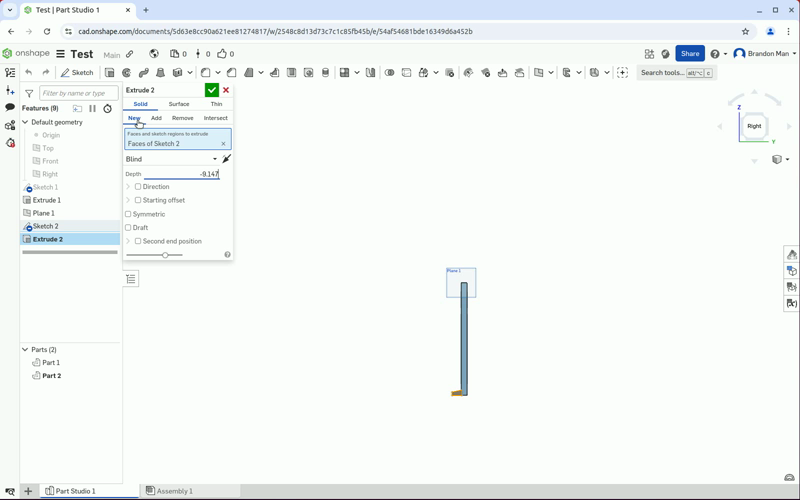
key(enter)
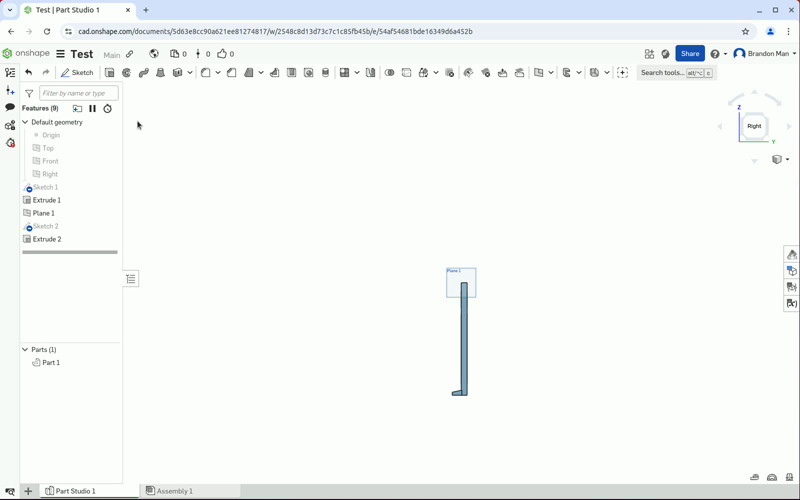
key(shift+h)
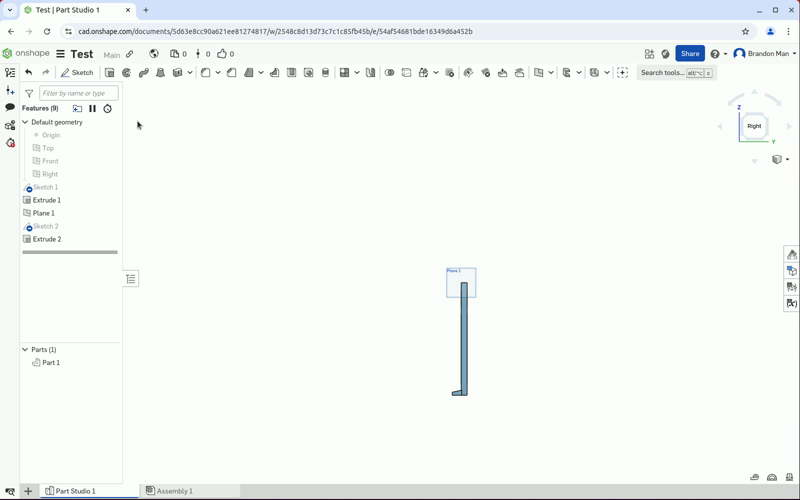
key(shift+h)
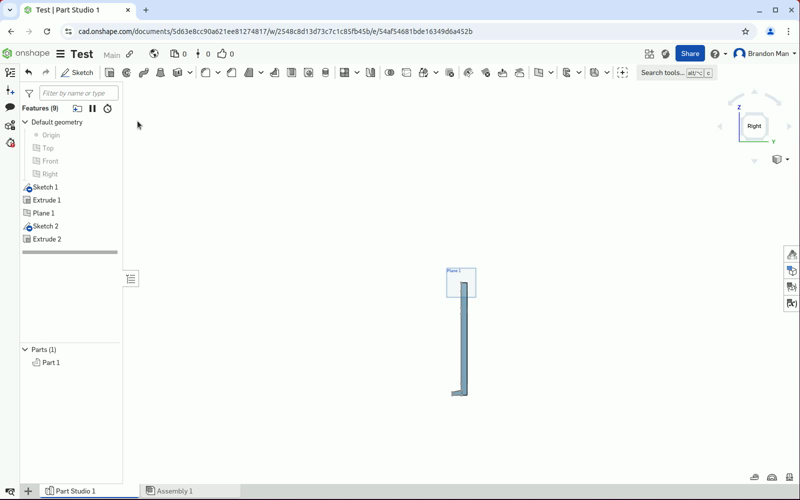
key(shift+7)
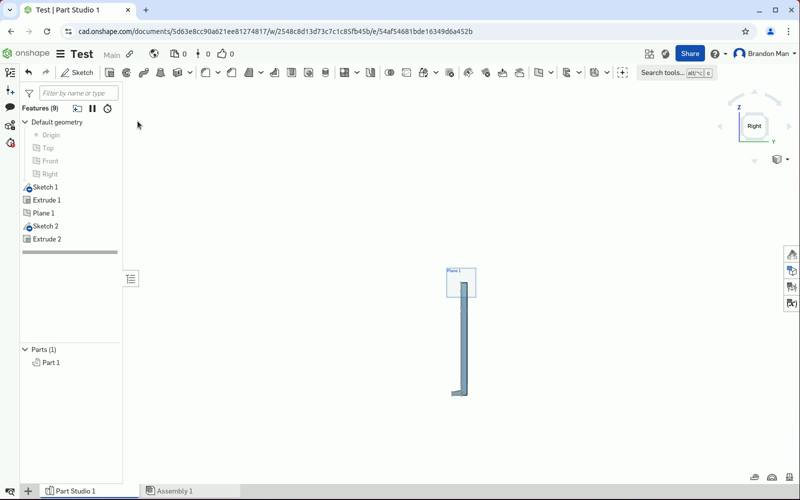
key(right, 2)
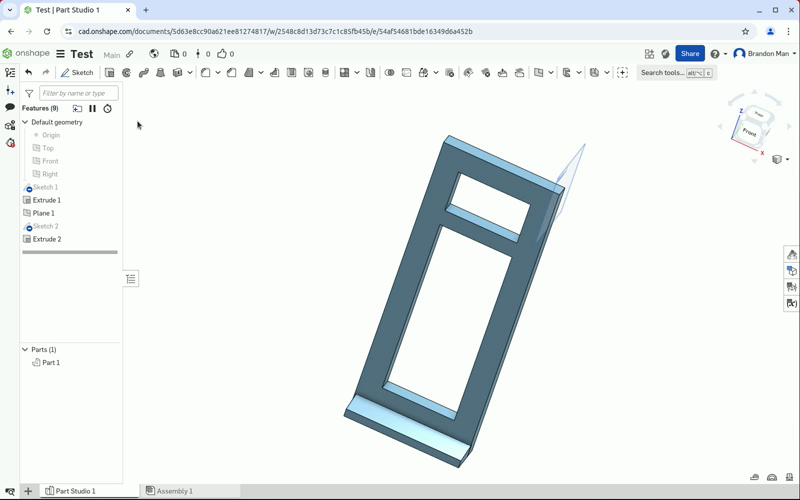
key(down, 2)
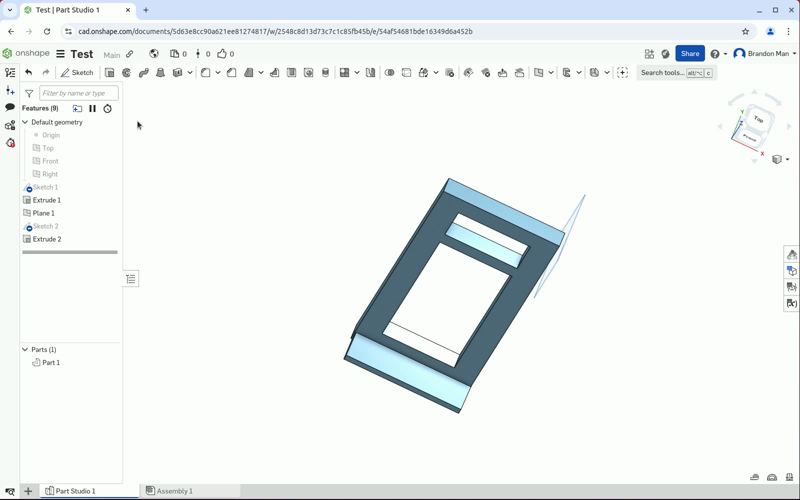
key(up, 2)
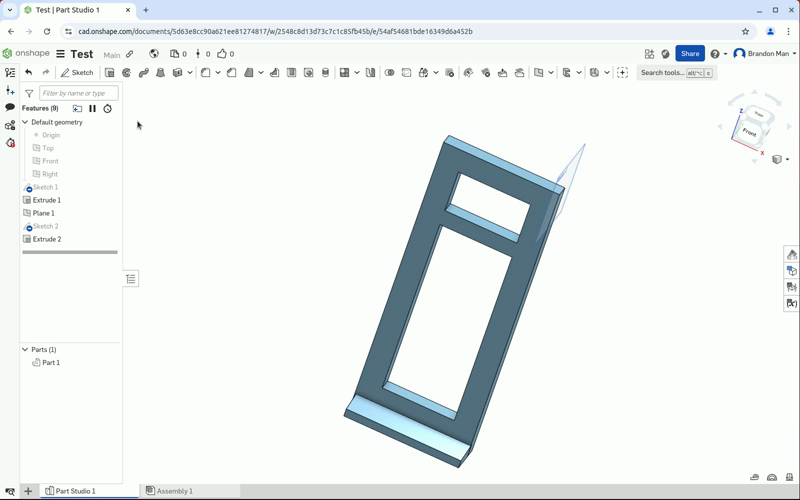
key(left, 2)
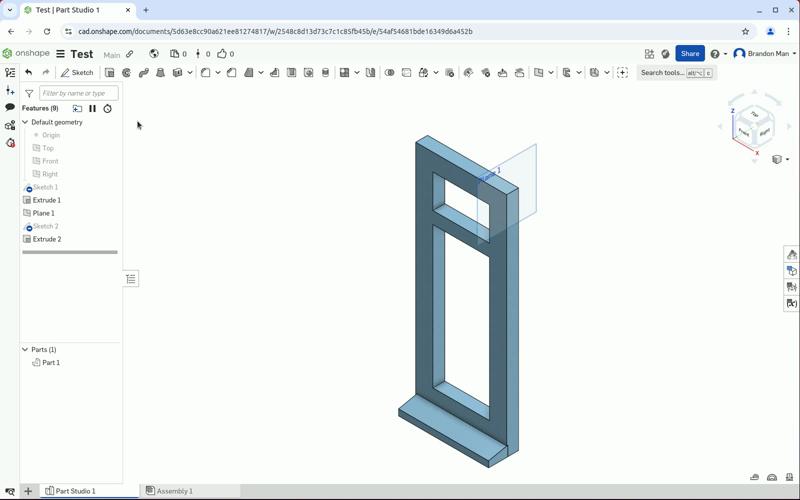
mouse_move(73, 189)
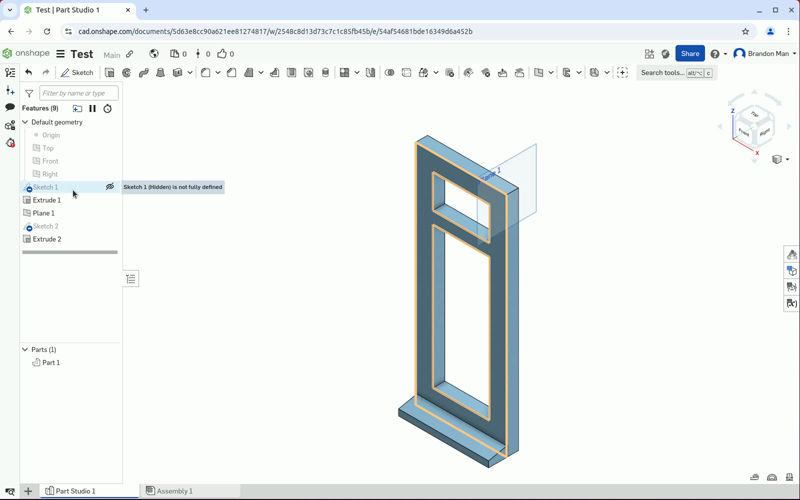
click(73, 189)